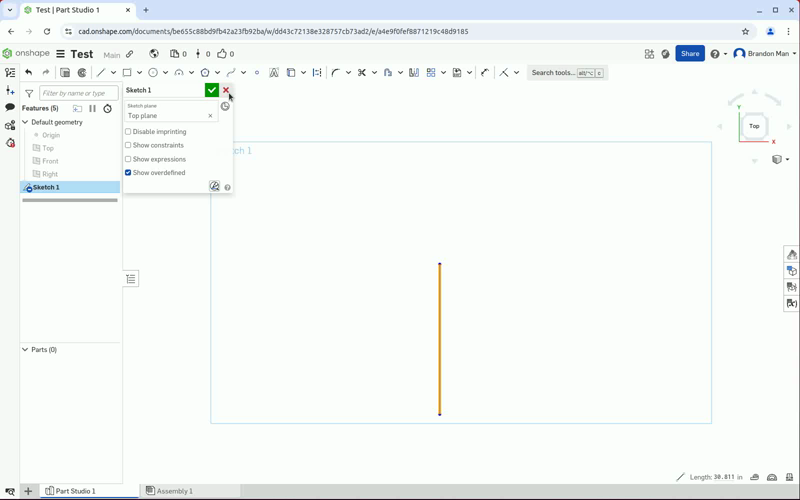
key(shift+h)
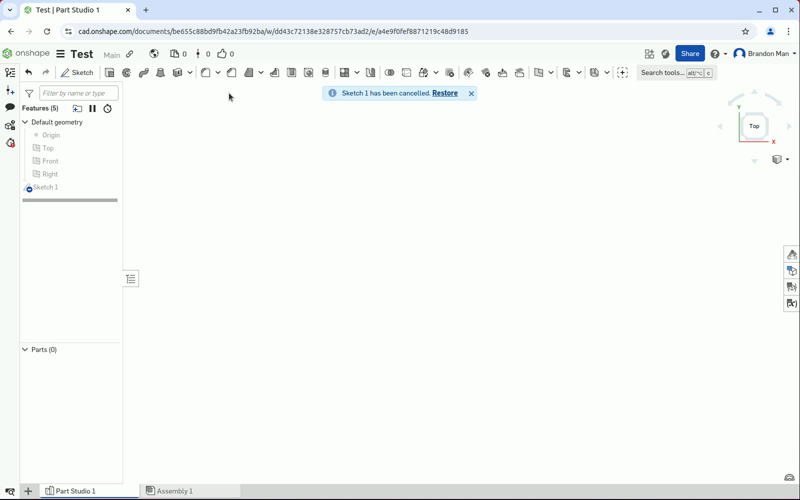
mouse_move(73, 352)
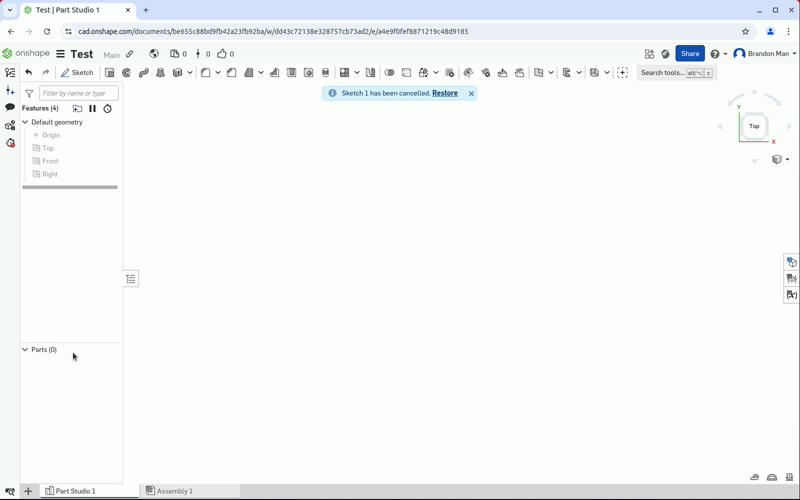
key(y)
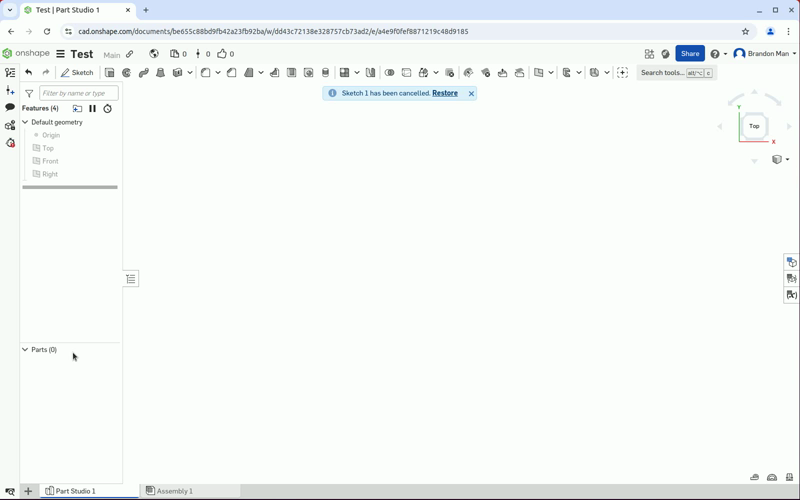
key(shift+p)
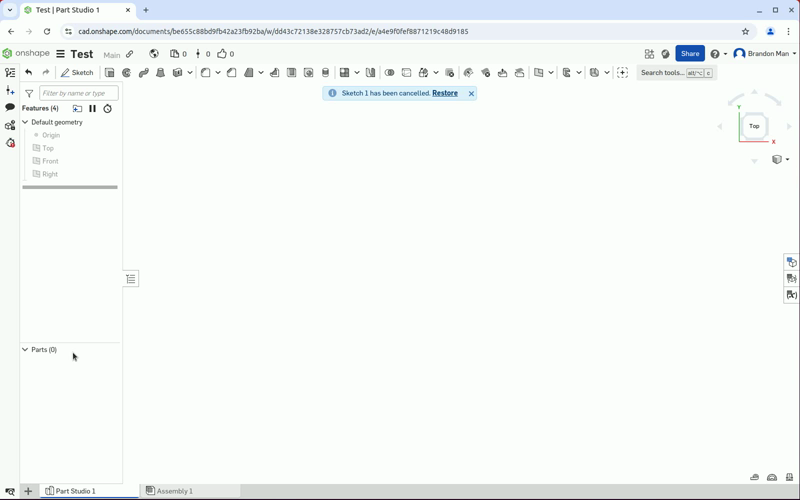
key(space)
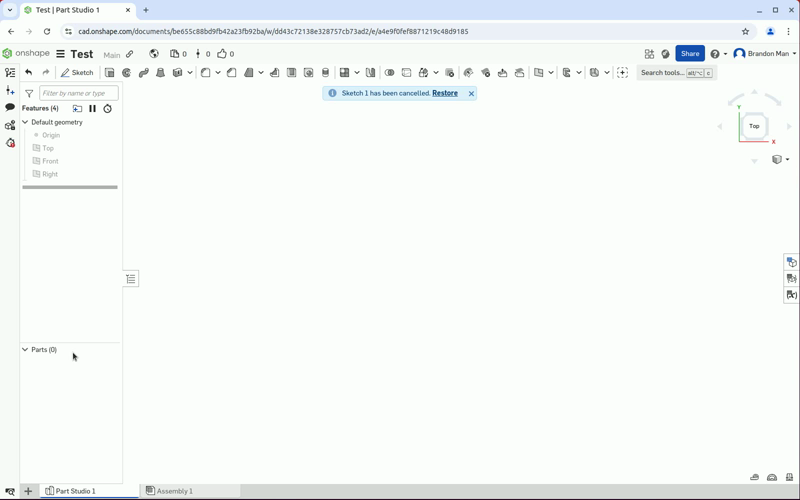
key_down(shift)
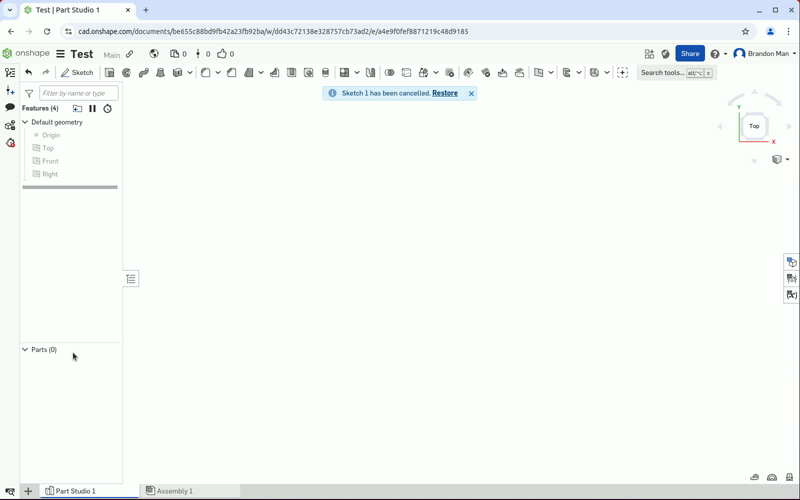
key(up)
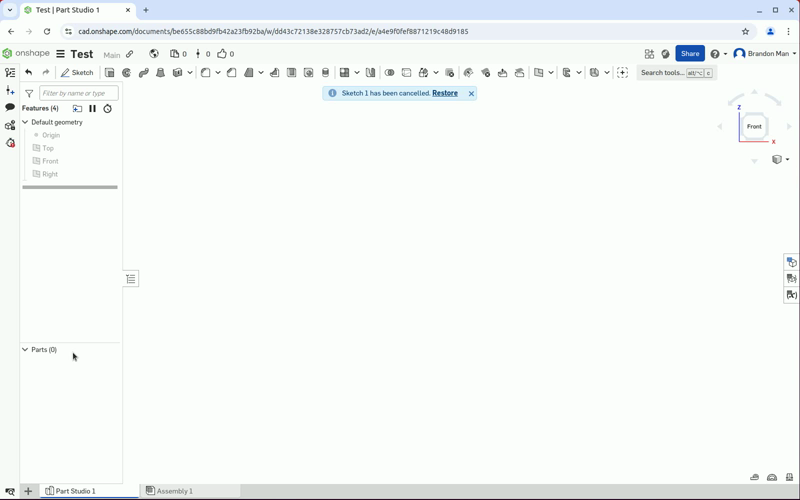
key_up(shift)
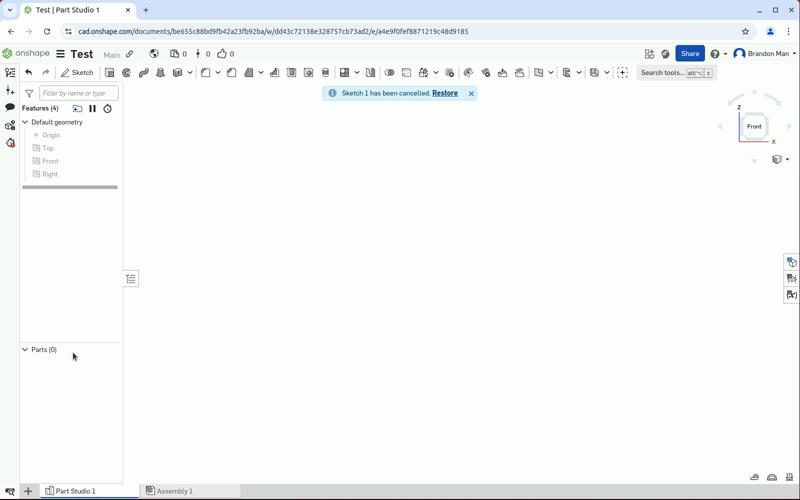
key(space)
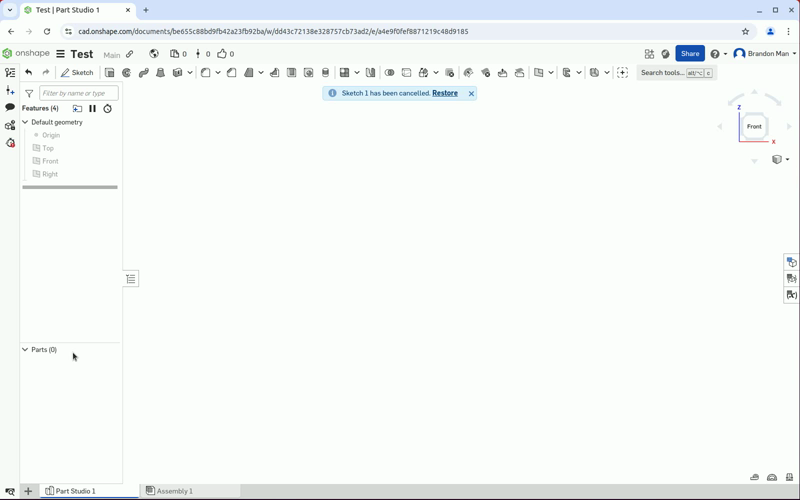
key_down(shift)
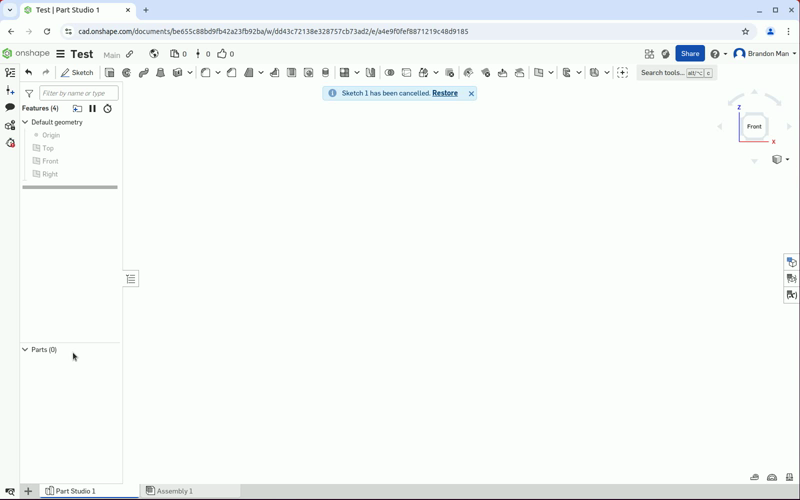
key(left)
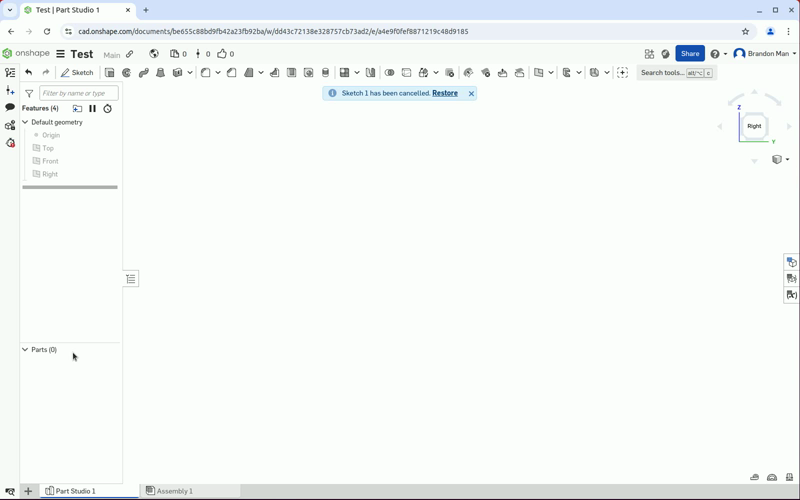
key_up(shift)
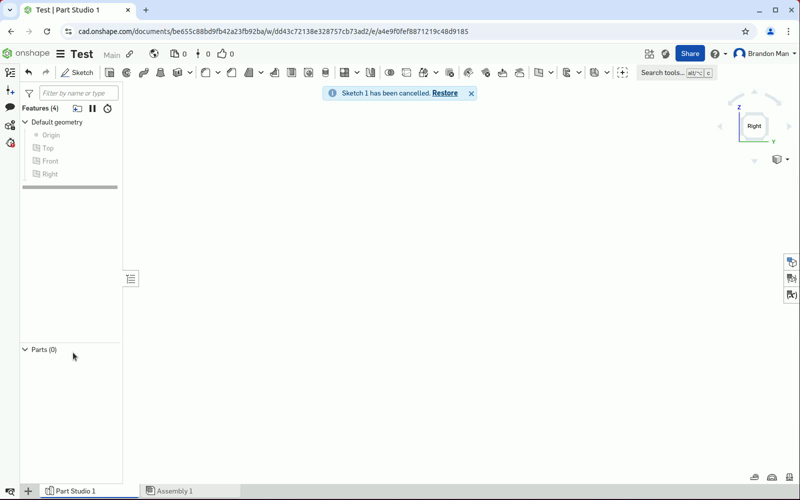
mouse_move(73, 352)
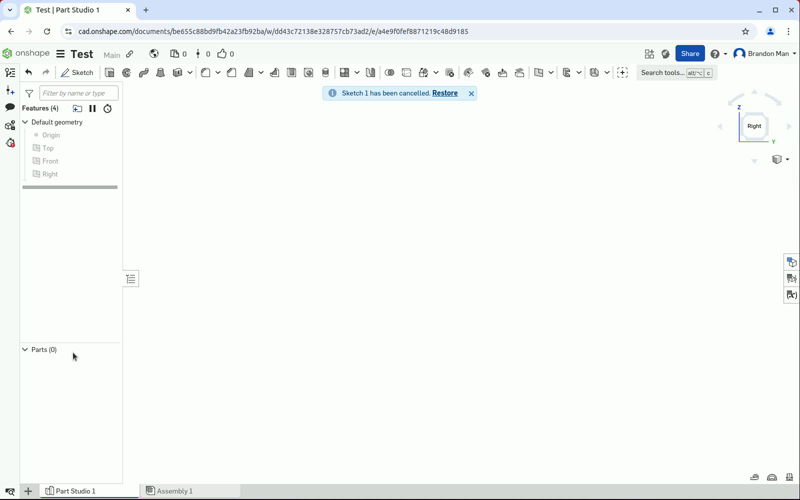
key(shift+y)
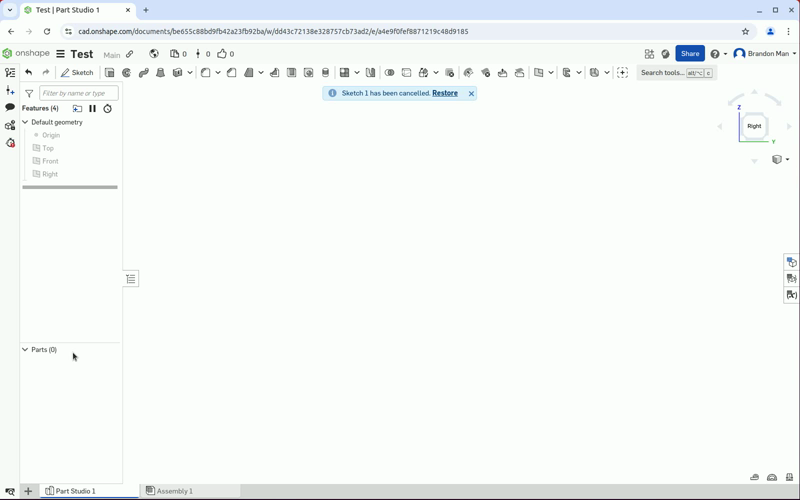
key(shift+s)
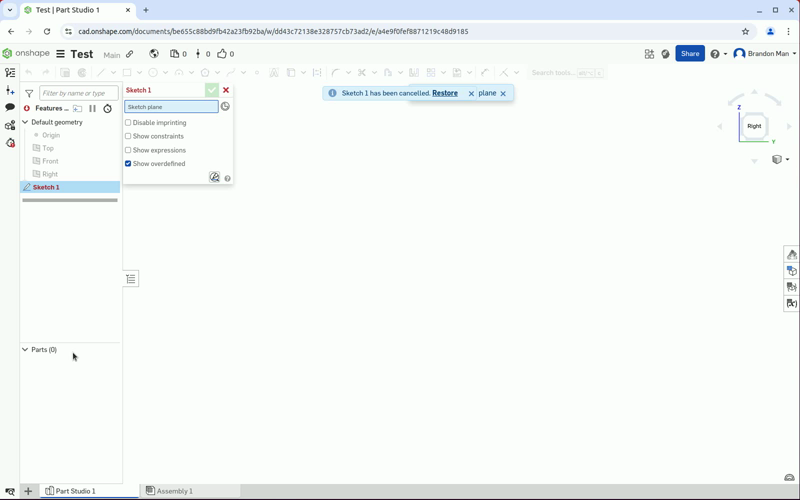
mouse_move(73, 176)
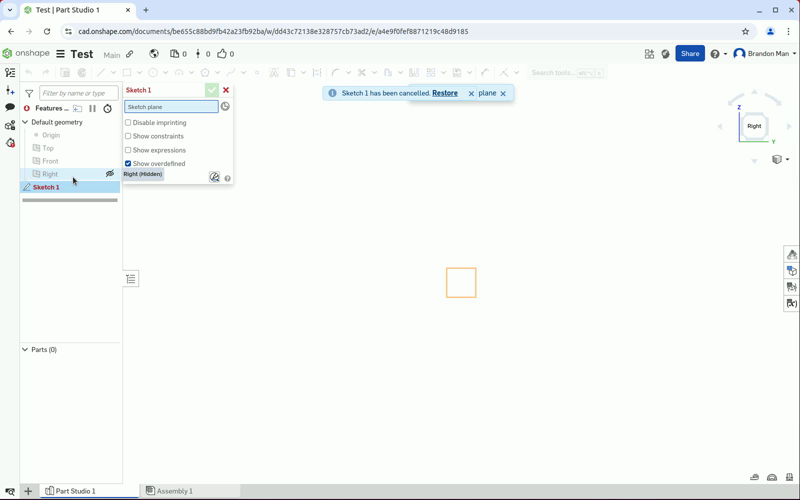
click(73, 176)
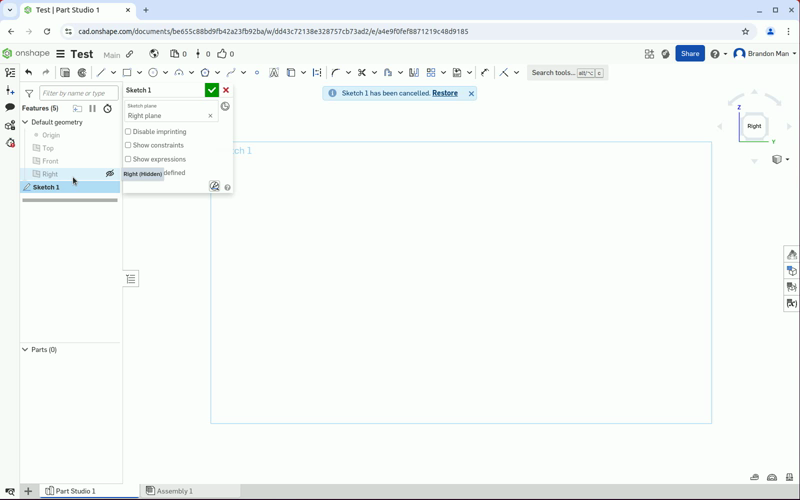
mouse_move(73, 352)
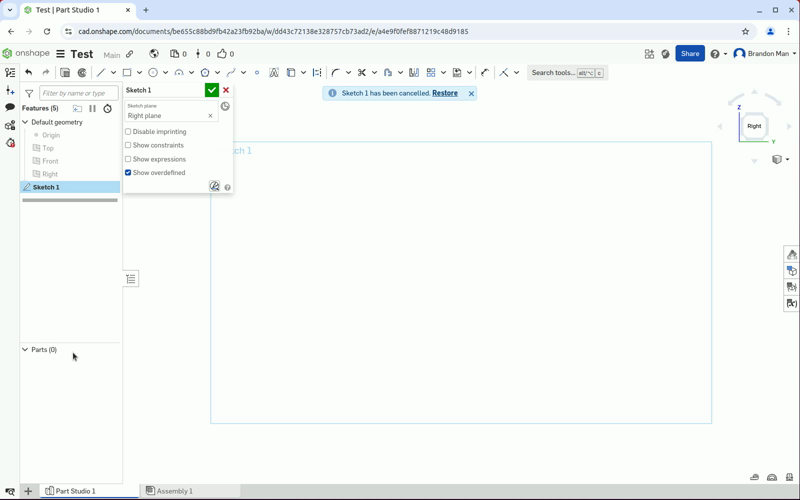
key(y)
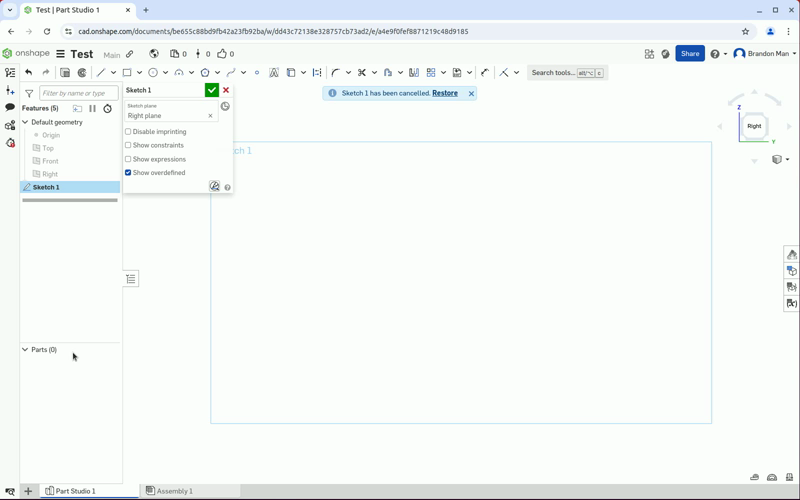
key(l)
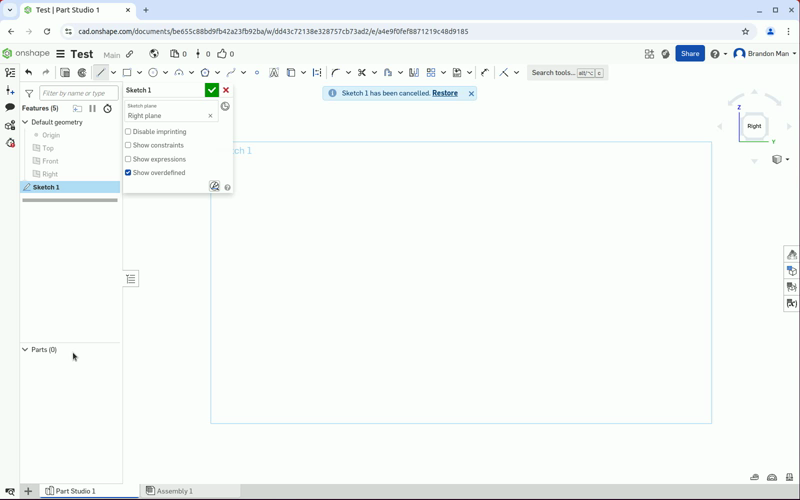
key_down(shift)
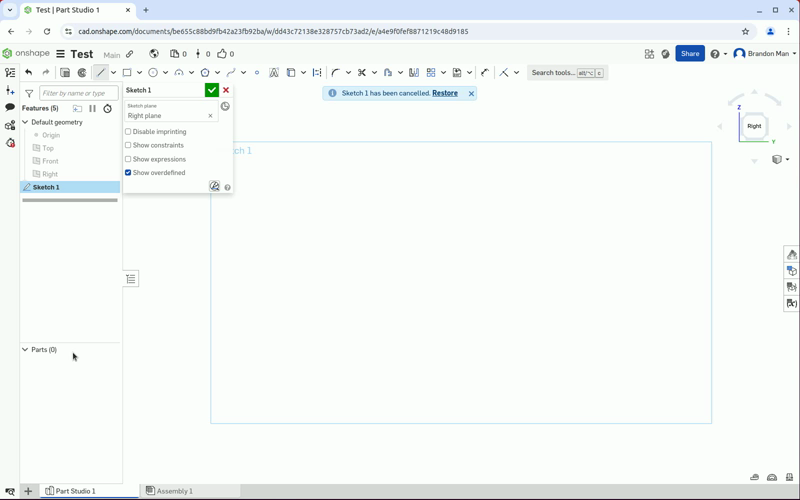
mouse_move(389, 395)
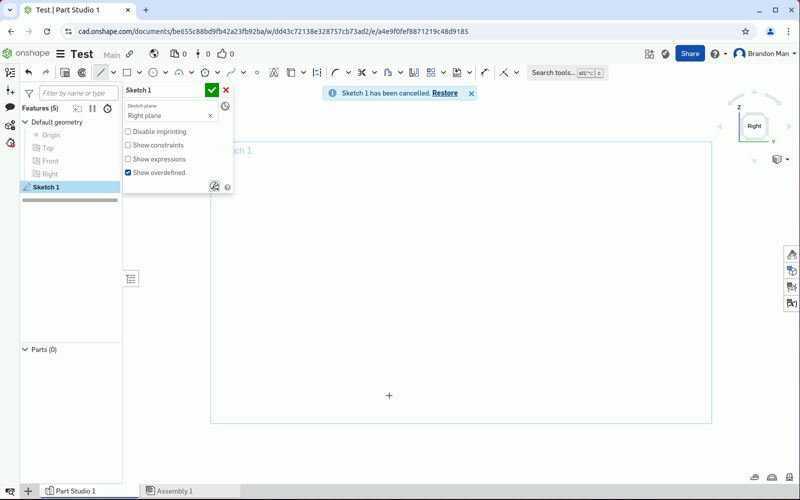
click(389, 395)
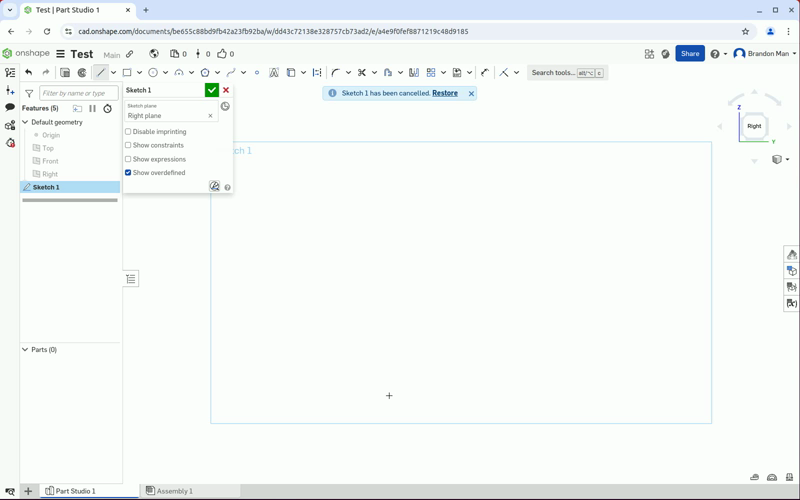
key_up(shift)
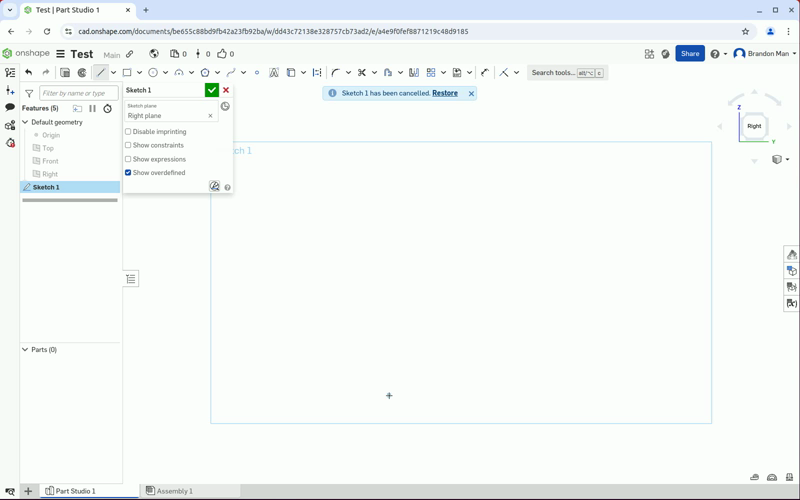
key_down(shift)
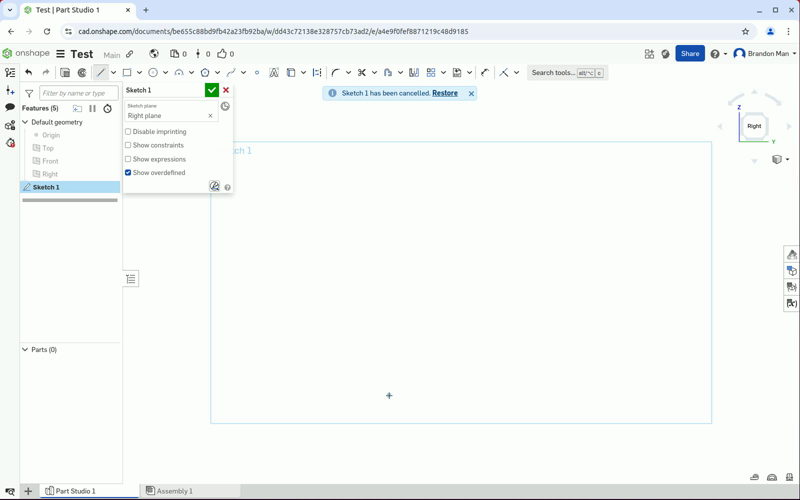
mouse_move(419, 395)
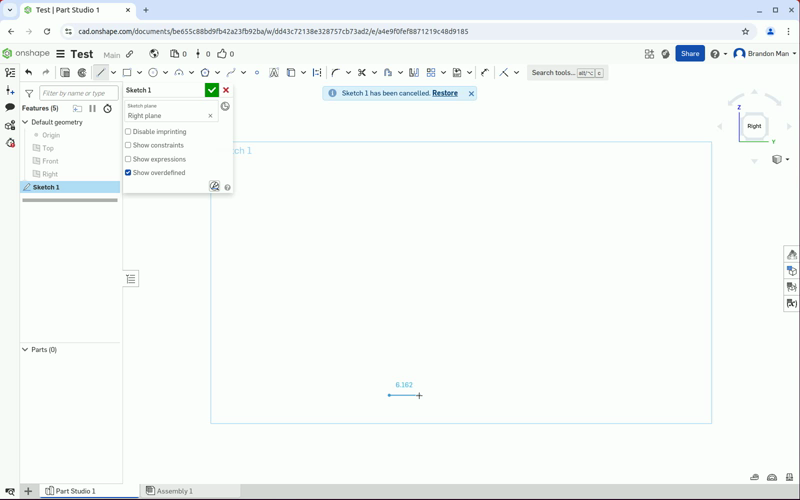
mouse_move(403, 395)
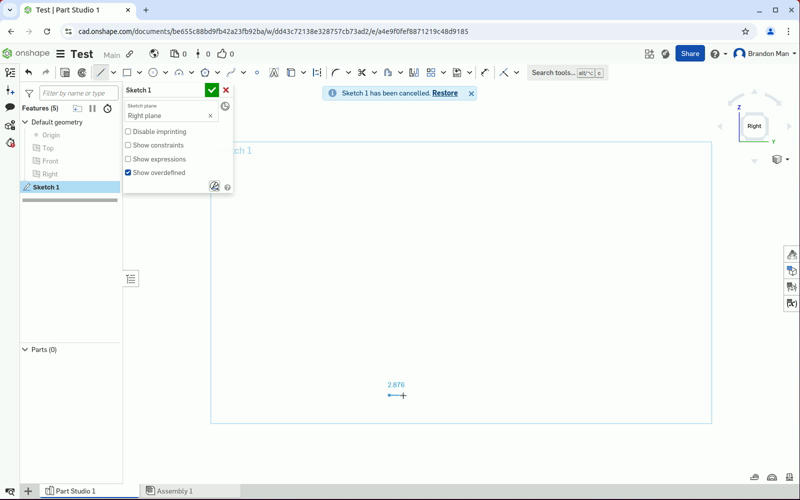
click(403, 395)
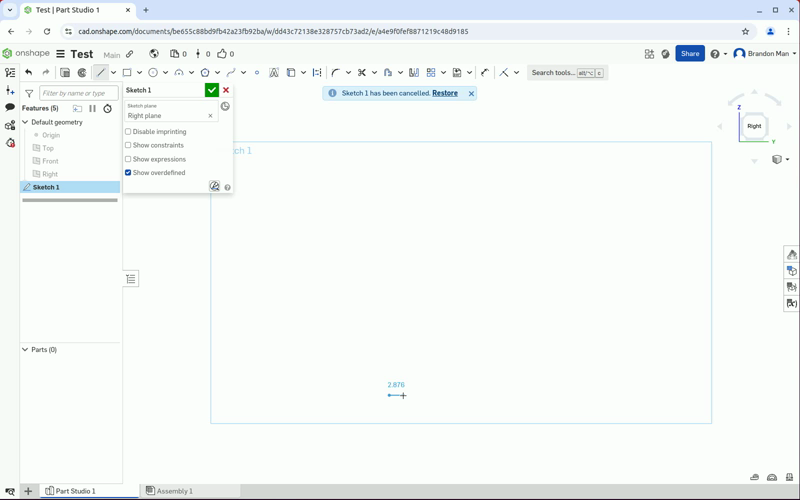
key_up(shift)
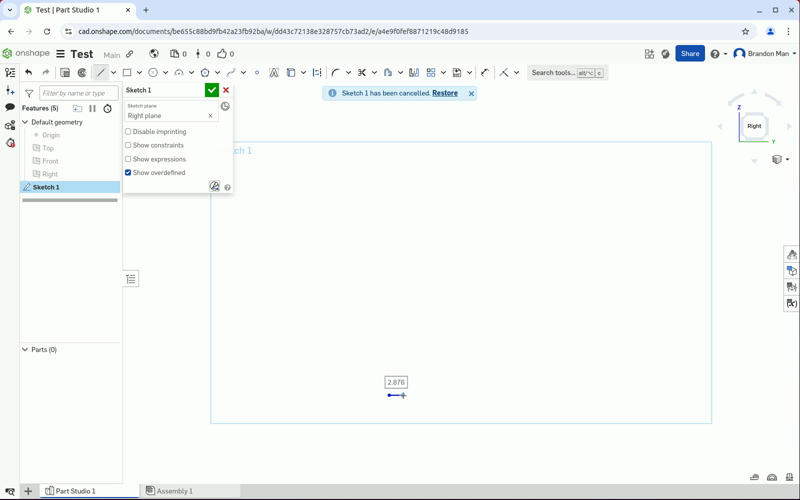
key_down(shift)
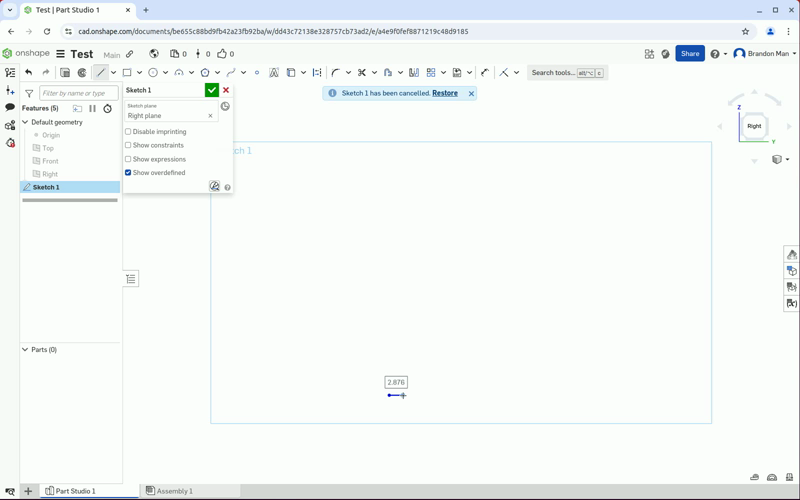
mouse_move(433, 395)
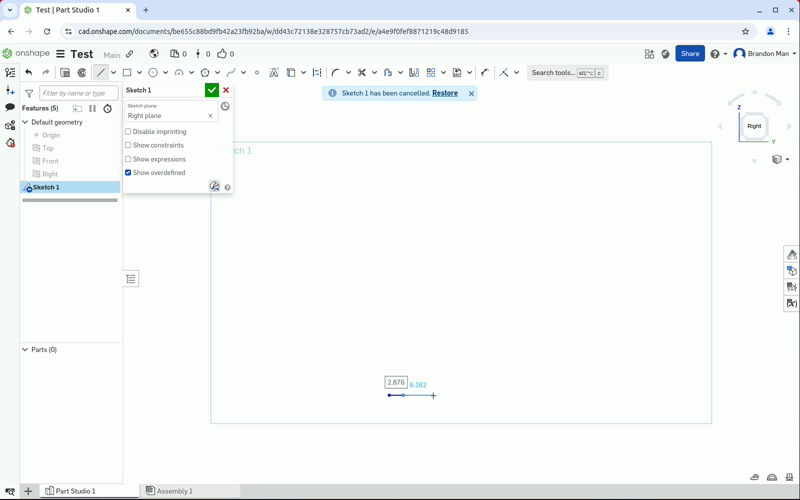
mouse_move(403, 369)
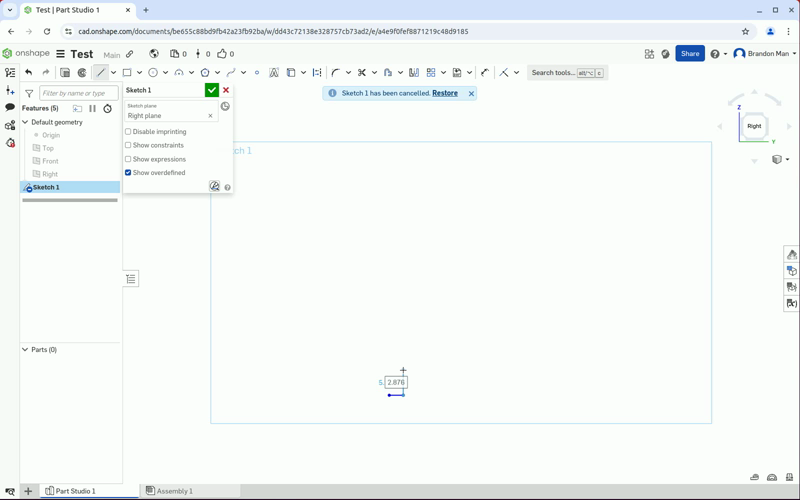
click(403, 369)
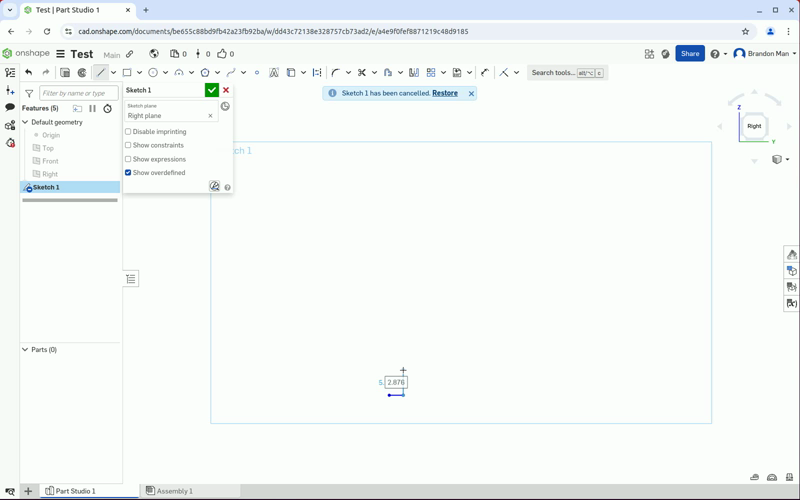
key_up(shift)
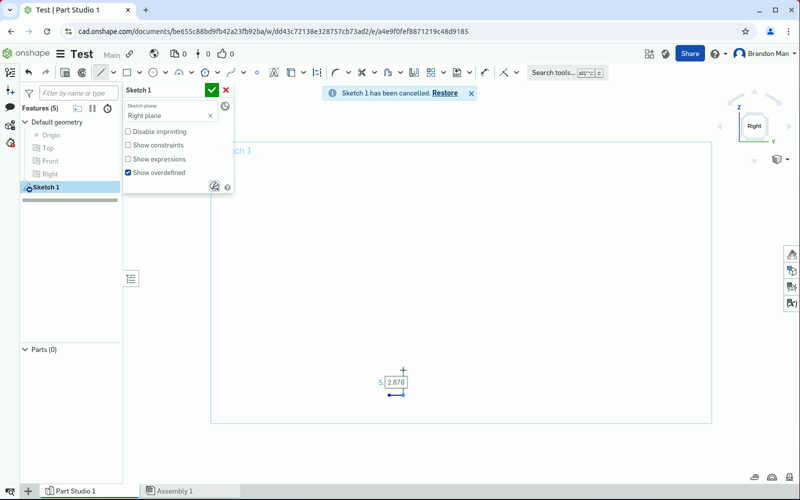
key_down(shift)
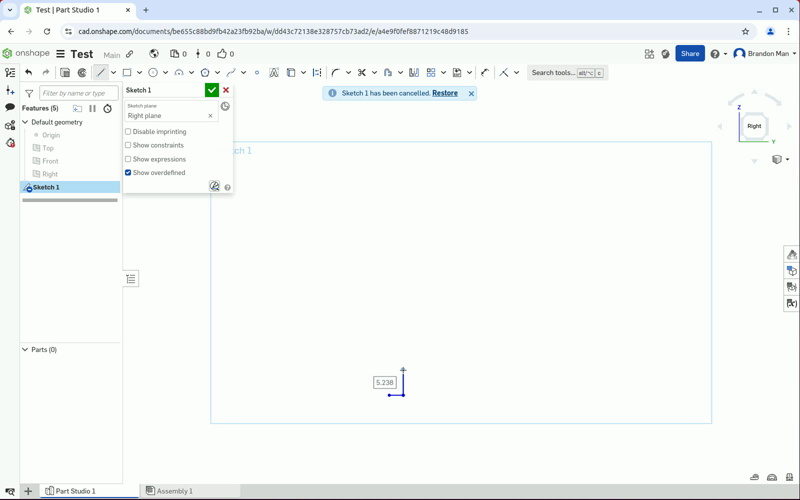
mouse_move(433, 369)
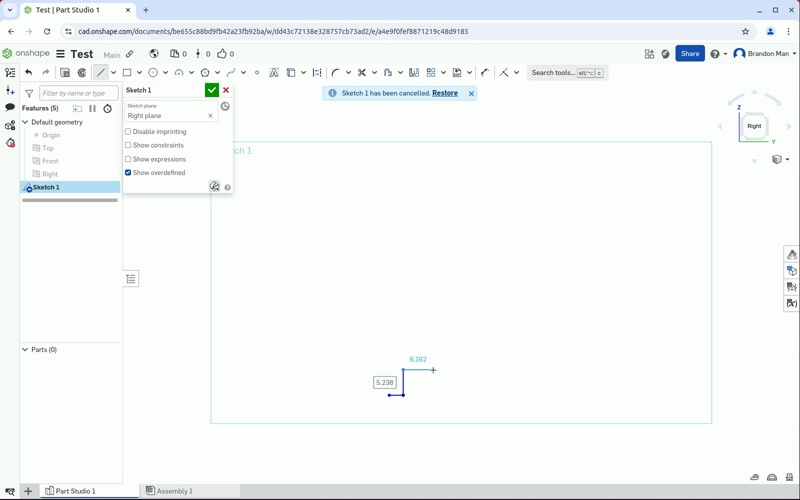
mouse_move(412, 369)
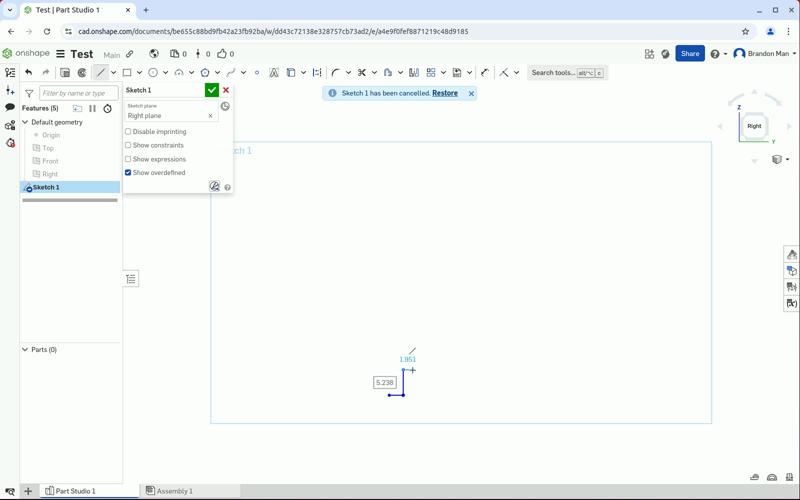
click(412, 369)
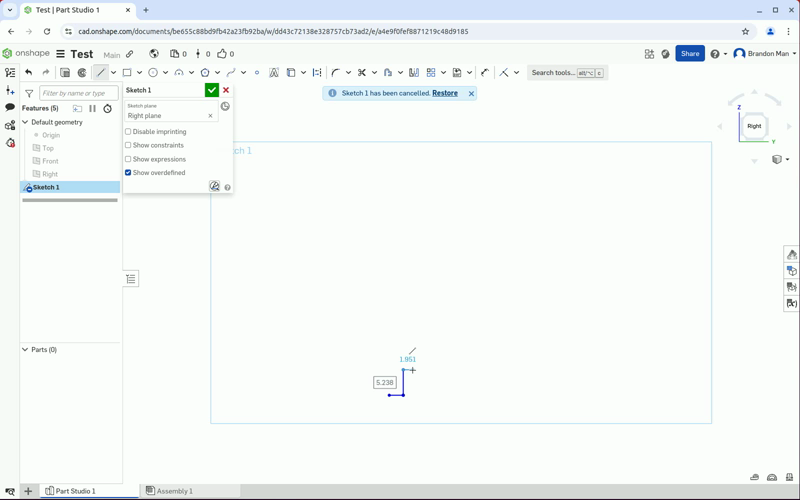
key_up(shift)
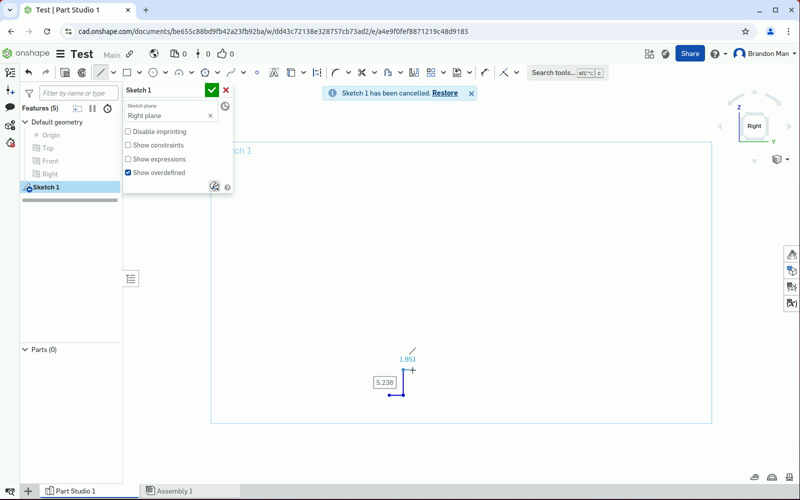
key_down(shift)
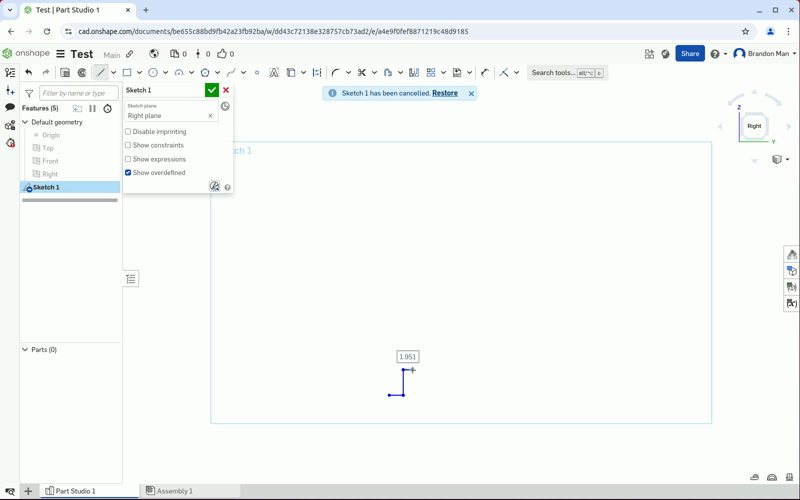
mouse_move(442, 369)
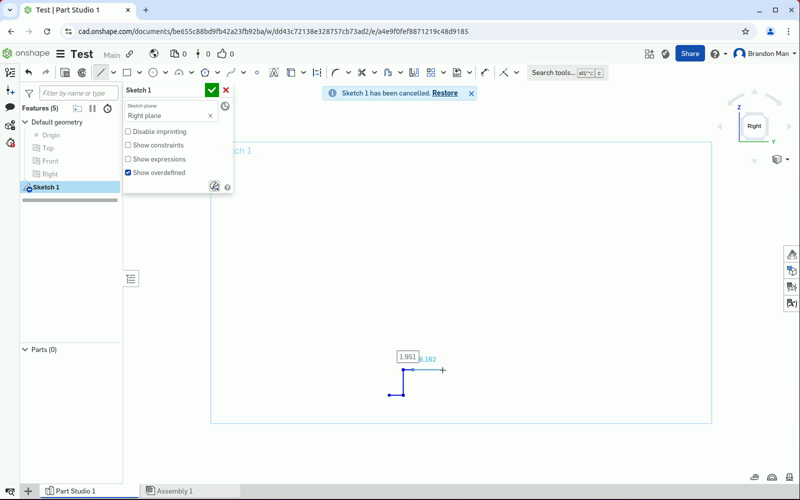
mouse_move(422, 369)
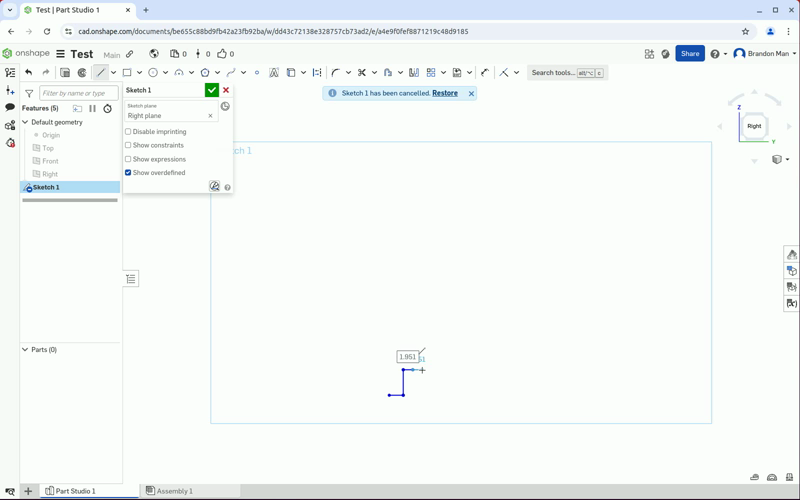
click(422, 369)
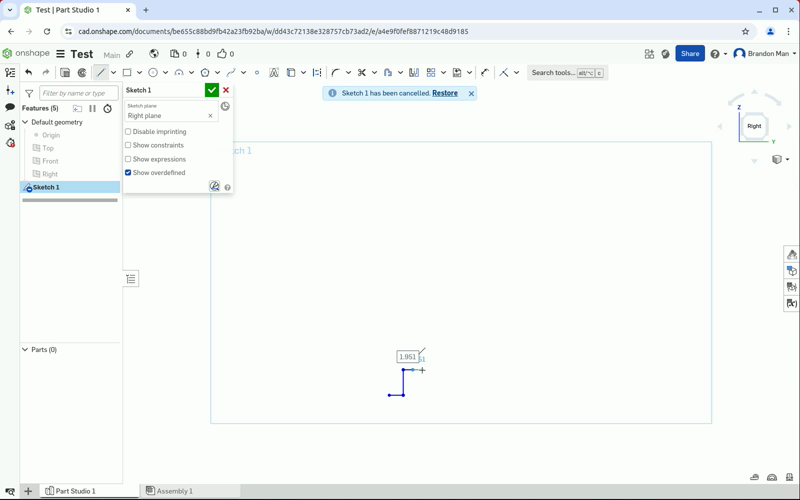
key_up(shift)
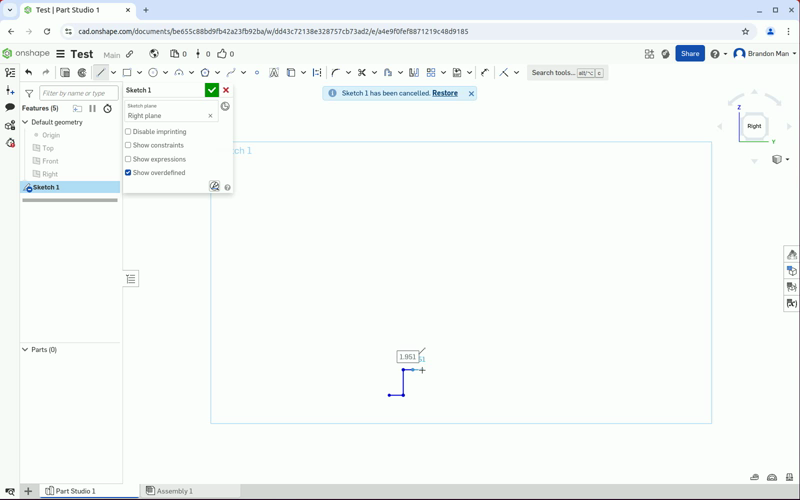
key_down(shift)
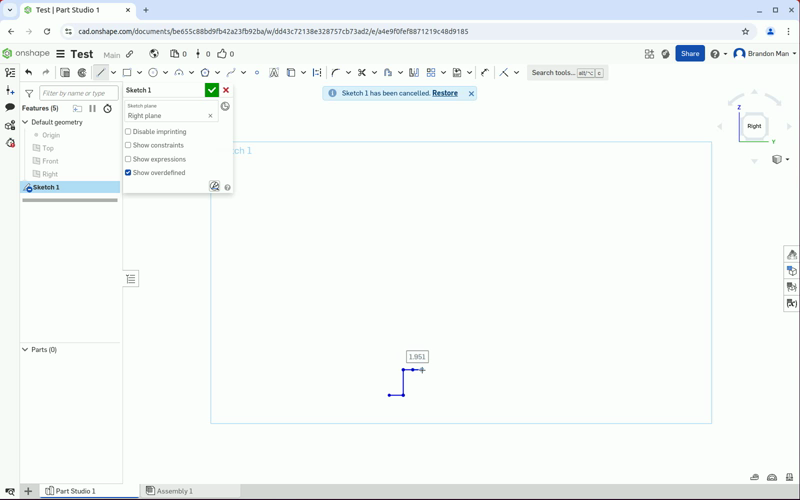
mouse_move(452, 369)
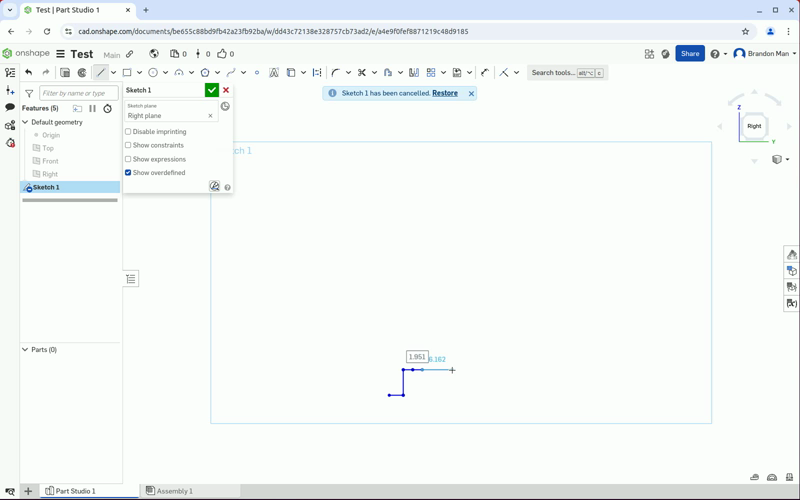
mouse_move(422, 395)
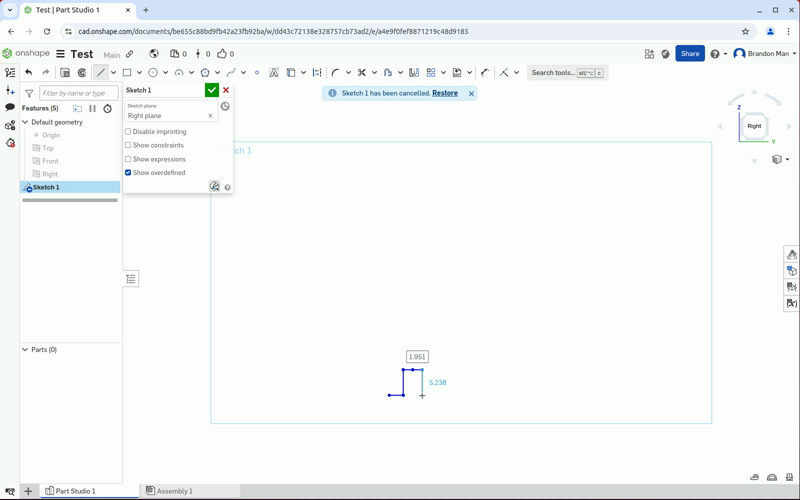
click(422, 395)
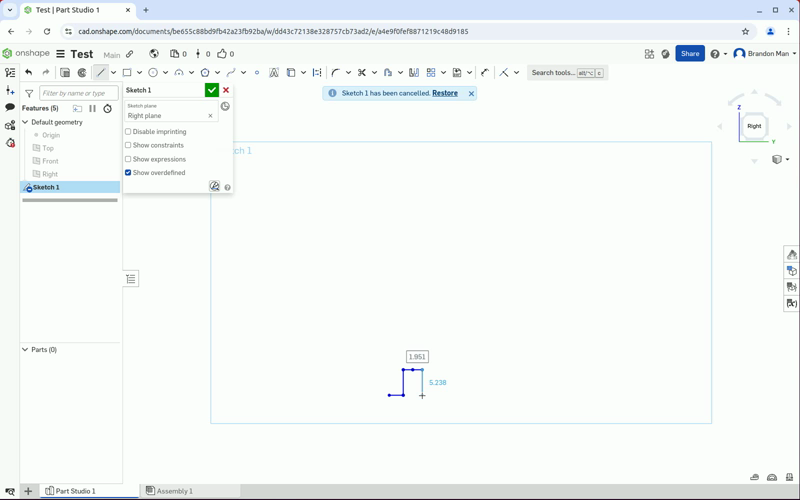
key_up(shift)
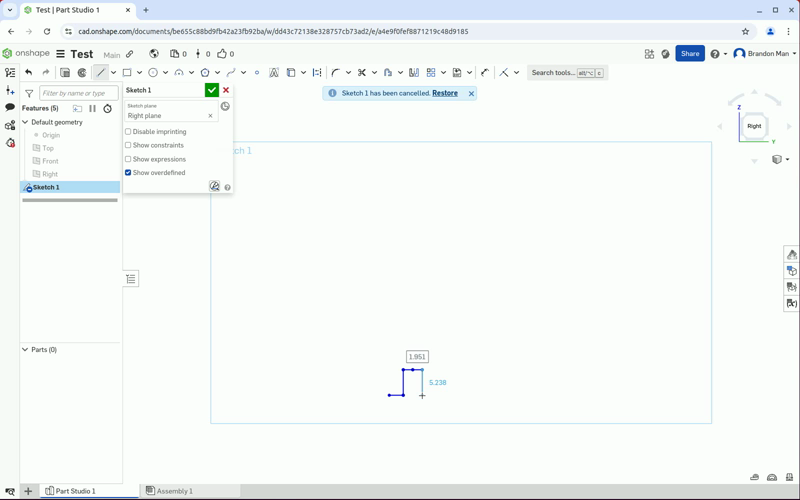
key_down(shift)
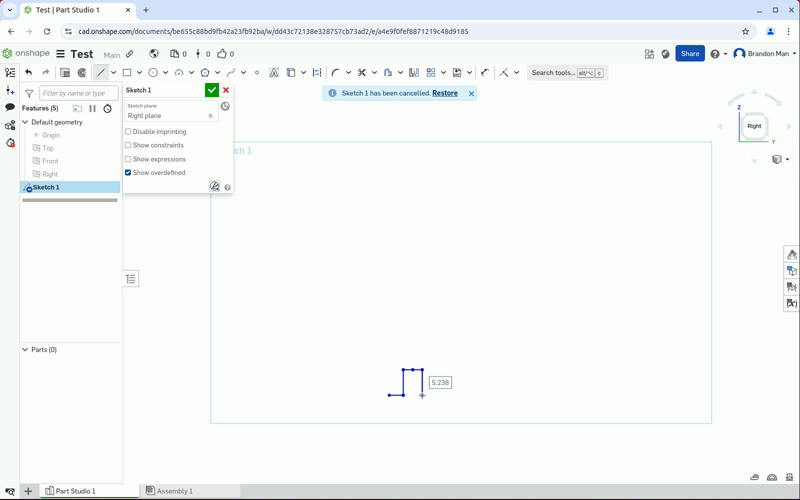
mouse_move(452, 395)
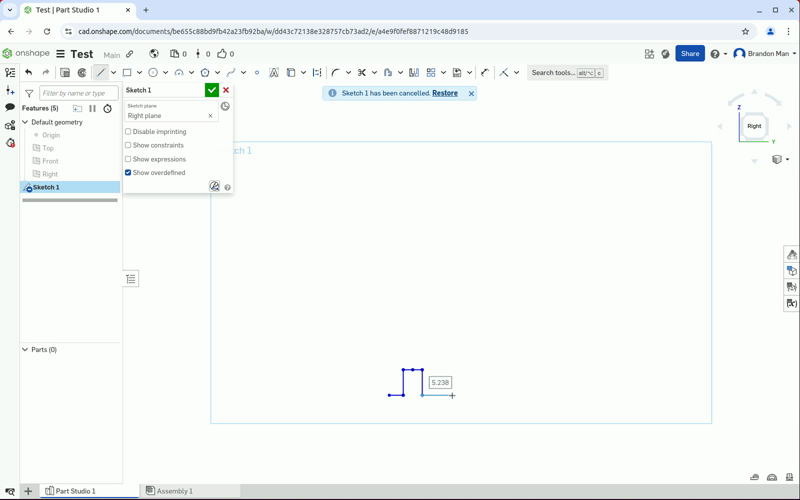
mouse_move(436, 395)
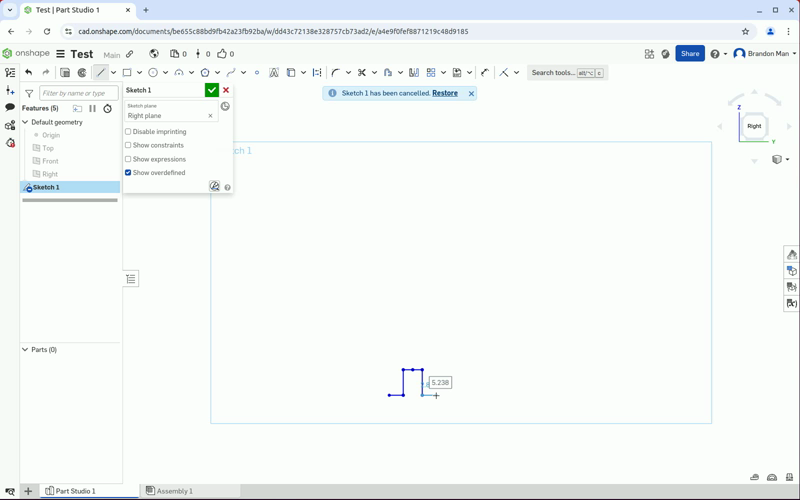
click(436, 395)
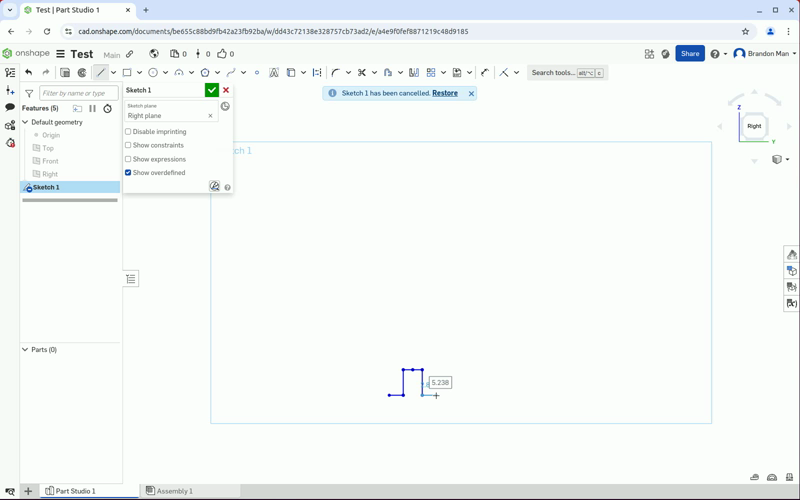
key_up(shift)
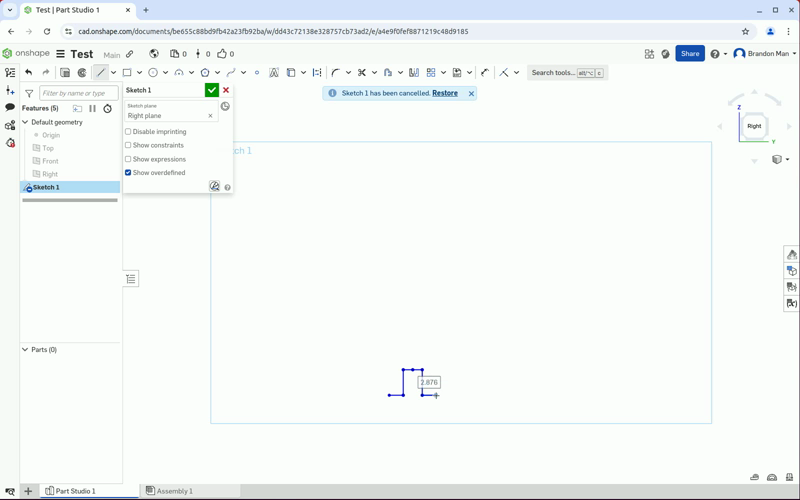
key_down(shift)
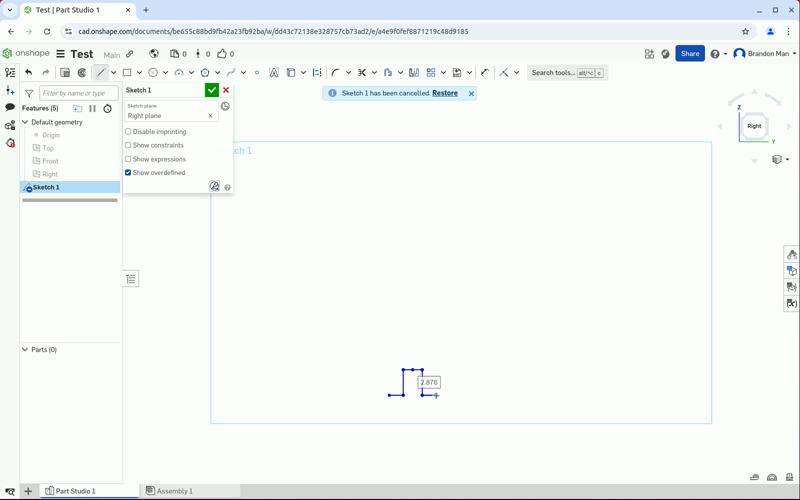
mouse_move(436, 171)
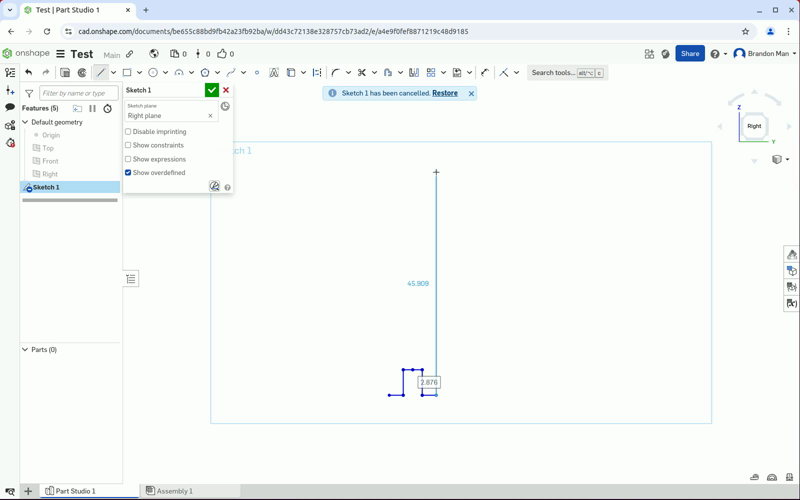
click(436, 171)
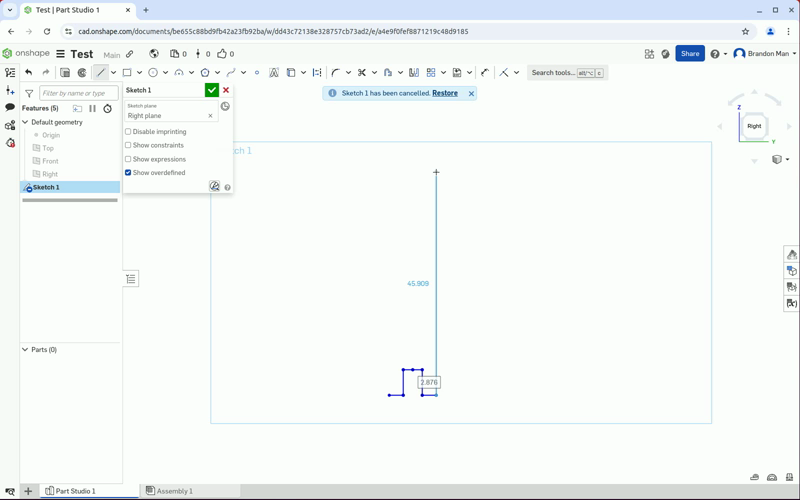
key_up(shift)
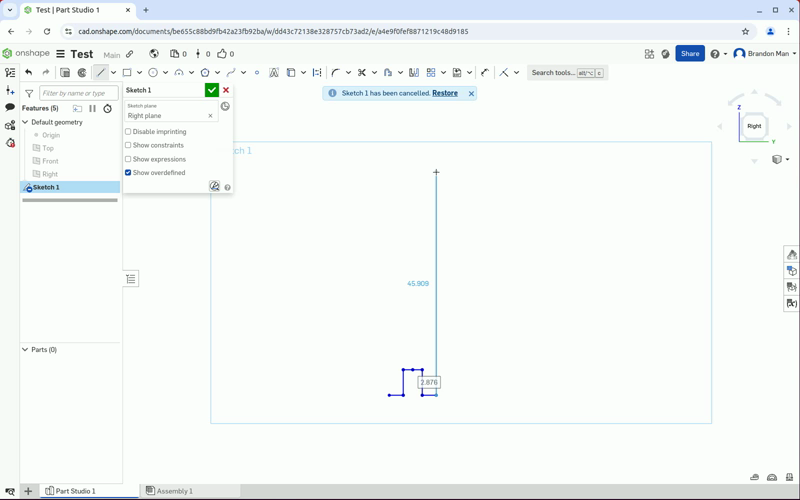
key_down(shift)
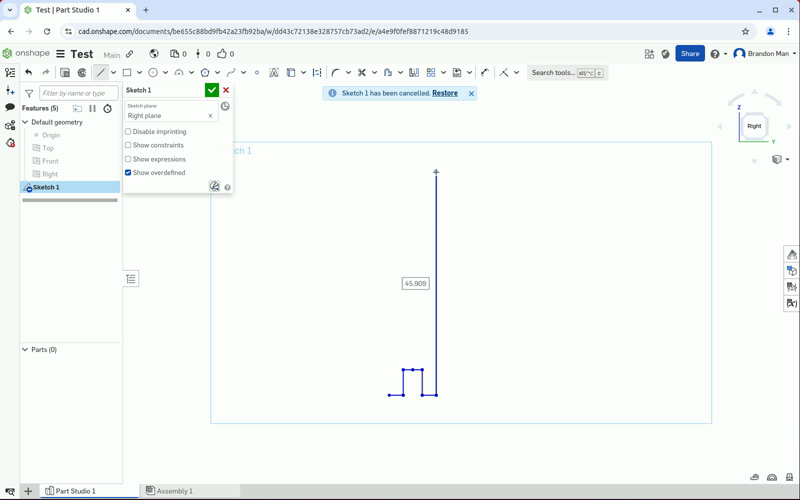
mouse_move(466, 171)
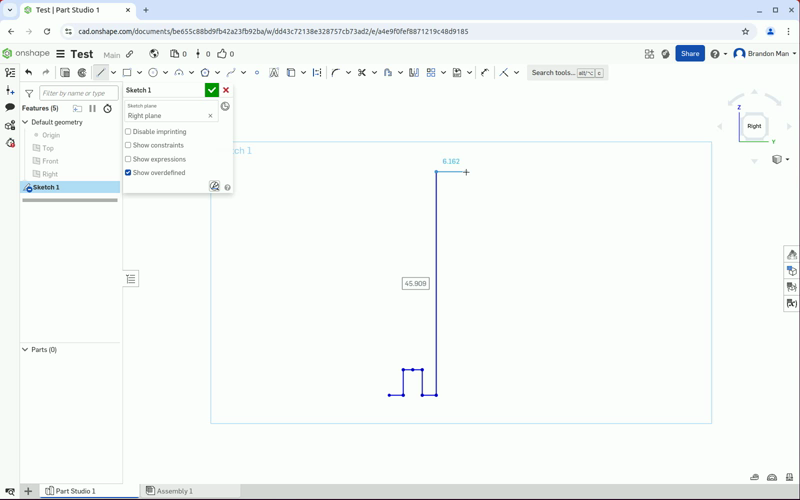
mouse_move(424, 171)
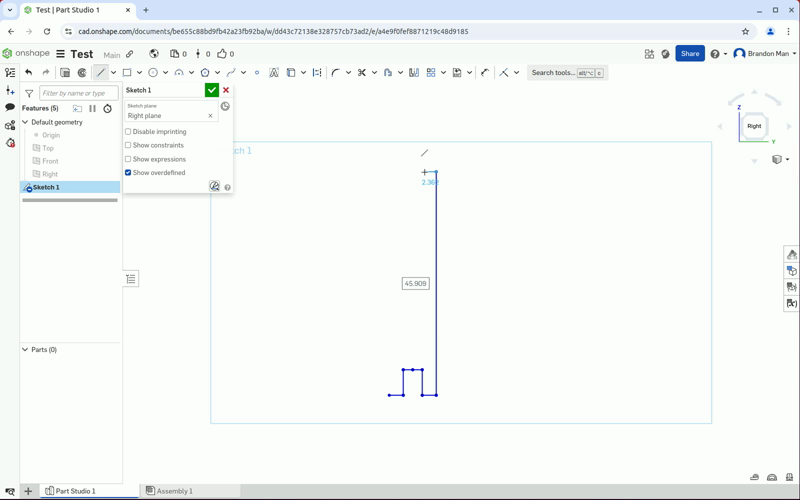
click(424, 171)
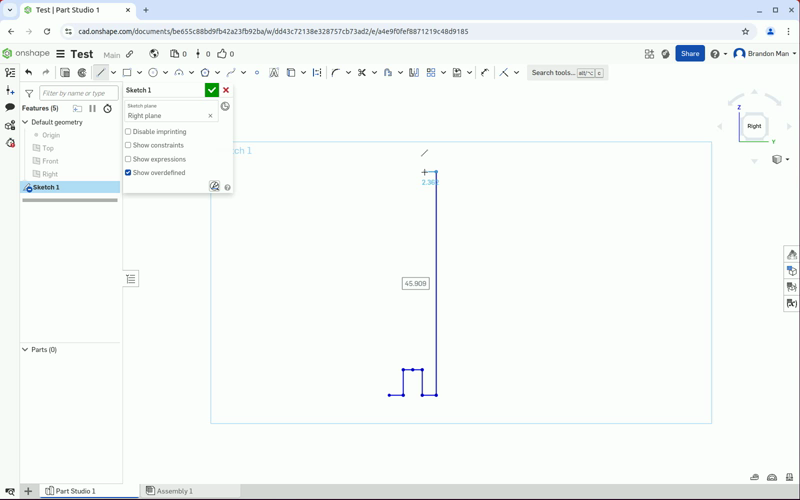
key_up(shift)
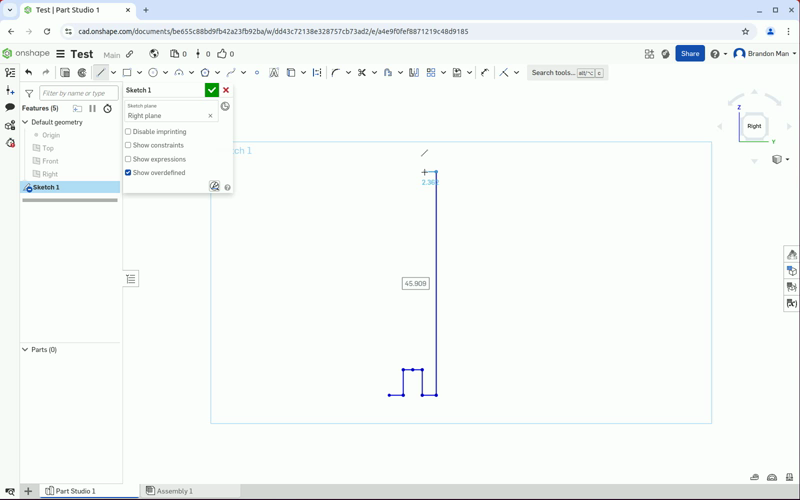
key_down(shift)
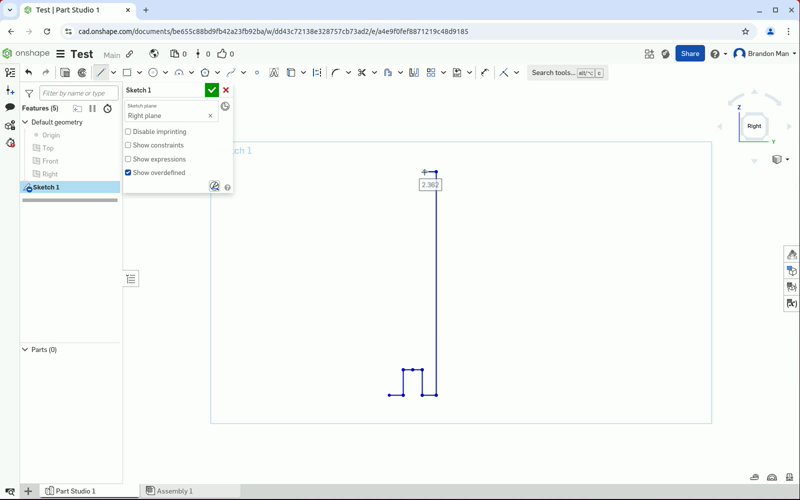
mouse_move(454, 171)
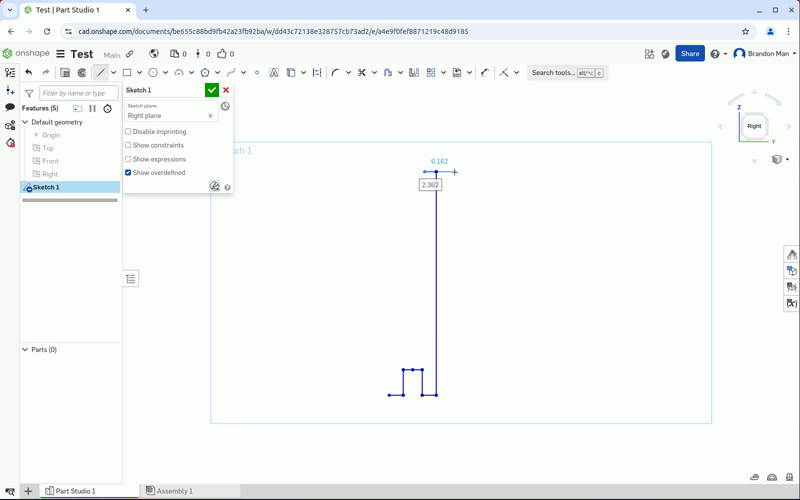
mouse_move(424, 197)
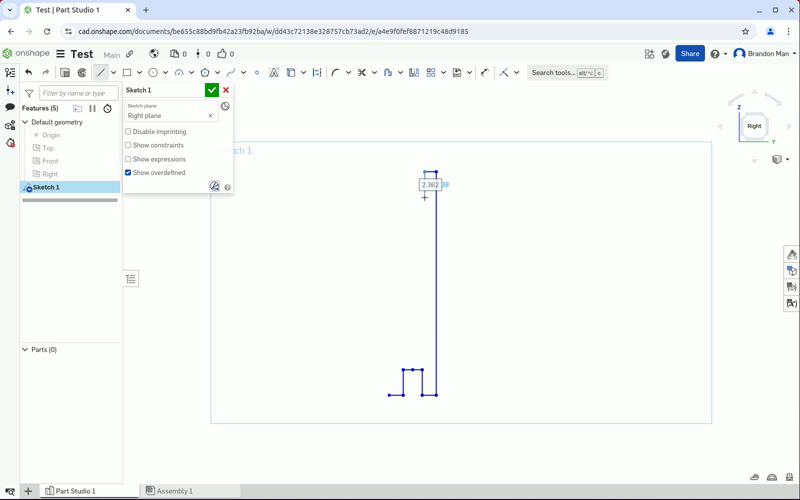
click(424, 197)
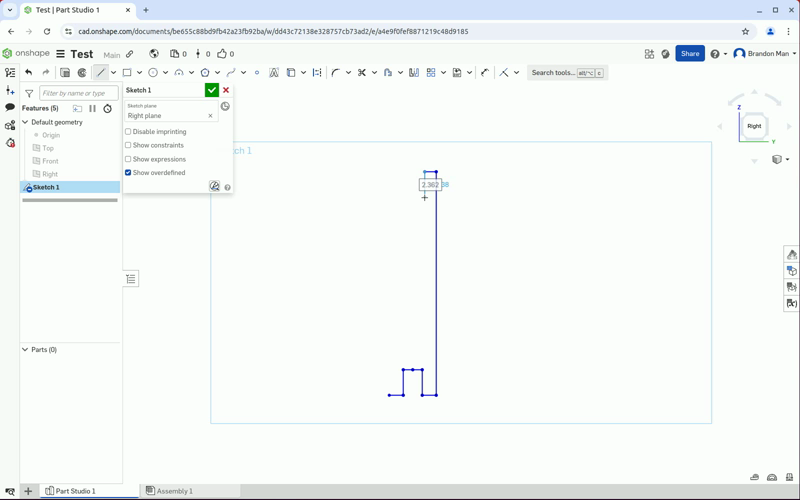
key_up(shift)
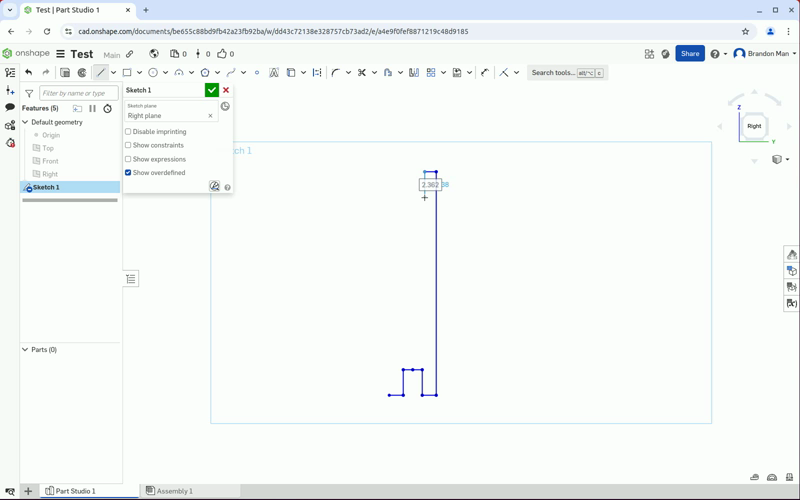
key_down(shift)
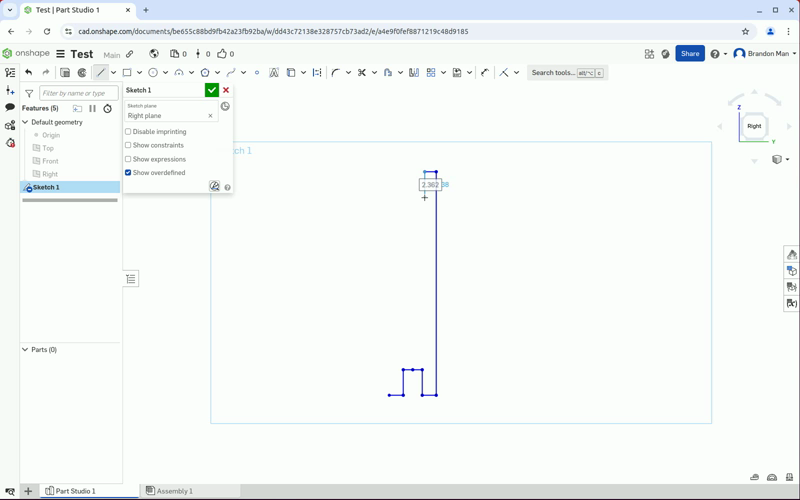
mouse_move(454, 197)
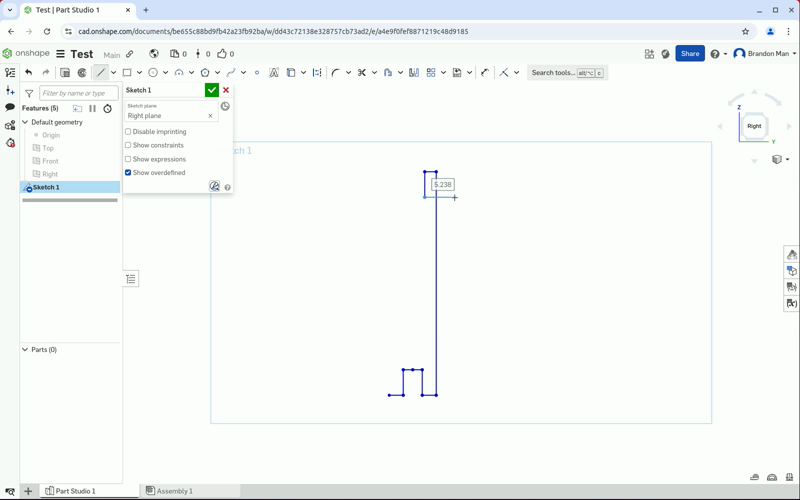
mouse_move(412, 197)
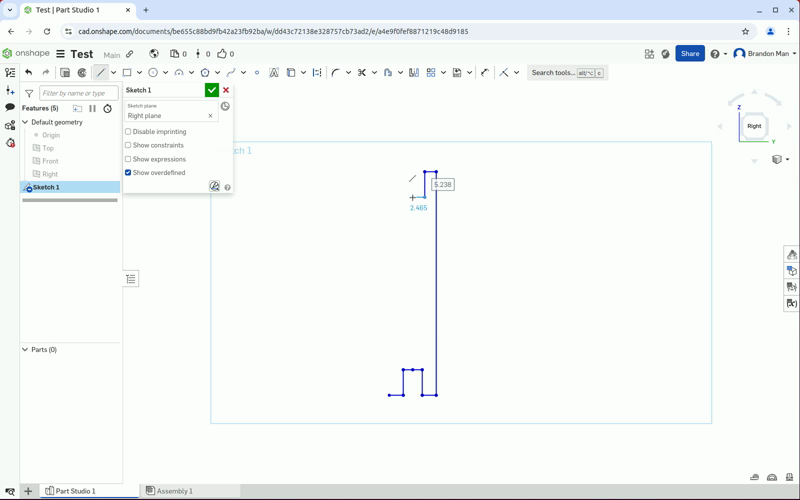
click(412, 197)
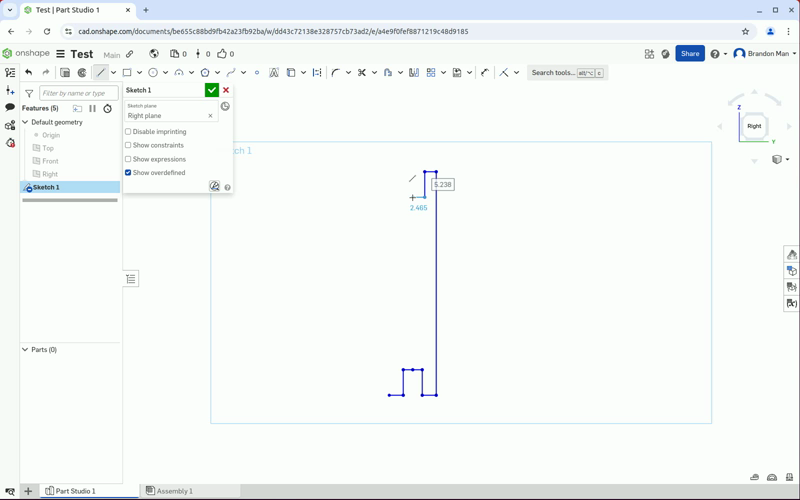
key_up(shift)
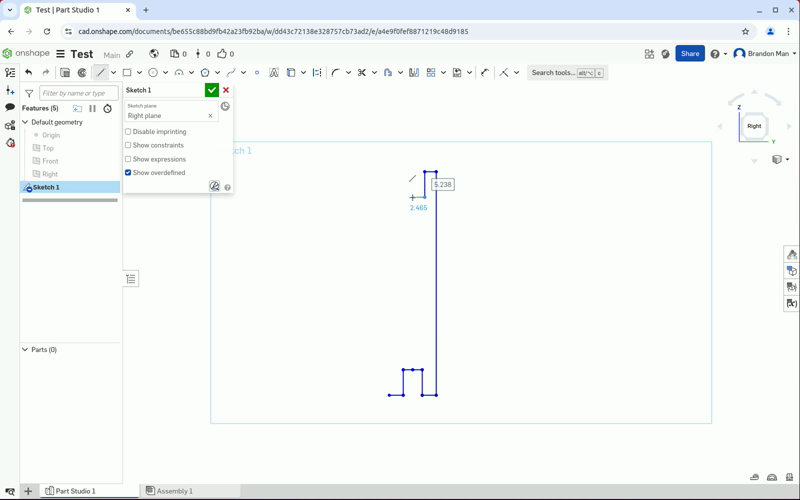
key_down(shift)
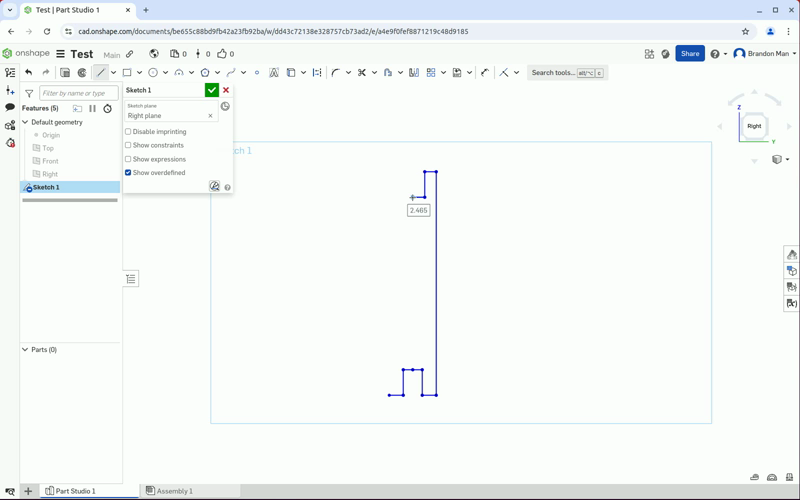
mouse_move(442, 197)
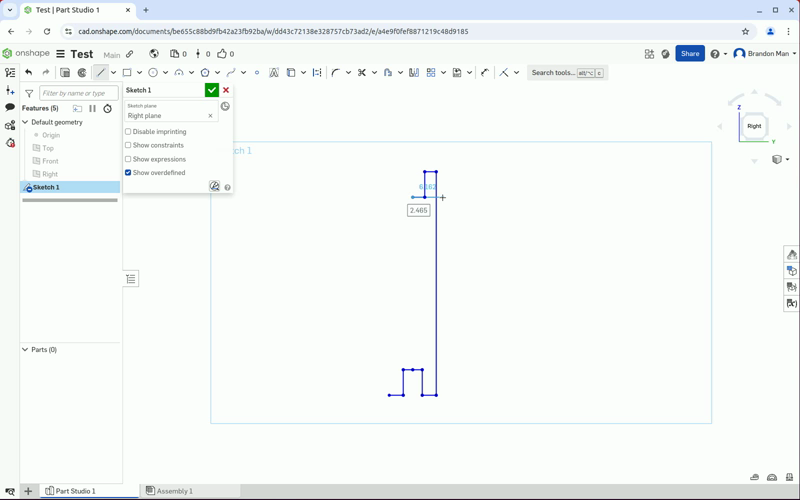
mouse_move(401, 197)
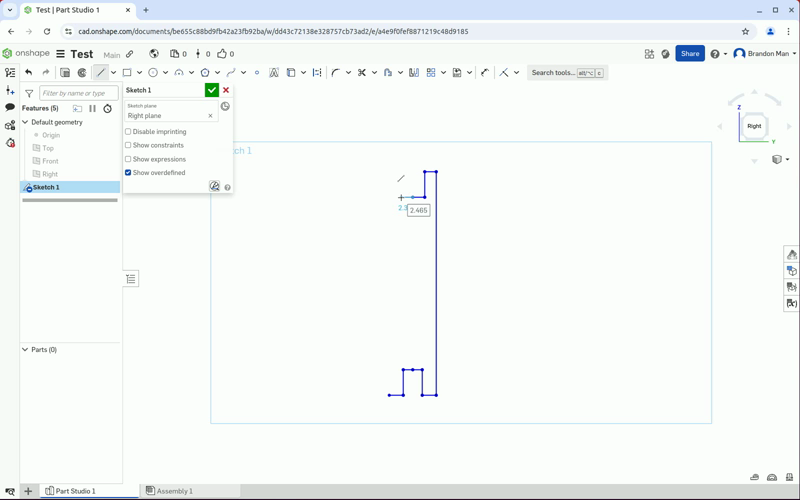
click(401, 197)
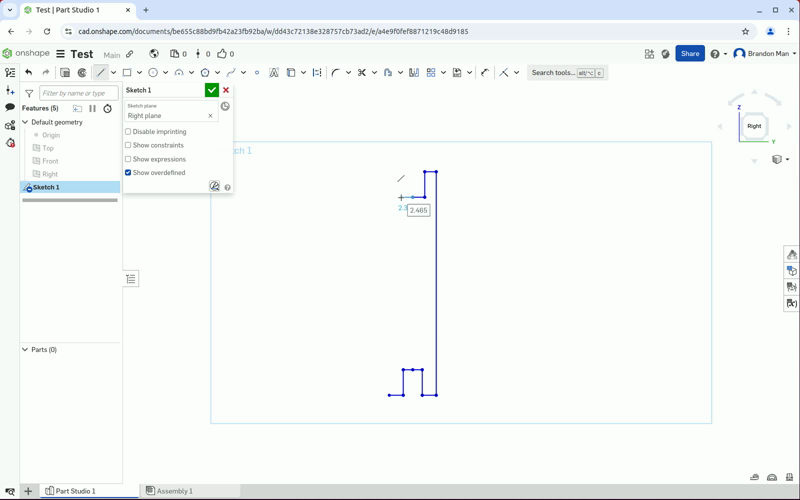
key_up(shift)
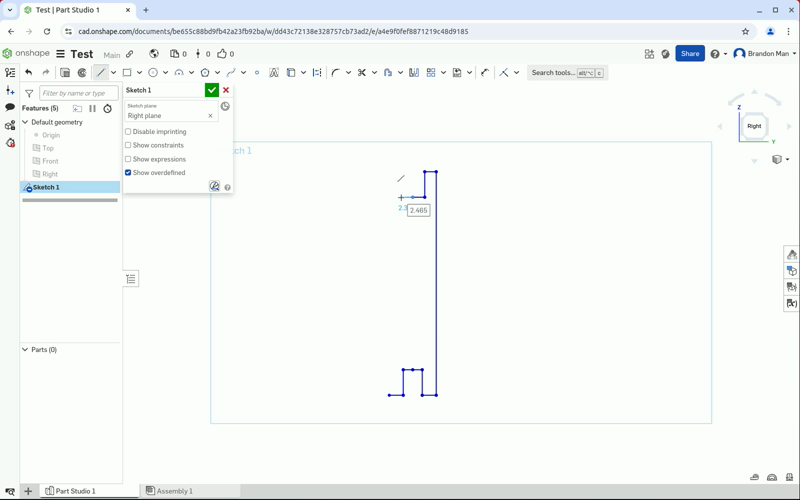
key_down(shift)
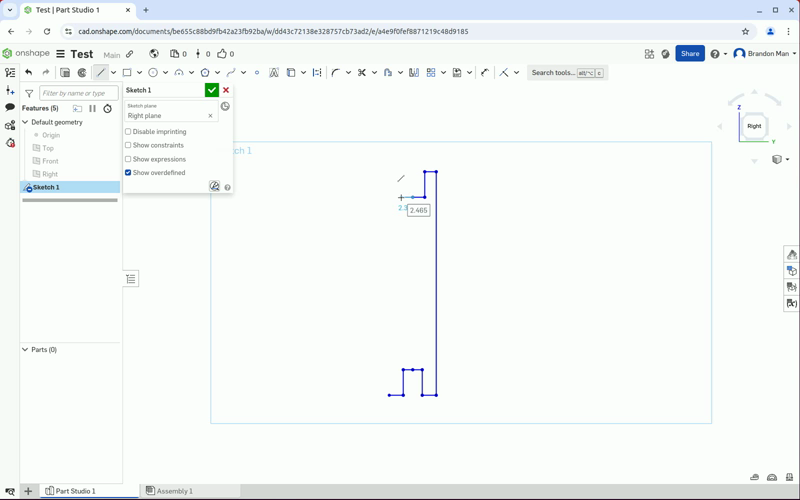
mouse_move(431, 197)
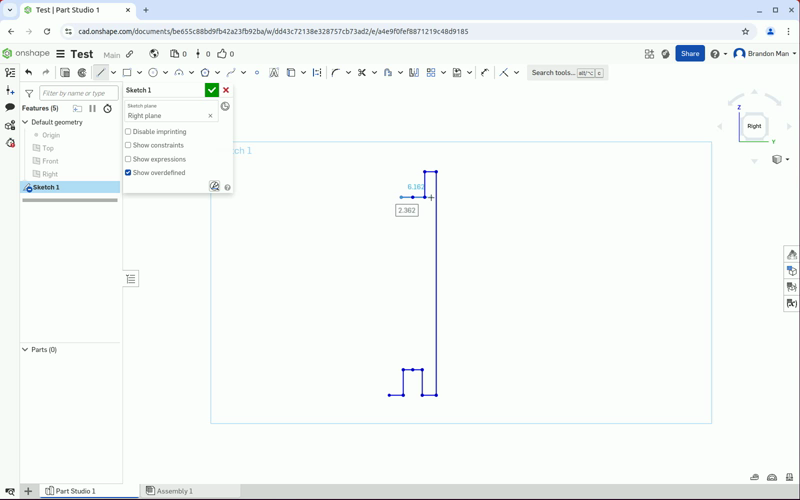
mouse_move(401, 171)
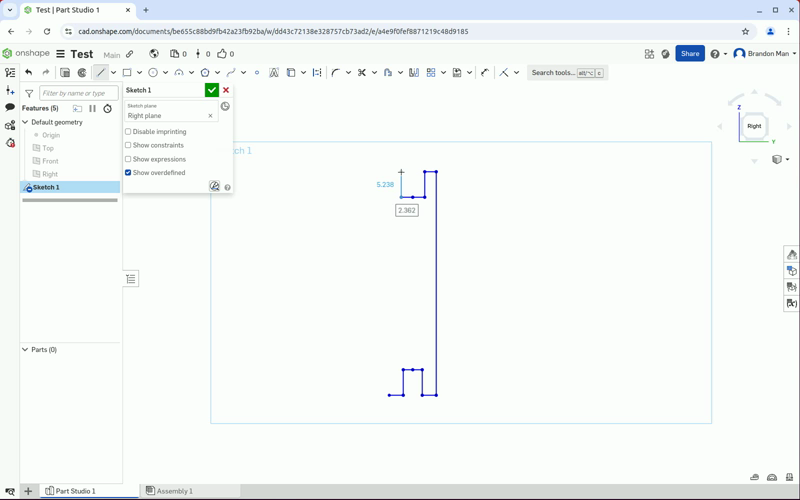
click(401, 171)
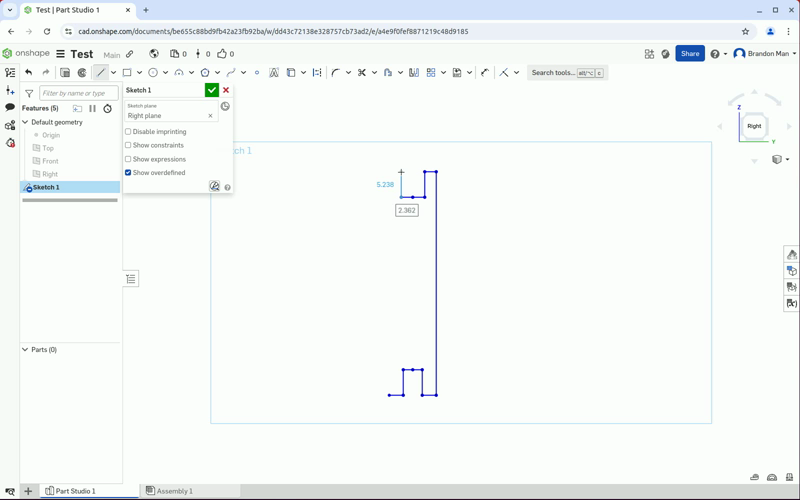
key_up(shift)
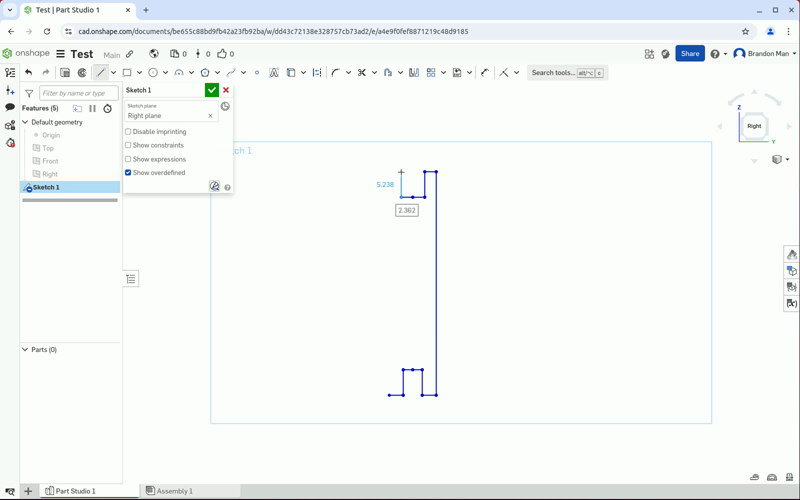
key_down(shift)
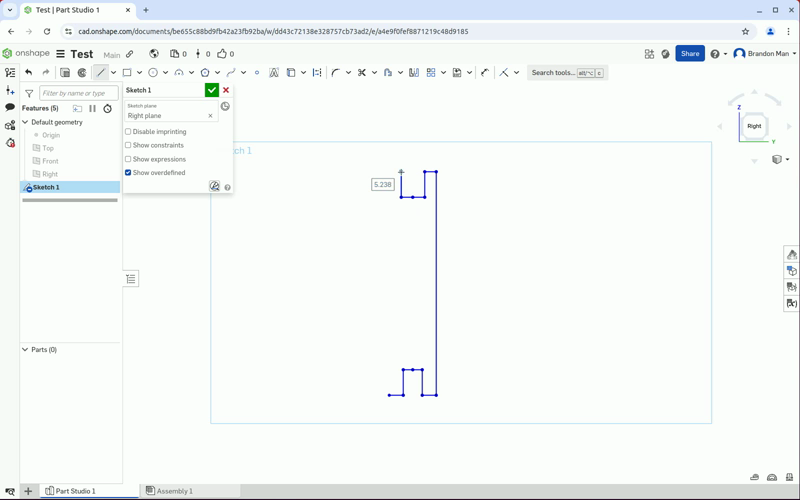
mouse_move(431, 171)
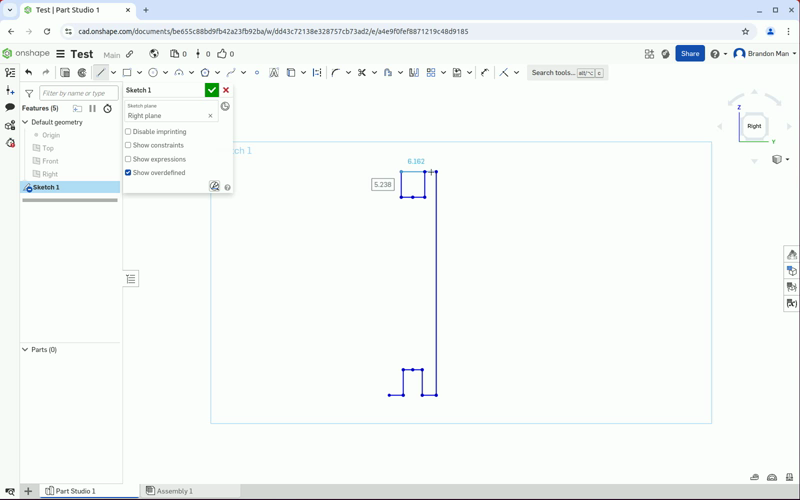
mouse_move(389, 171)
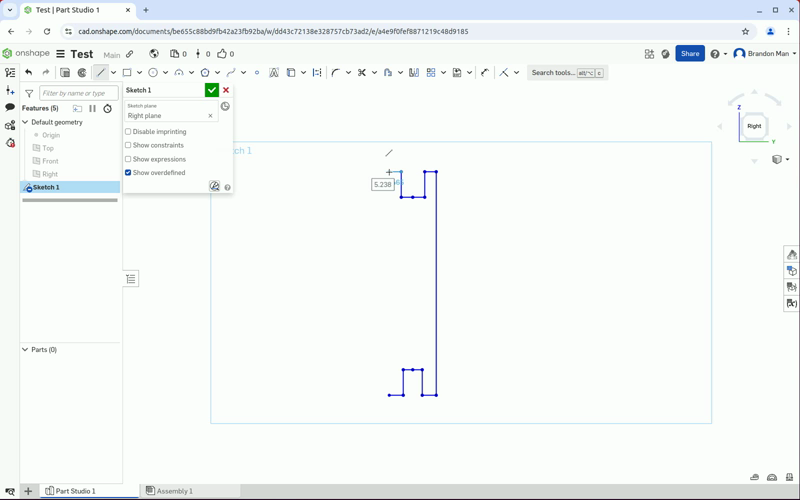
click(389, 171)
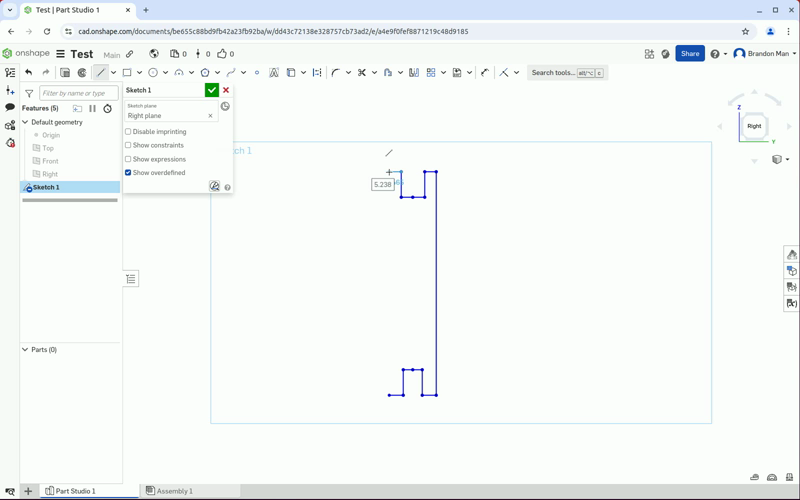
key_up(shift)
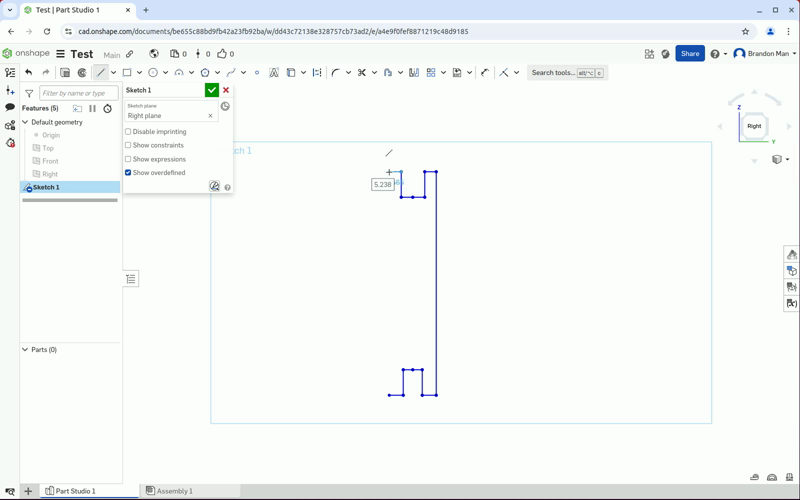
key_down(shift)
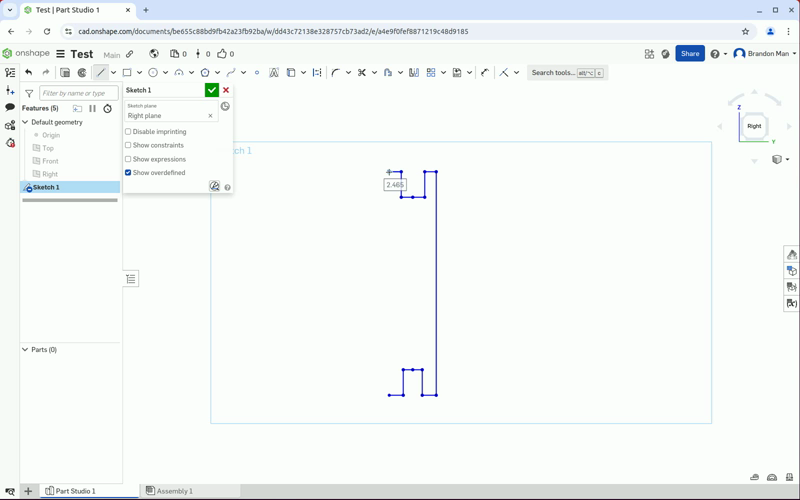
mouse_move(389, 395)
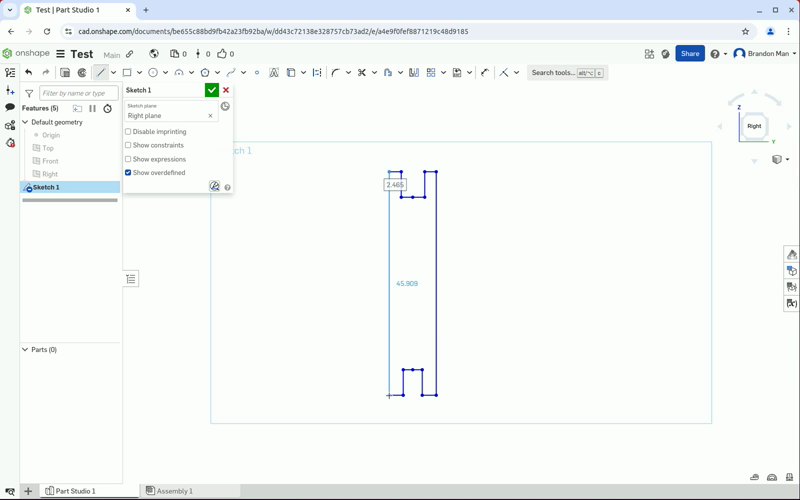
key_up(shift)
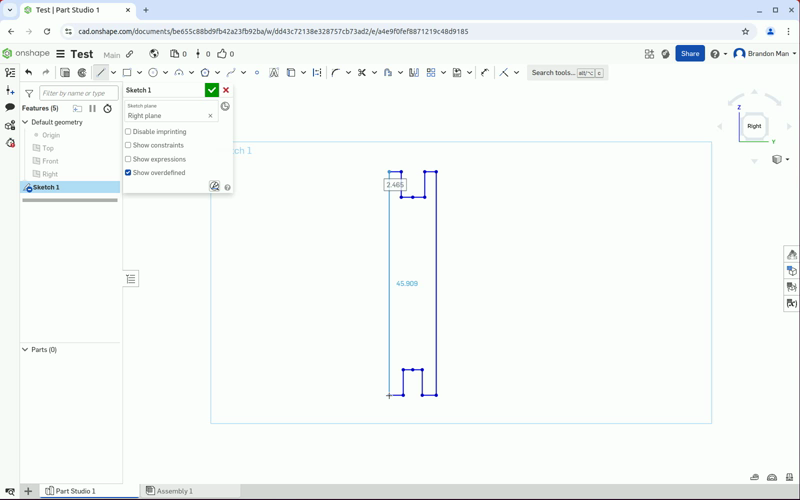
click(389, 395)
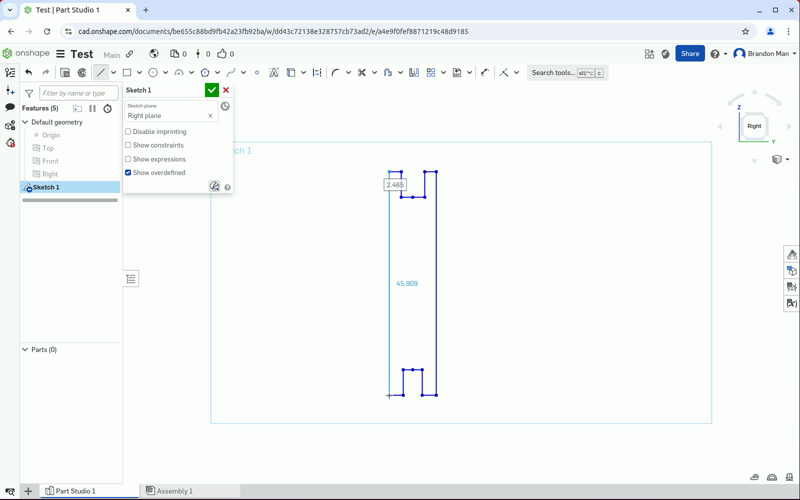
key(esc)
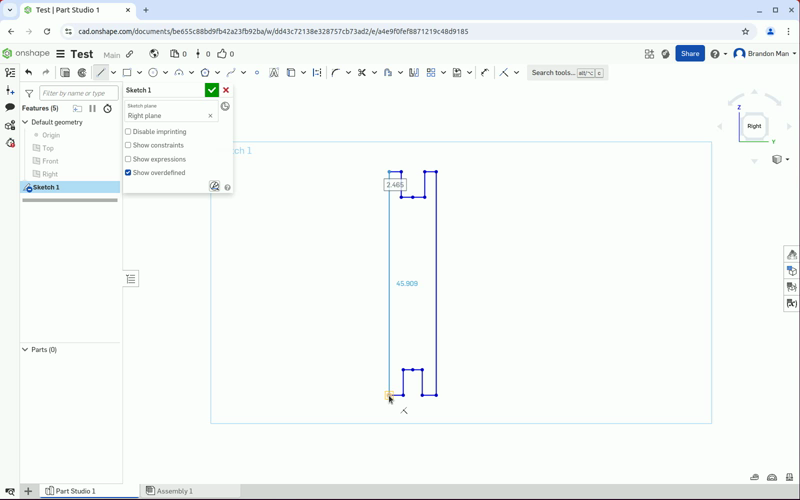
mouse_move(403, 298)
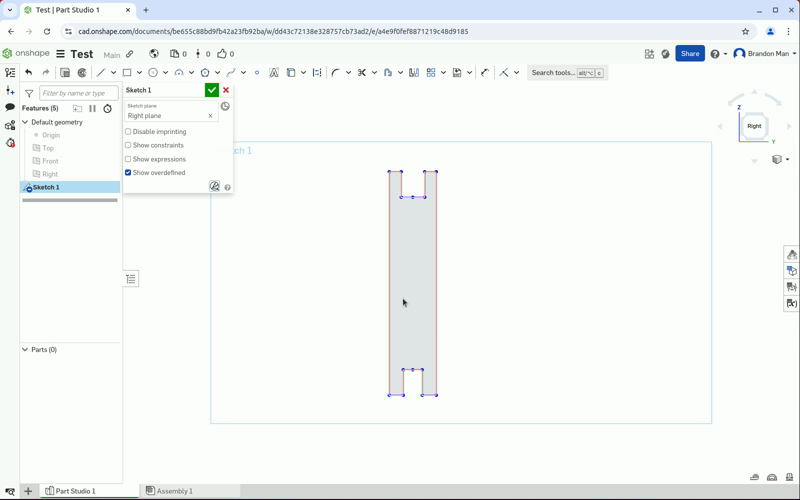
click(403, 298)
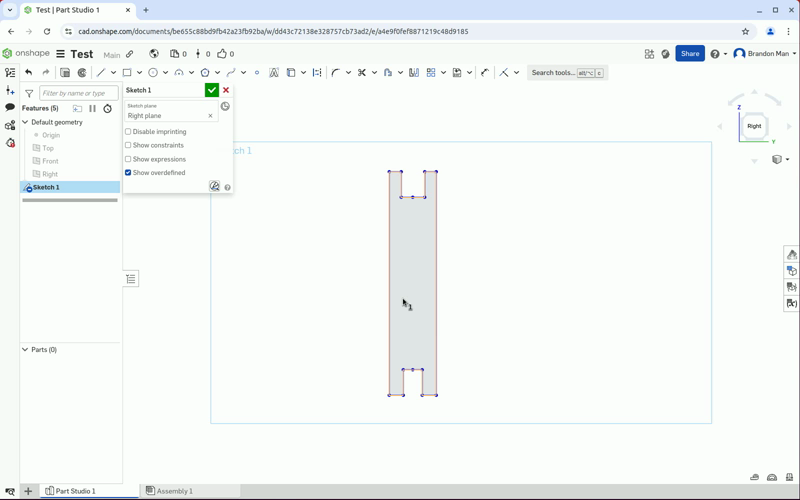
mouse_move(73, 352)
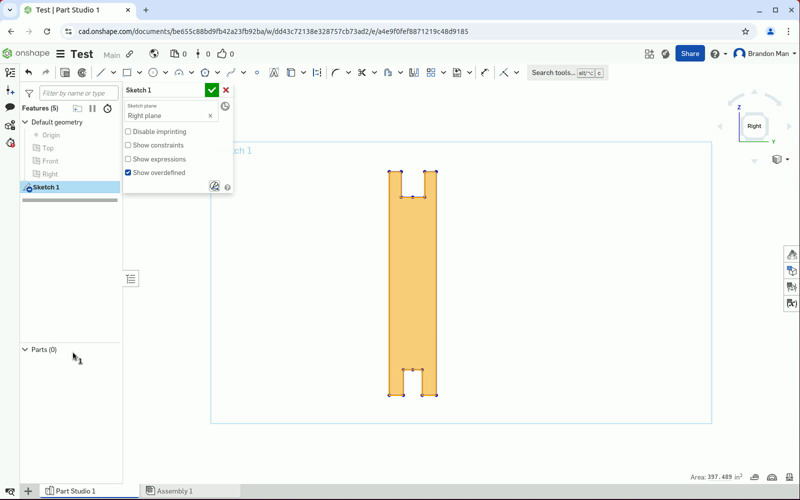
key(shift+y)
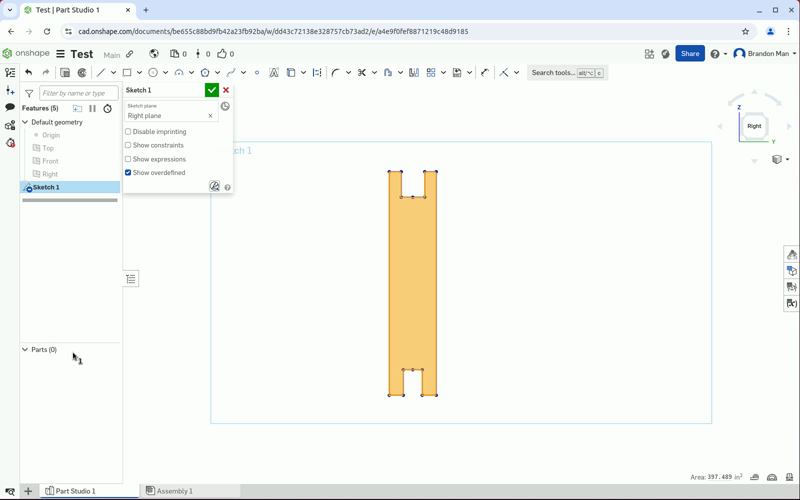
key(shift+e)
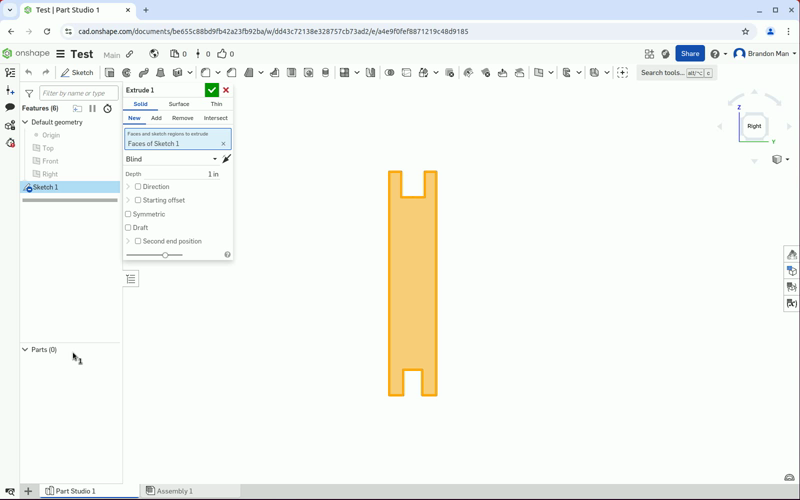
mouse_move(143, 106)
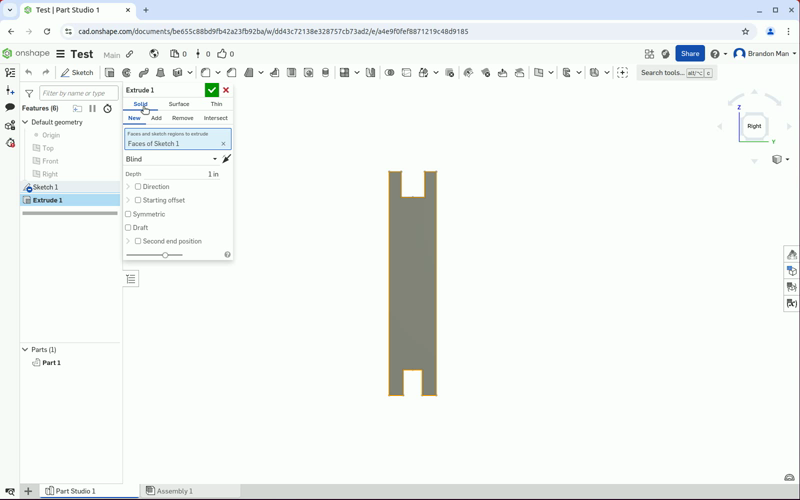
click(143, 106)
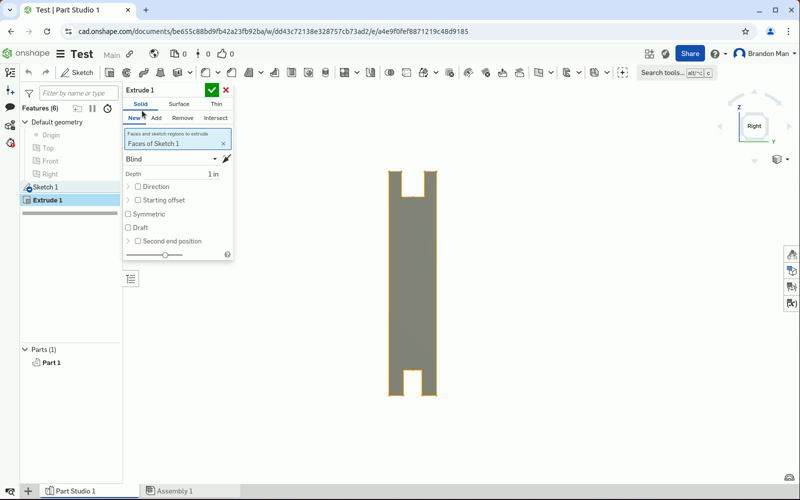
mouse_move(137, 120)
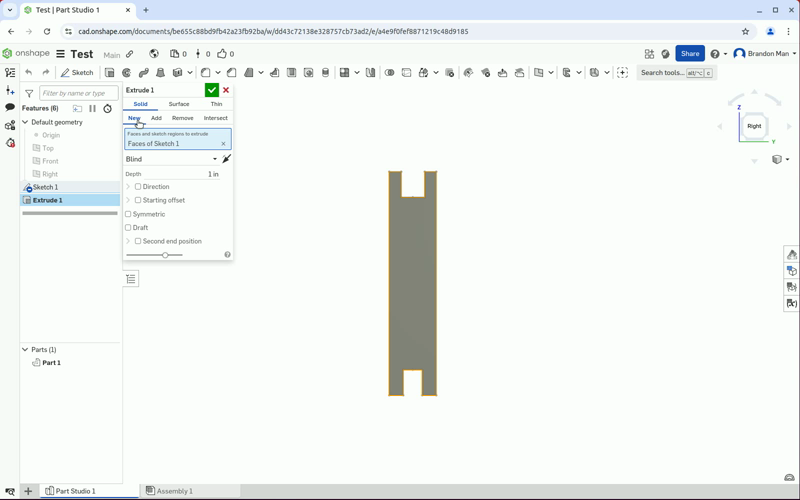
click(137, 120)
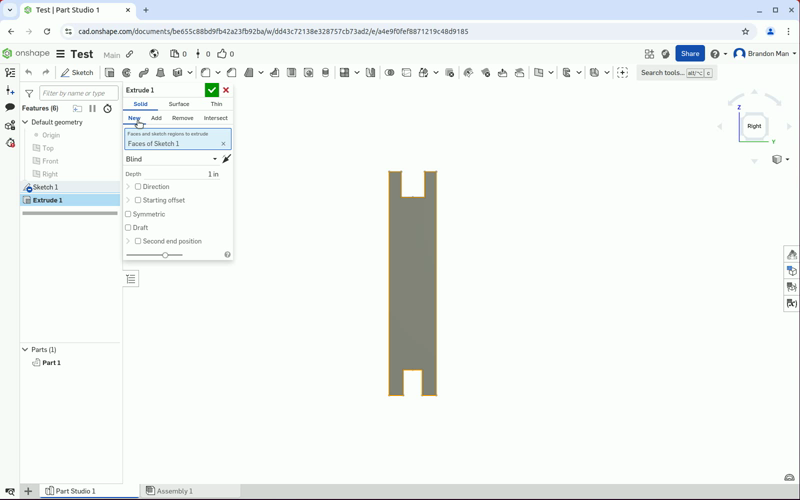
key(tab, 4)
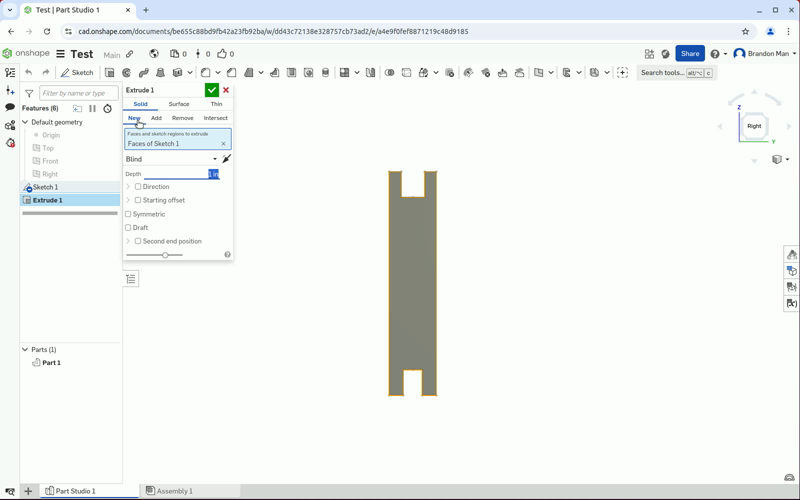
text(5.536)
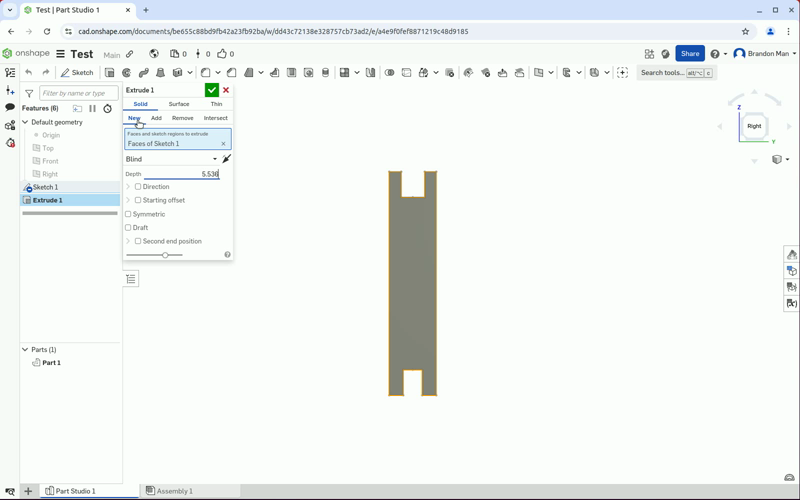
key(enter)
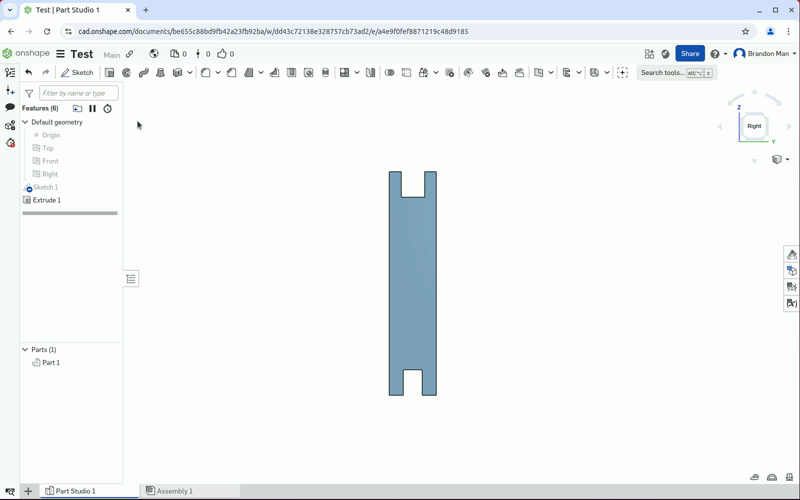
key(shift+h)
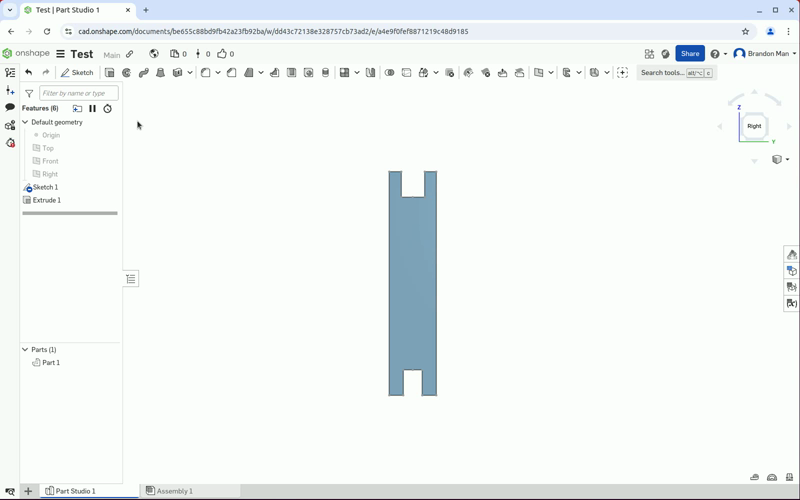
key(shift+h)
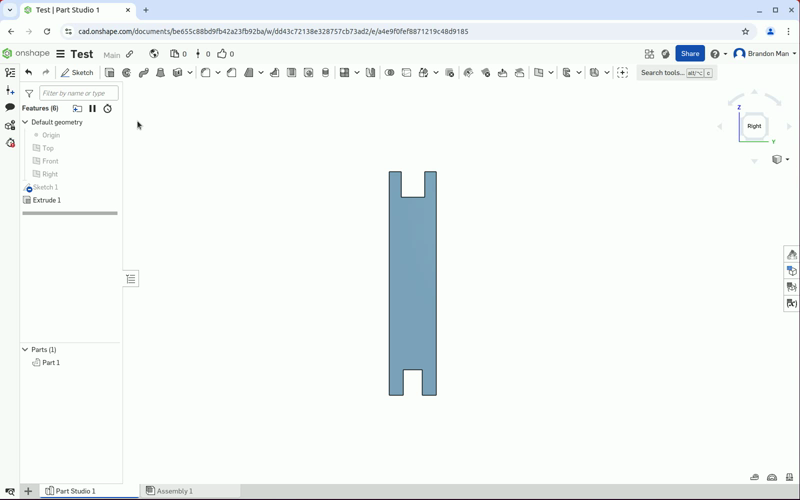
mouse_move(73, 189)
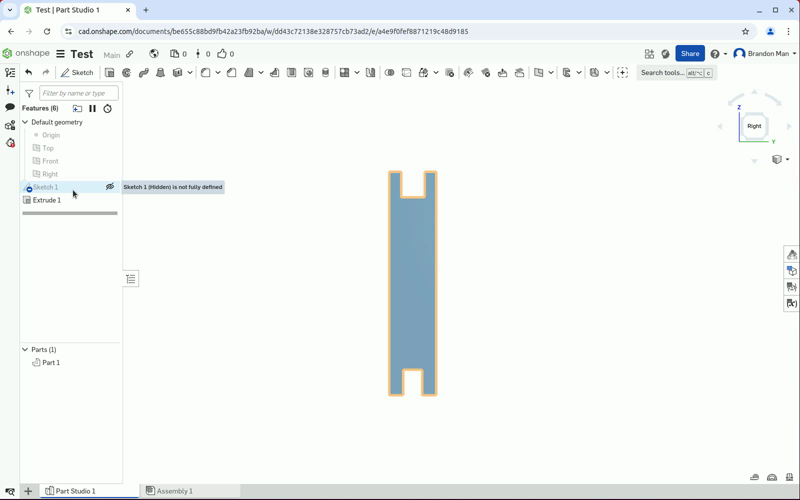
click(73, 189)
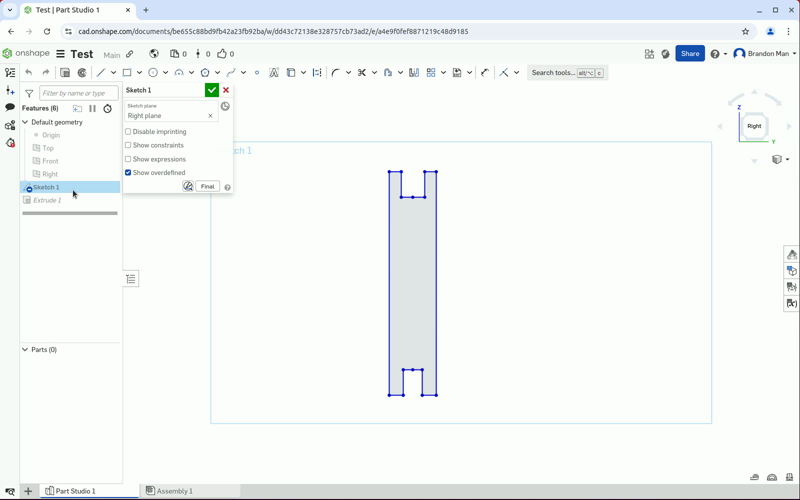
mouse_move(229, 92)
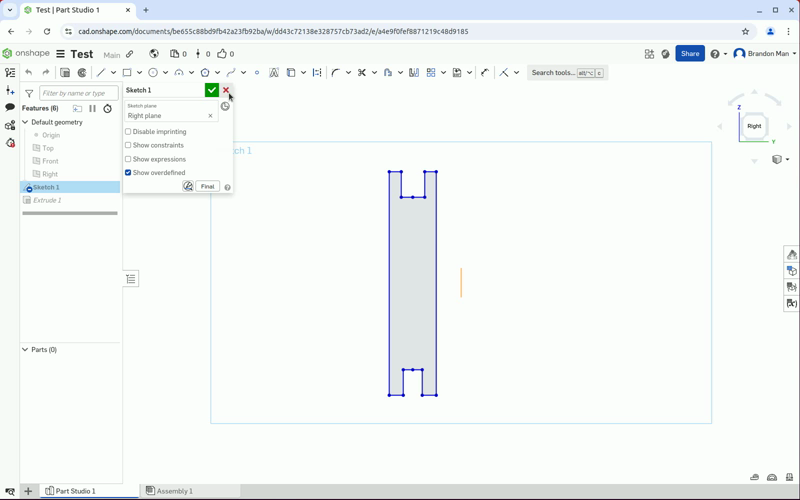
click(229, 92)
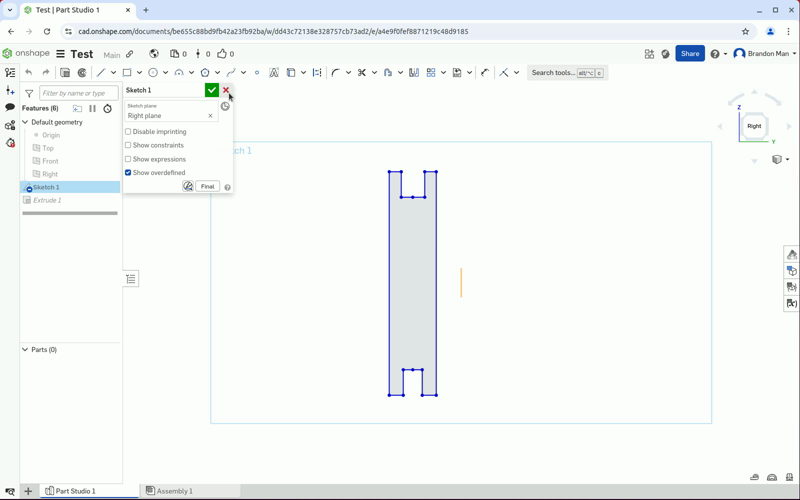
key(shift+s)
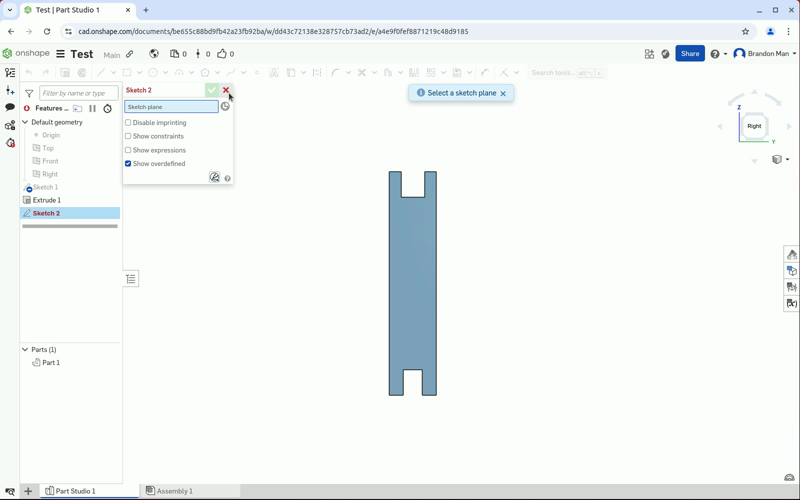
mouse_move(73, 176)
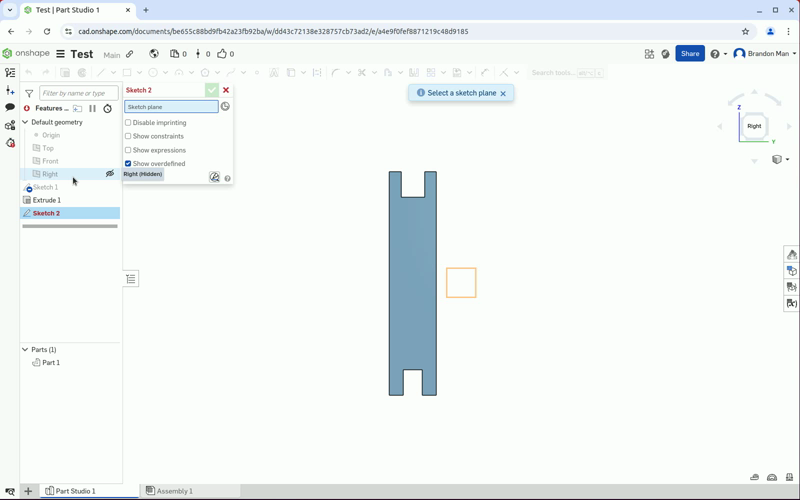
click(73, 176)
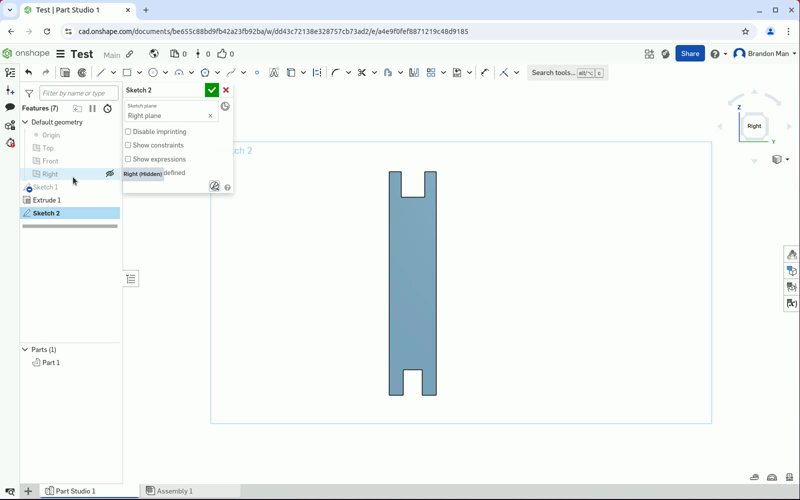
mouse_move(73, 352)
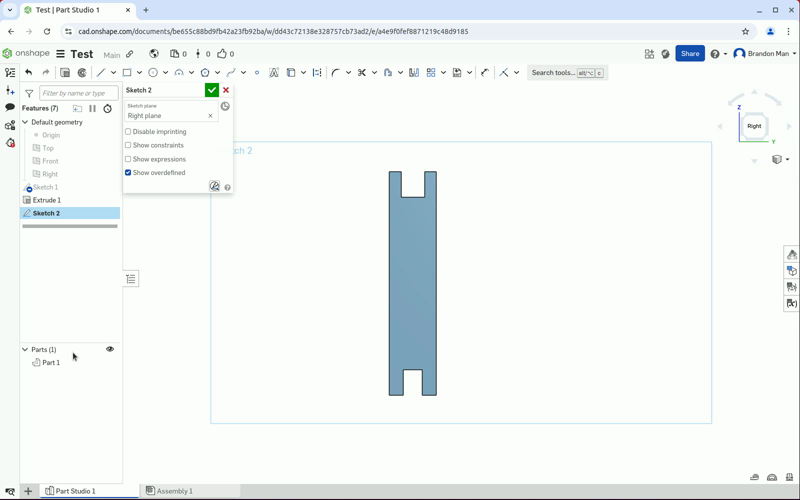
key(y)
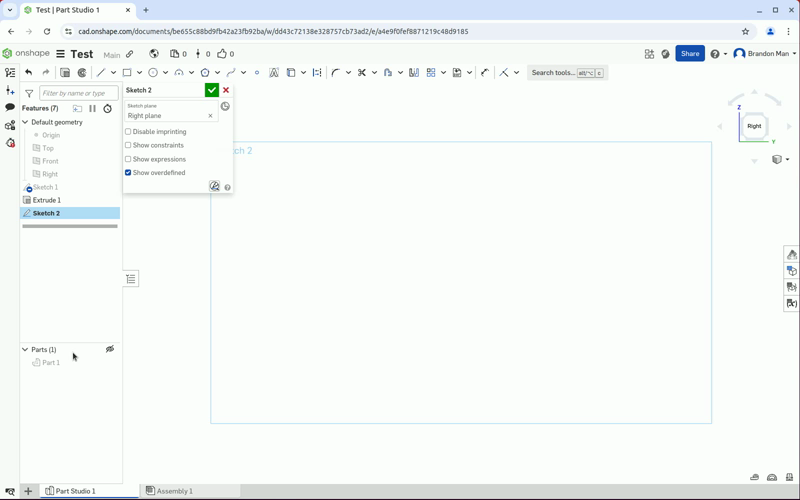
key(l)
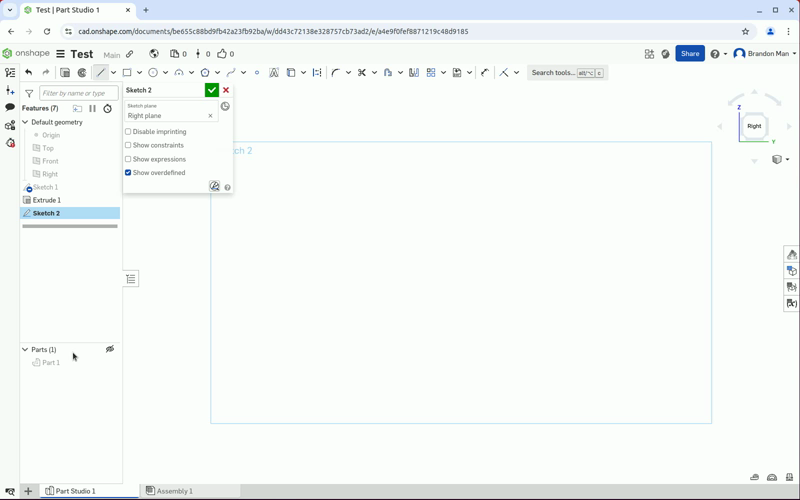
key_down(shift)
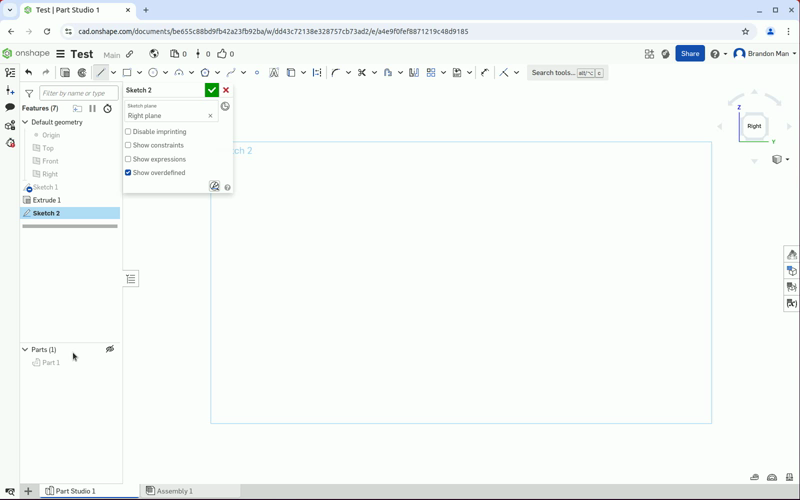
mouse_move(389, 395)
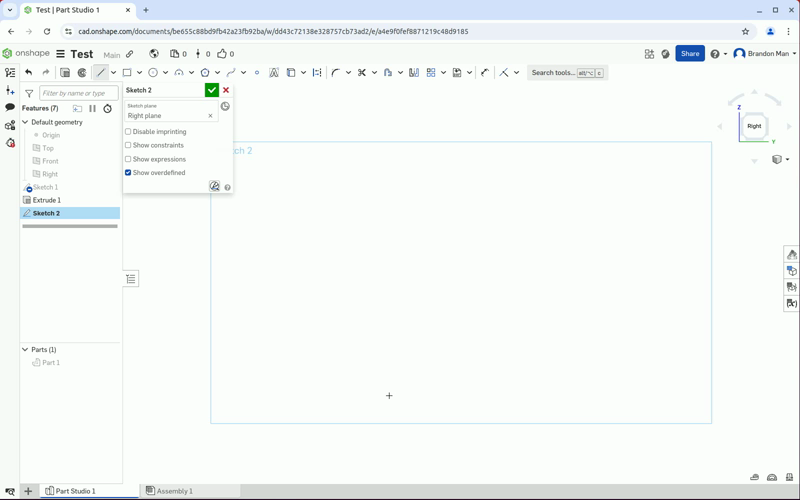
click(389, 395)
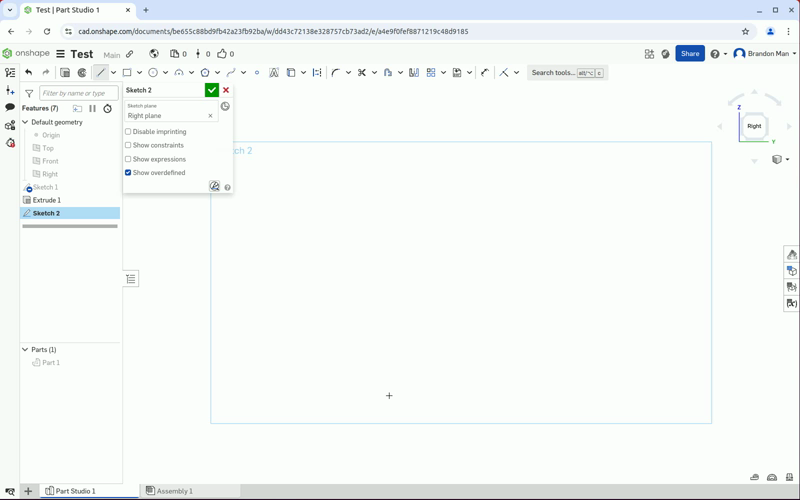
key_up(shift)
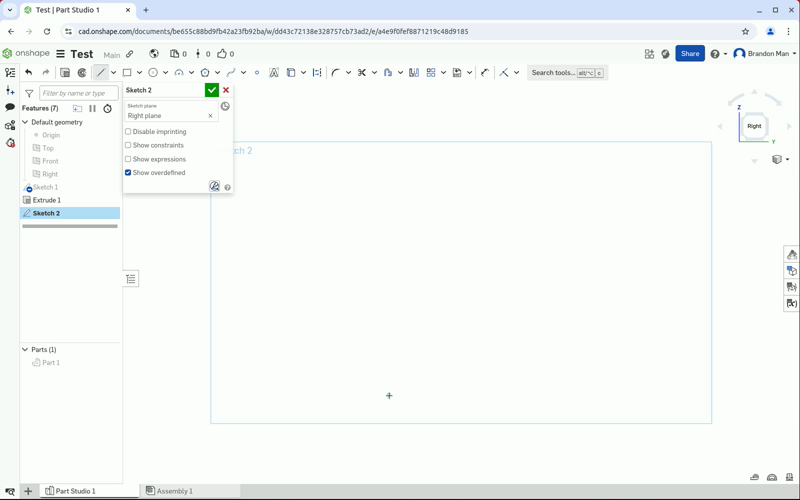
key_down(shift)
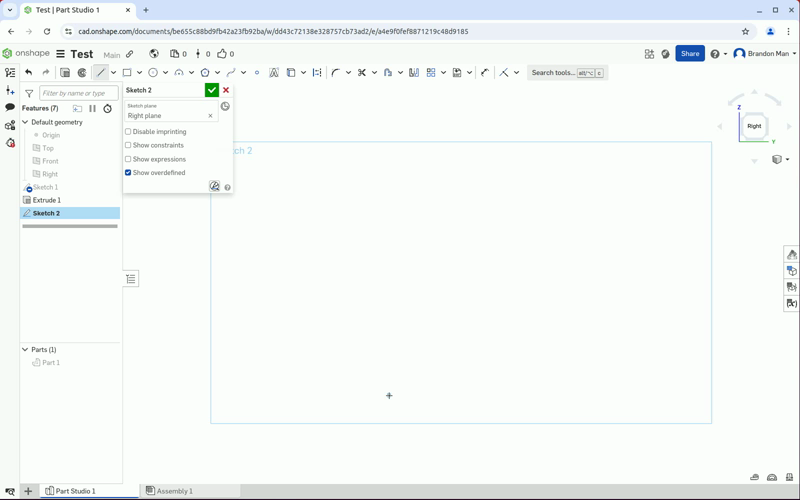
mouse_move(419, 395)
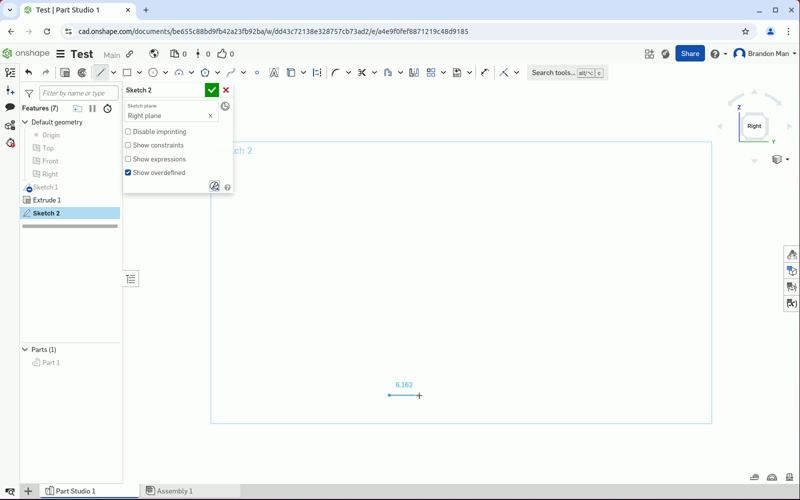
mouse_move(403, 395)
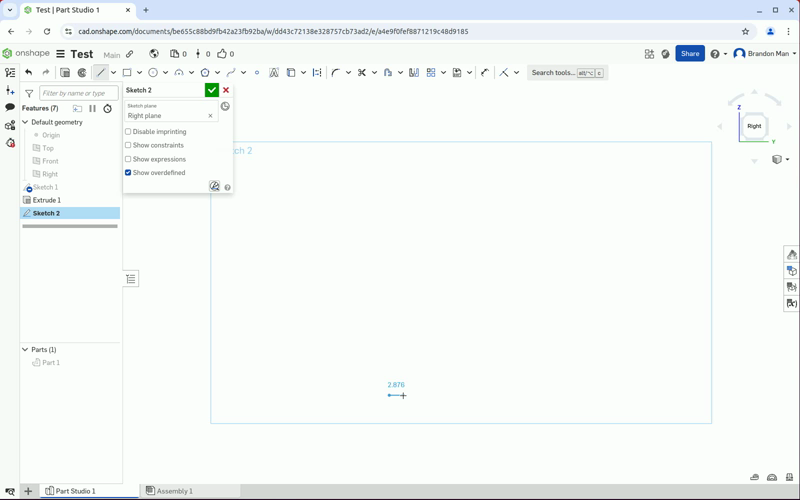
click(403, 395)
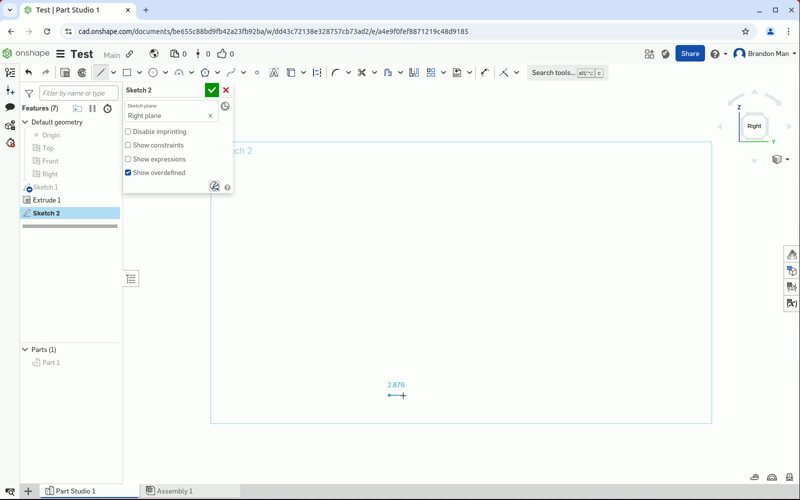
key_up(shift)
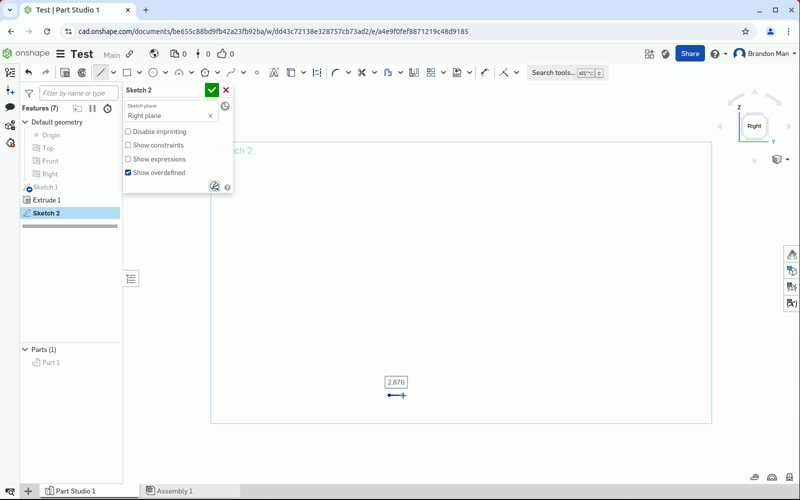
key_down(shift)
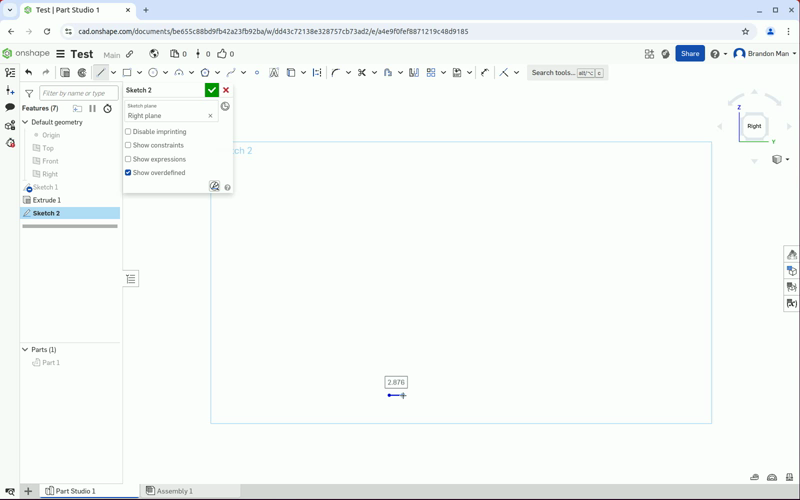
mouse_move(433, 395)
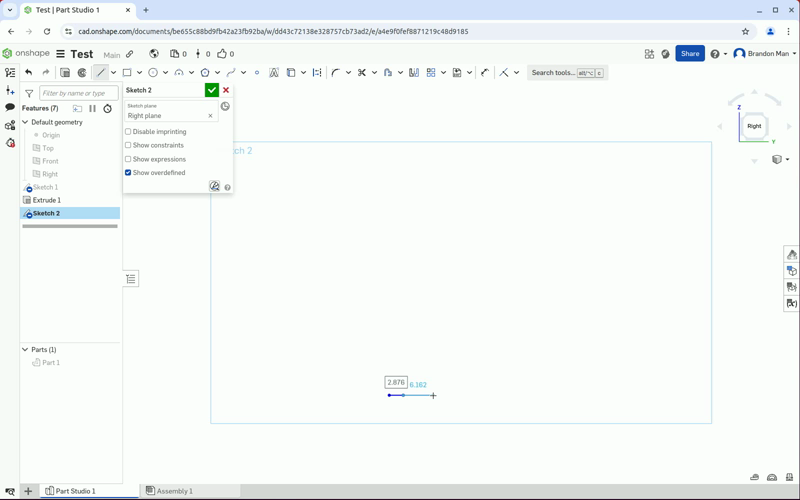
mouse_move(403, 369)
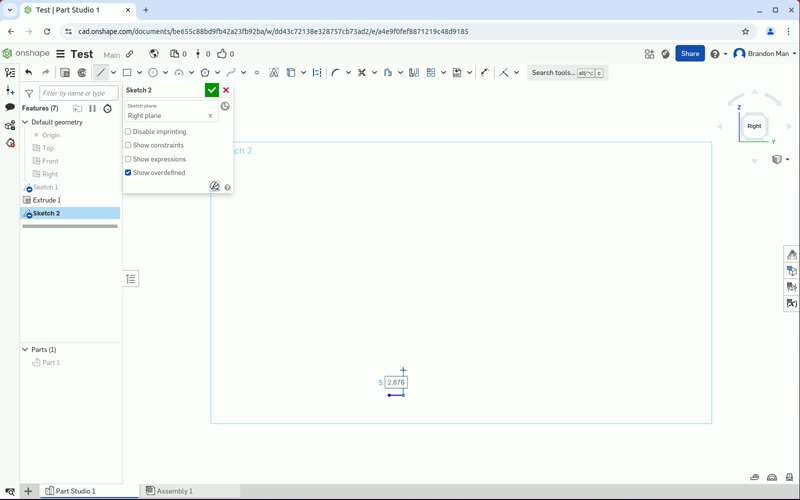
click(403, 369)
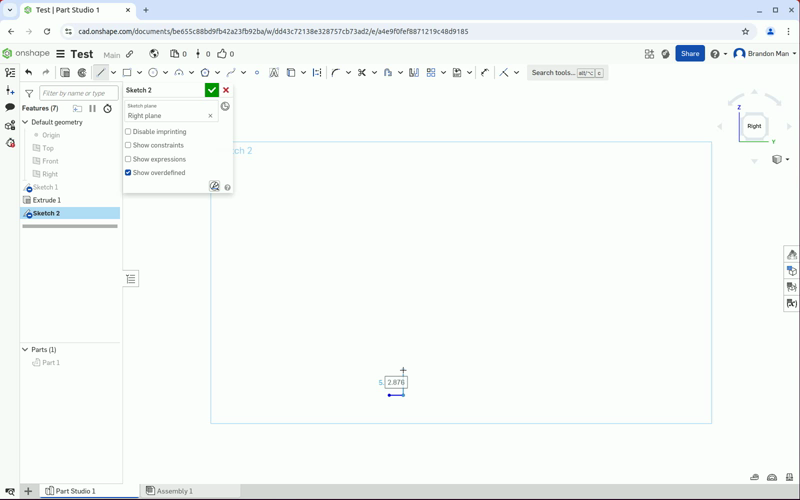
key_up(shift)
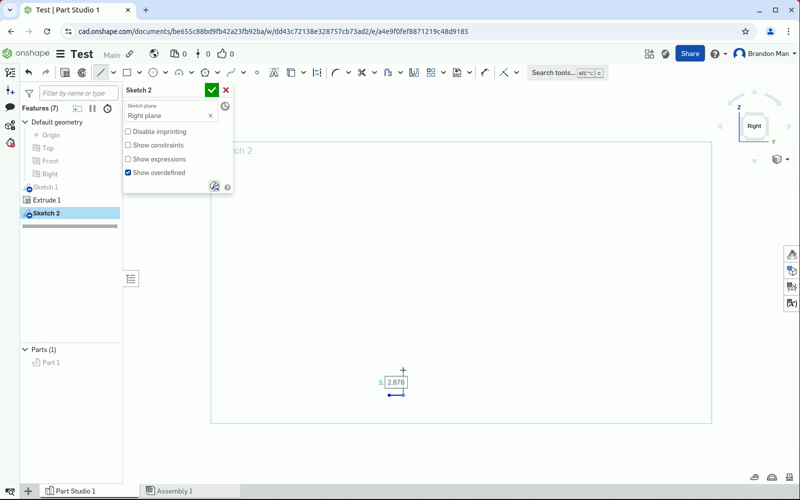
key_down(shift)
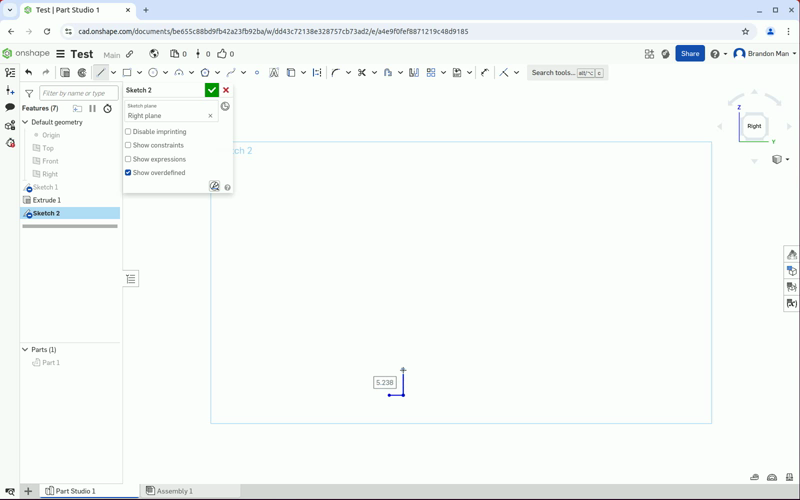
mouse_move(433, 369)
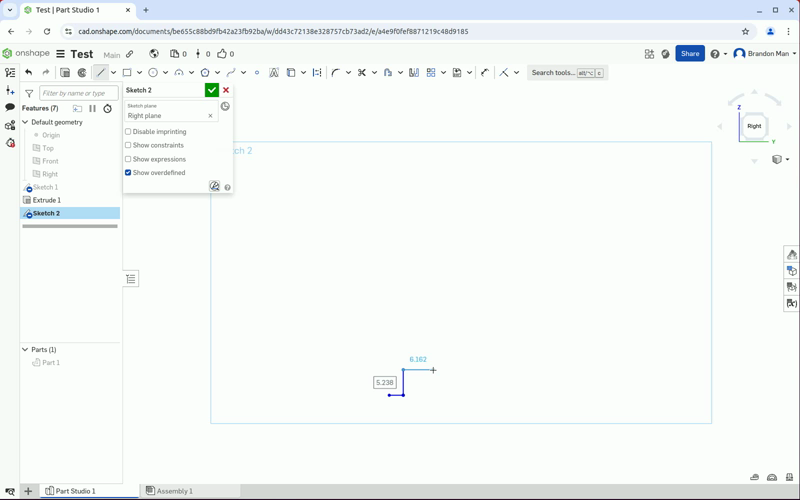
mouse_move(412, 369)
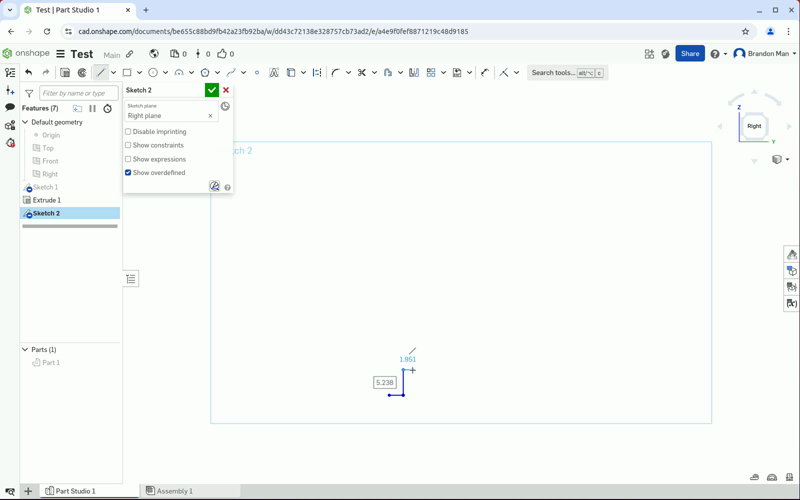
click(412, 369)
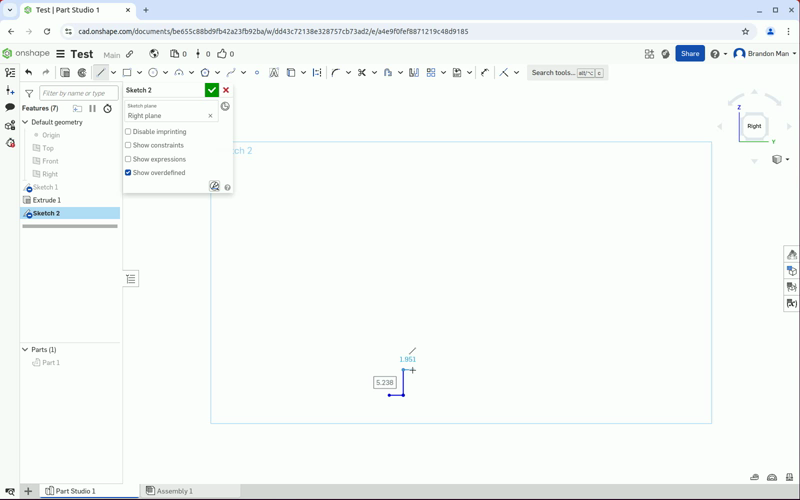
key_up(shift)
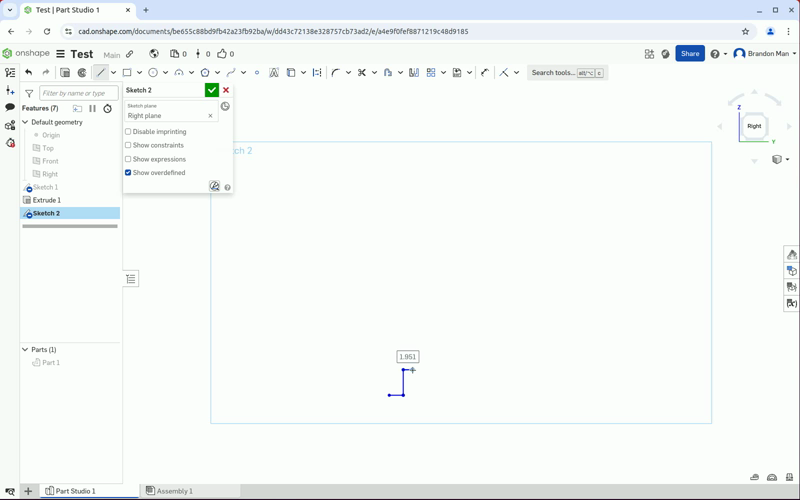
key_down(shift)
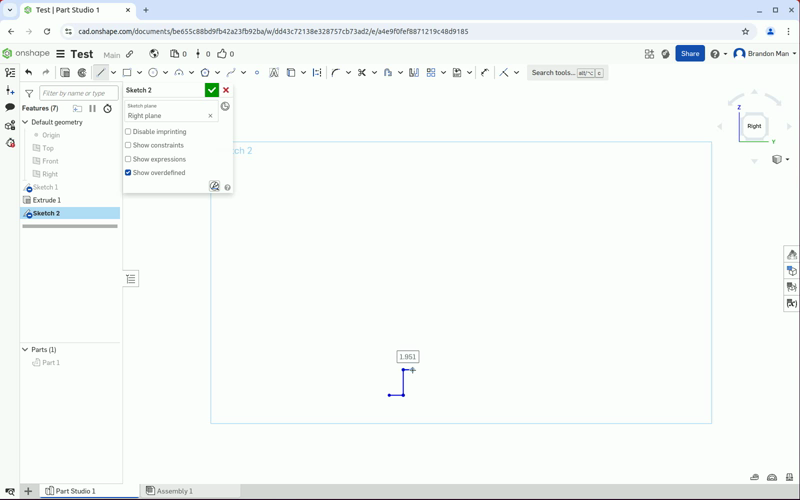
mouse_move(442, 369)
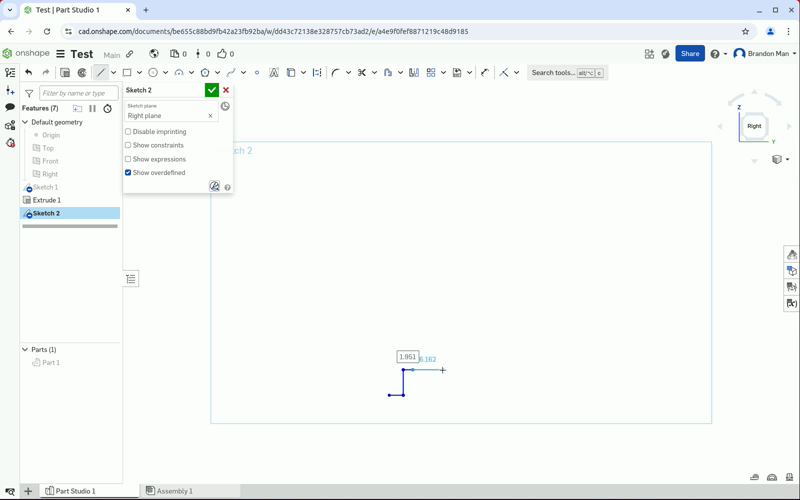
mouse_move(422, 369)
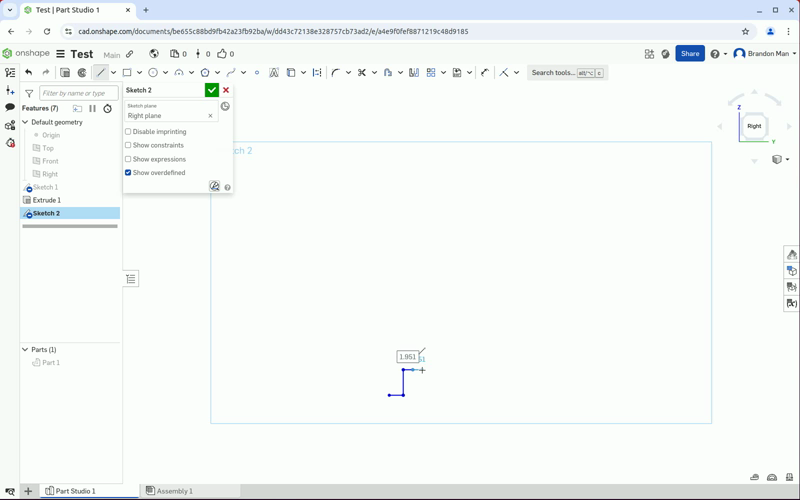
click(422, 369)
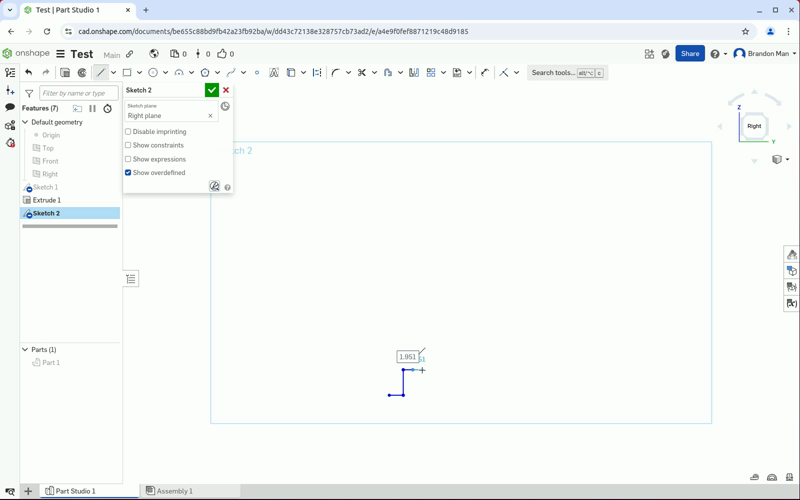
key_up(shift)
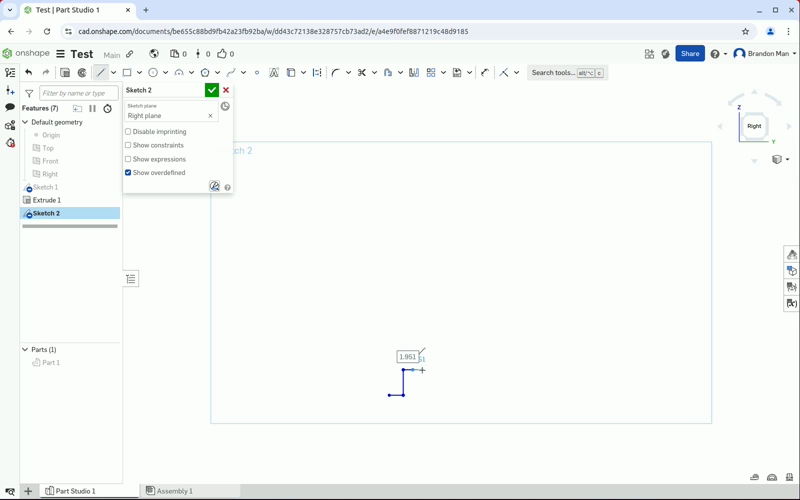
key_down(shift)
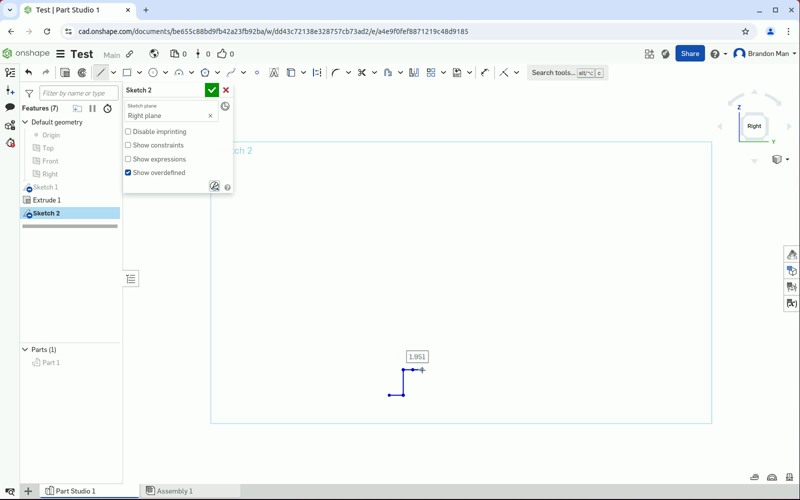
mouse_move(452, 369)
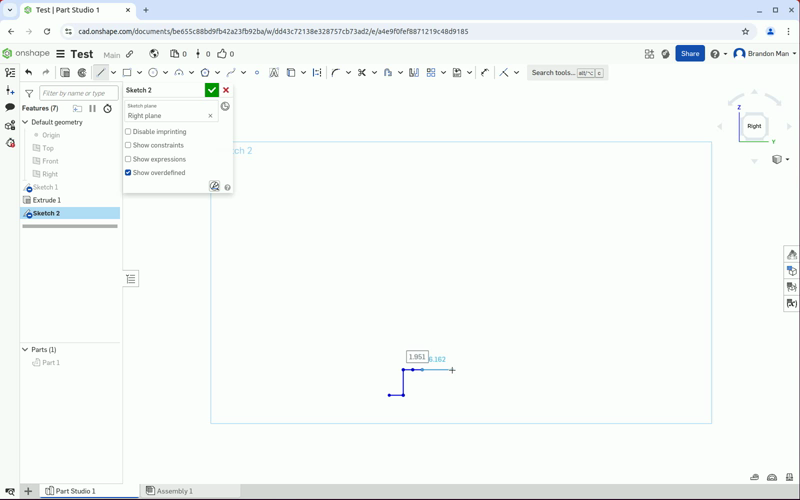
mouse_move(422, 395)
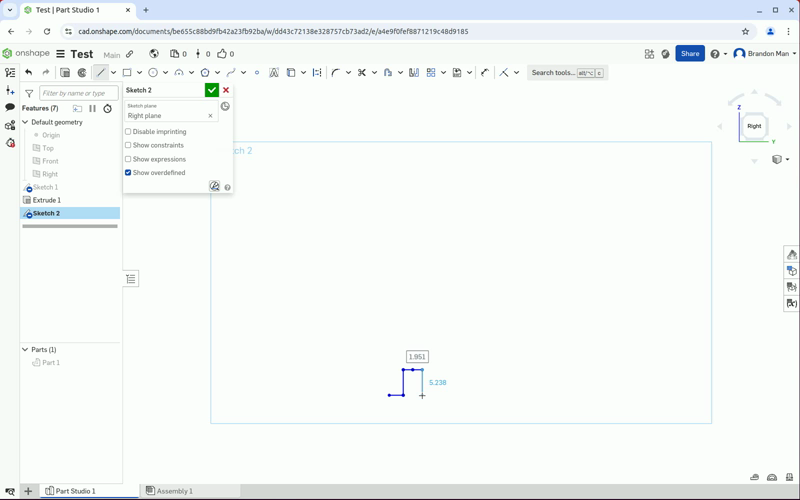
click(422, 395)
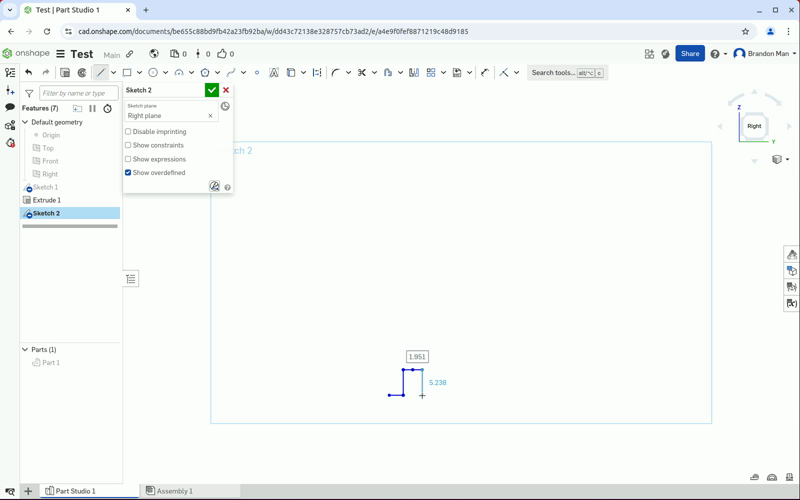
key_up(shift)
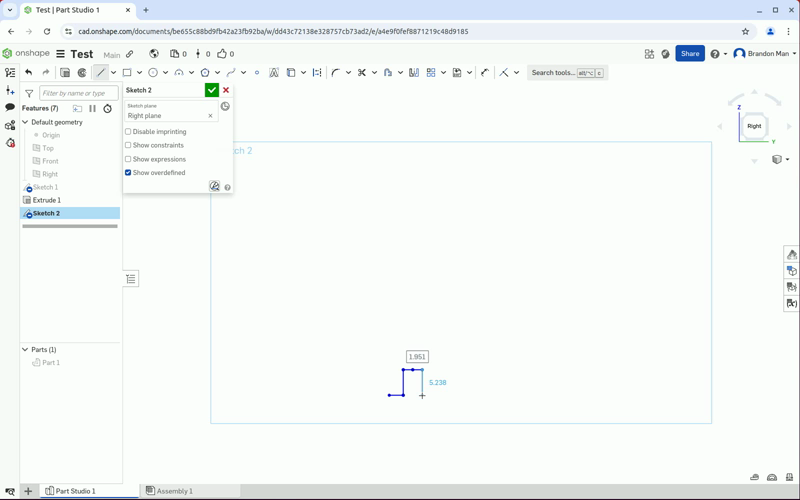
key_down(shift)
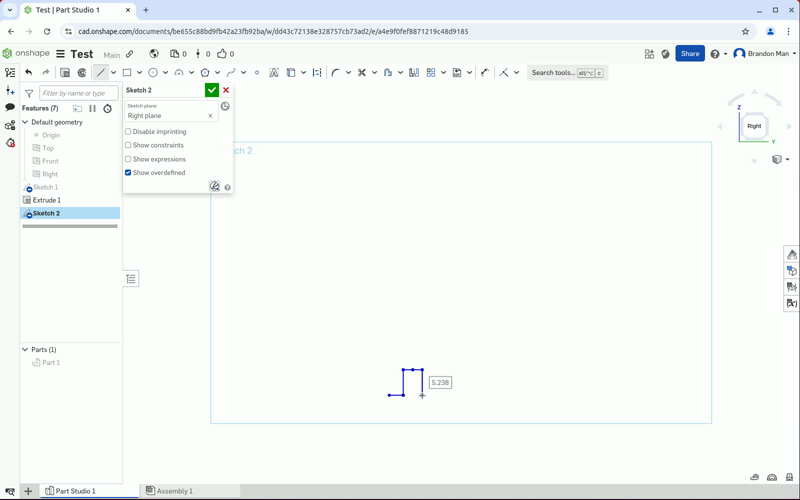
mouse_move(452, 395)
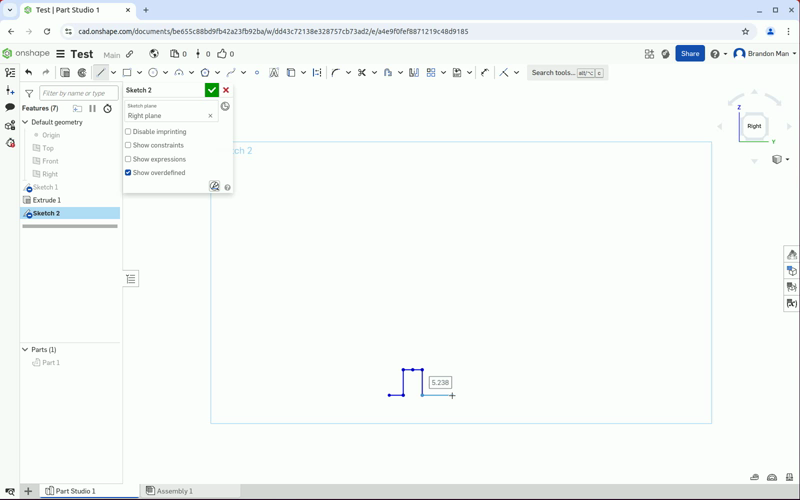
mouse_move(436, 395)
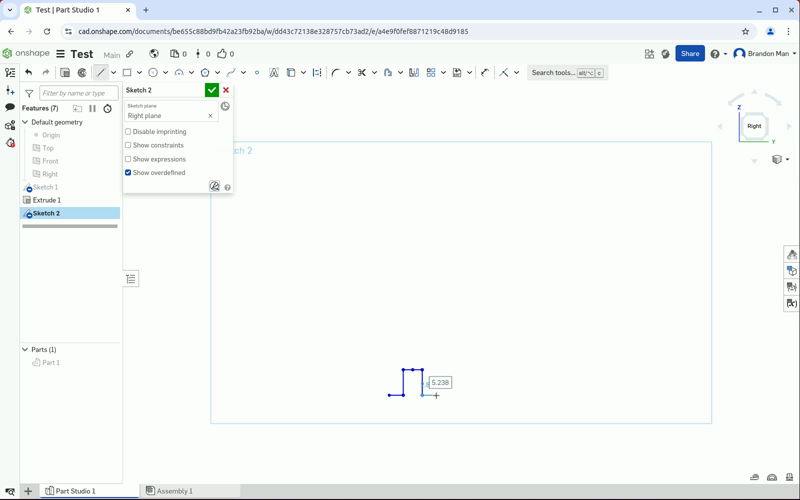
click(436, 395)
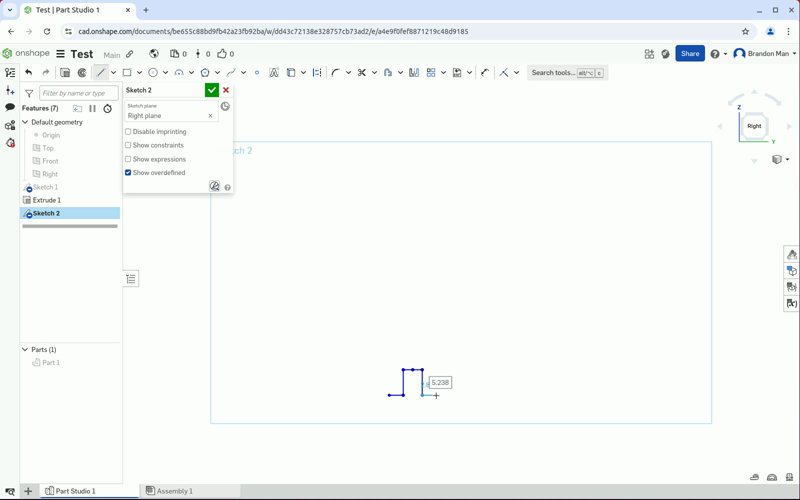
key_up(shift)
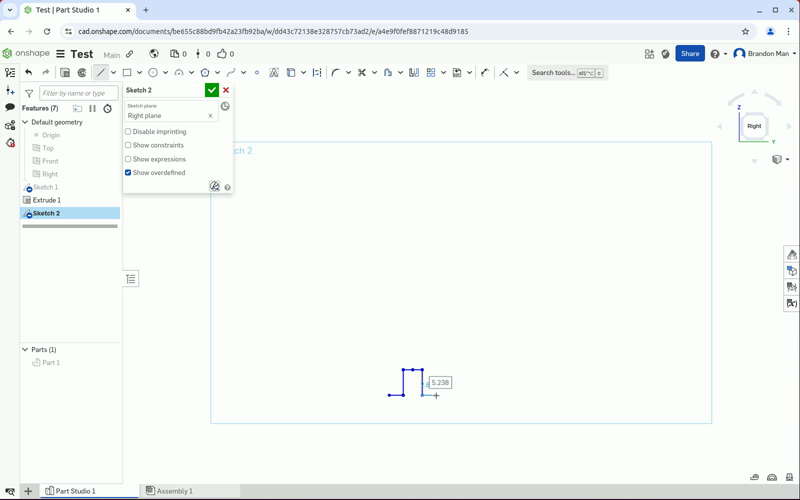
key_down(shift)
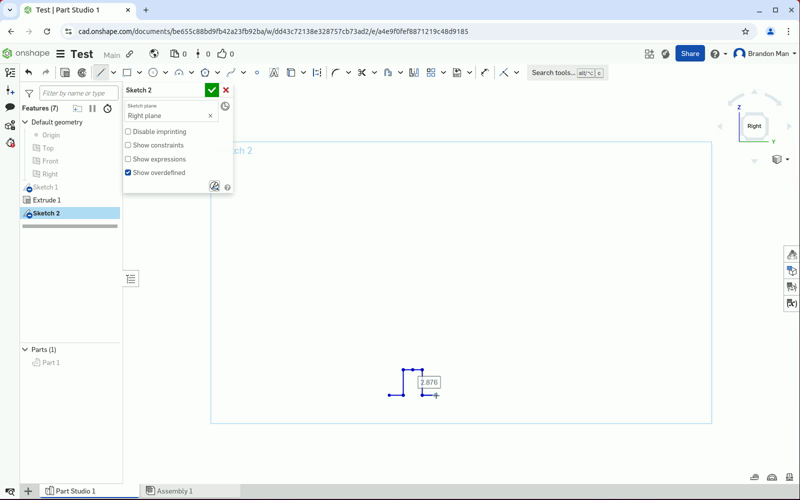
mouse_move(436, 171)
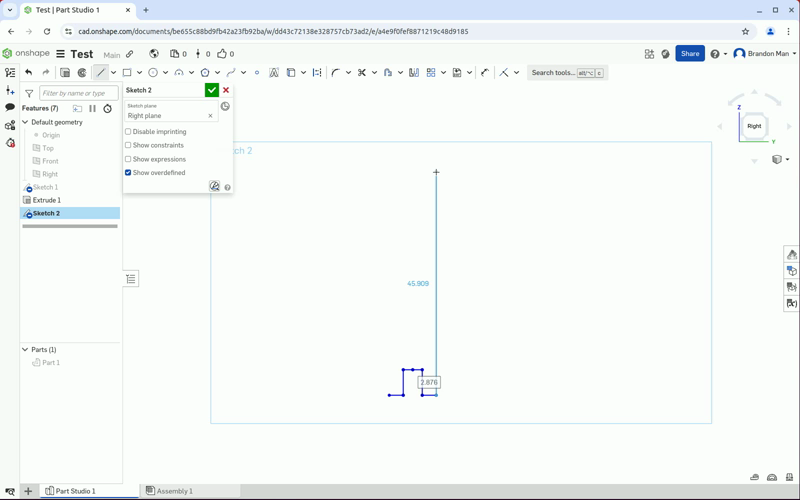
click(436, 171)
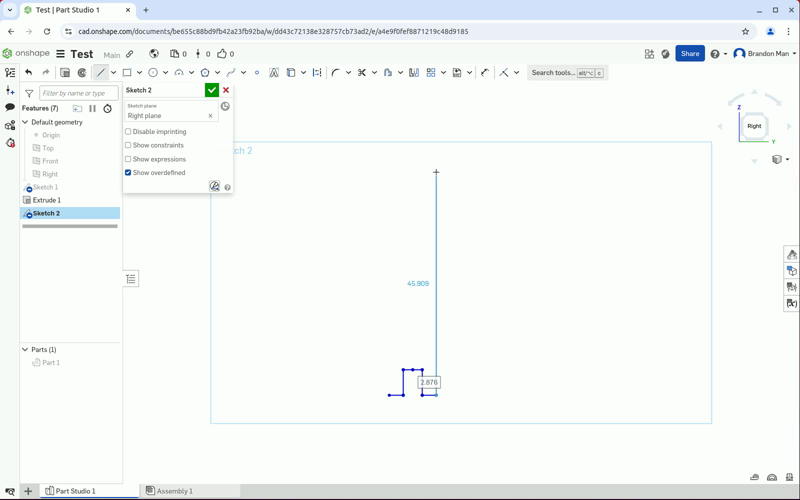
key_up(shift)
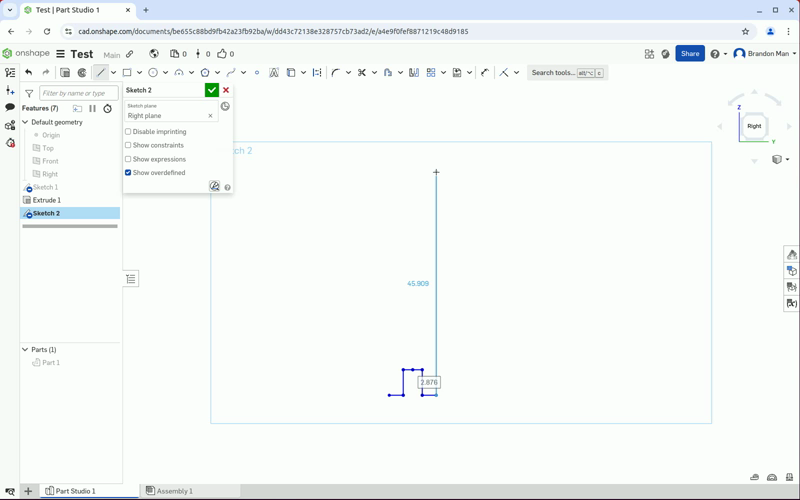
key_down(shift)
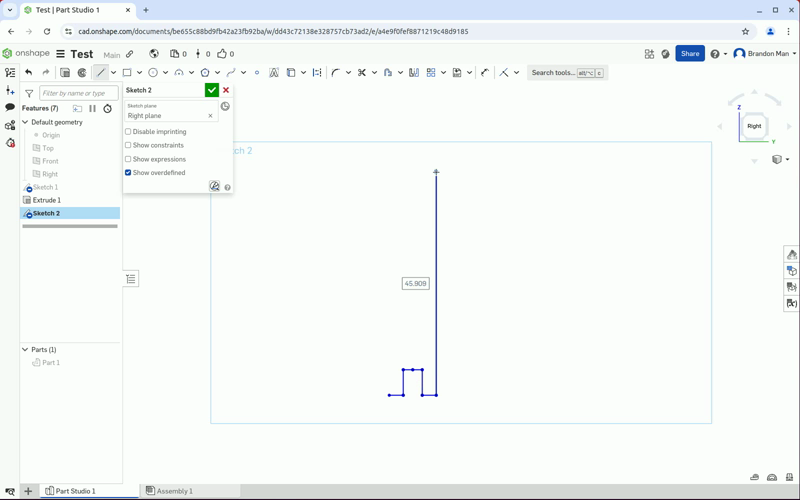
mouse_move(466, 171)
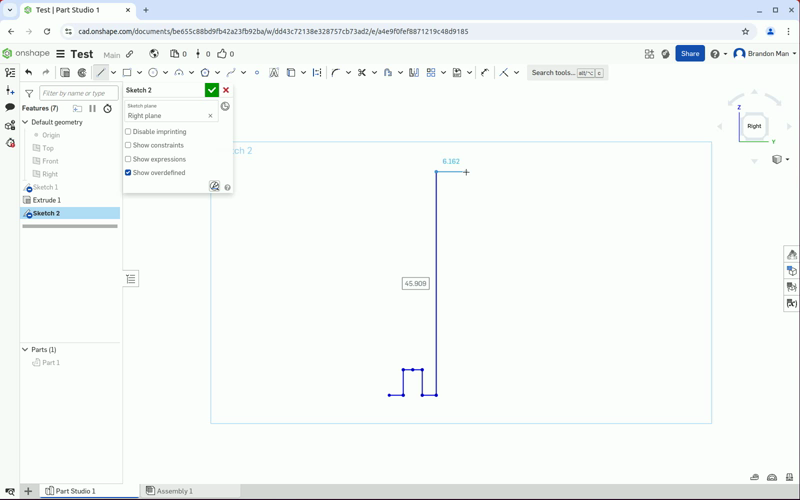
mouse_move(424, 171)
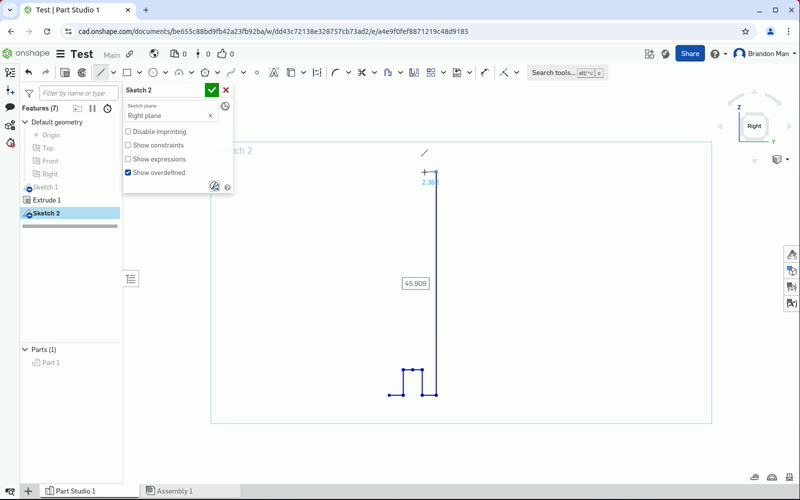
click(424, 171)
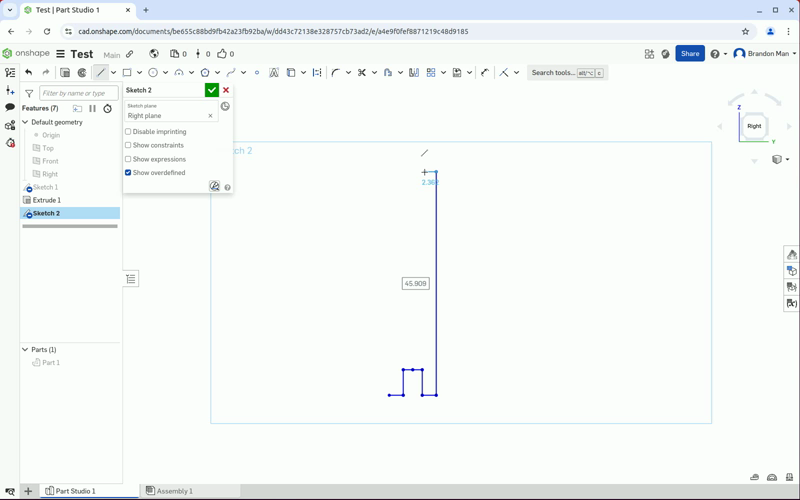
key_up(shift)
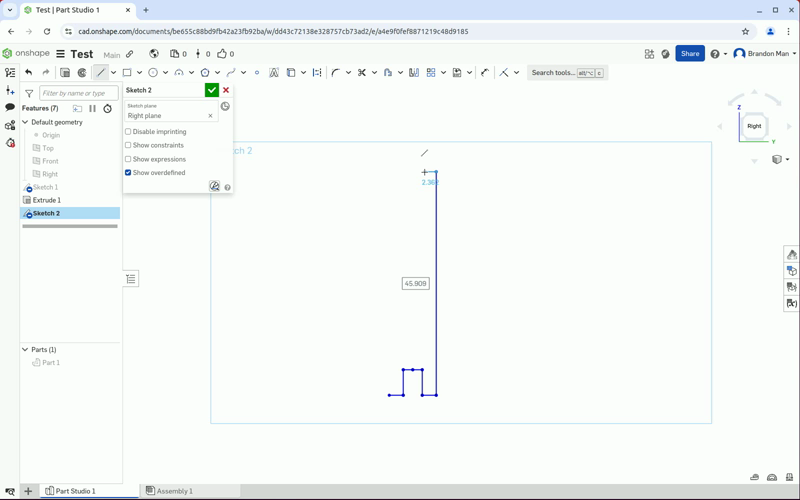
key_down(shift)
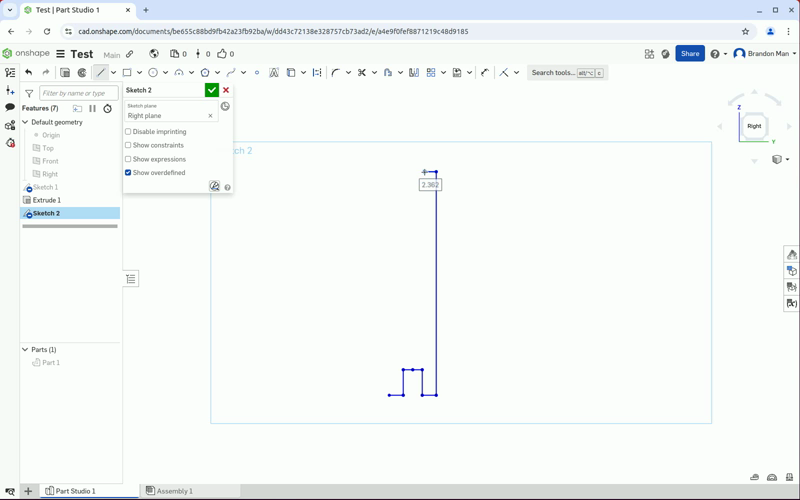
mouse_move(454, 171)
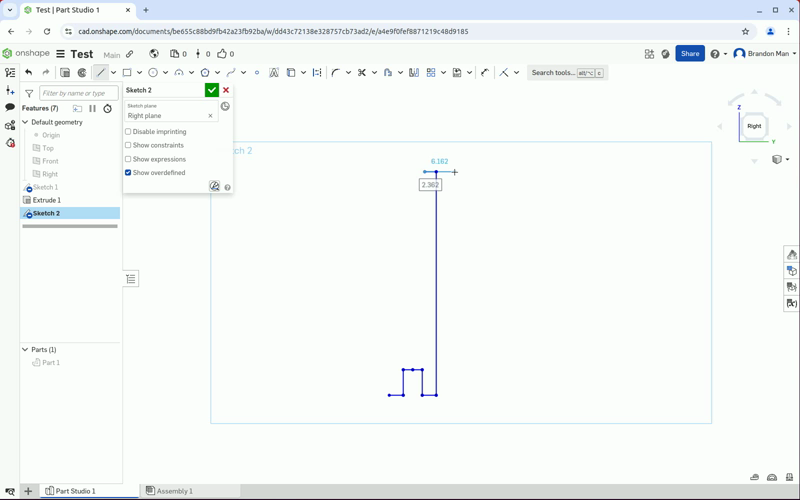
mouse_move(424, 197)
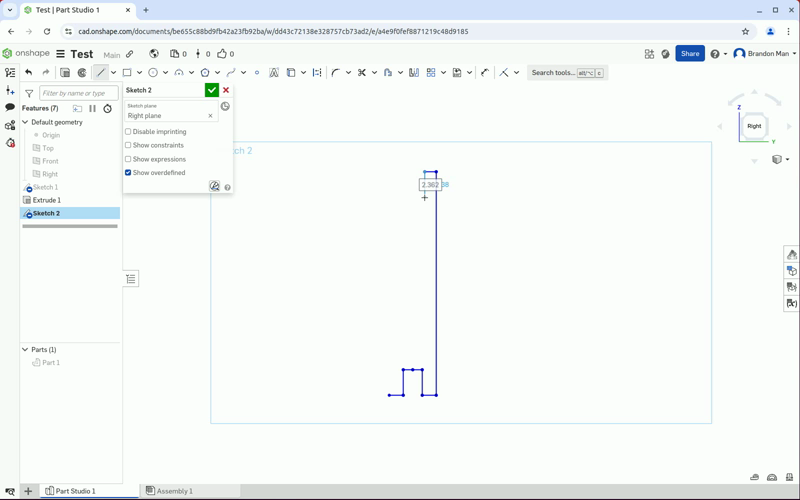
click(424, 197)
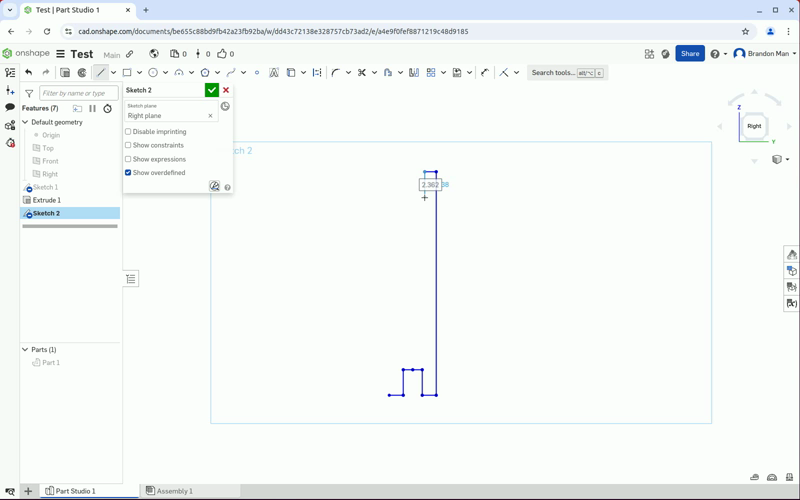
key_up(shift)
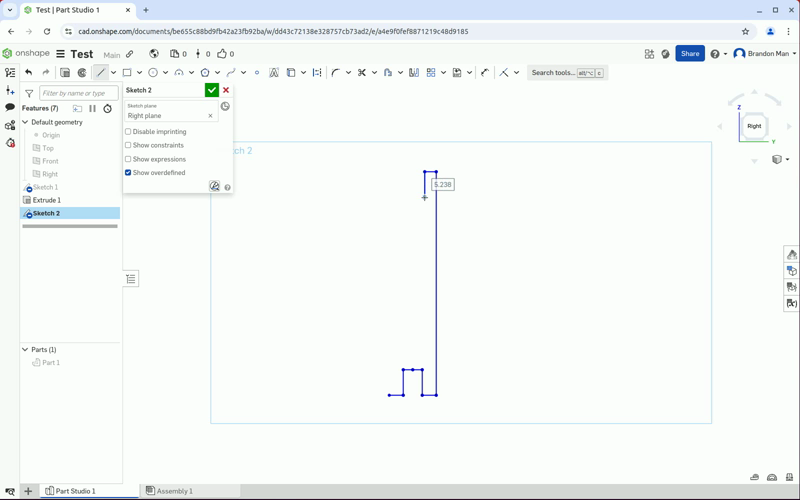
key_down(shift)
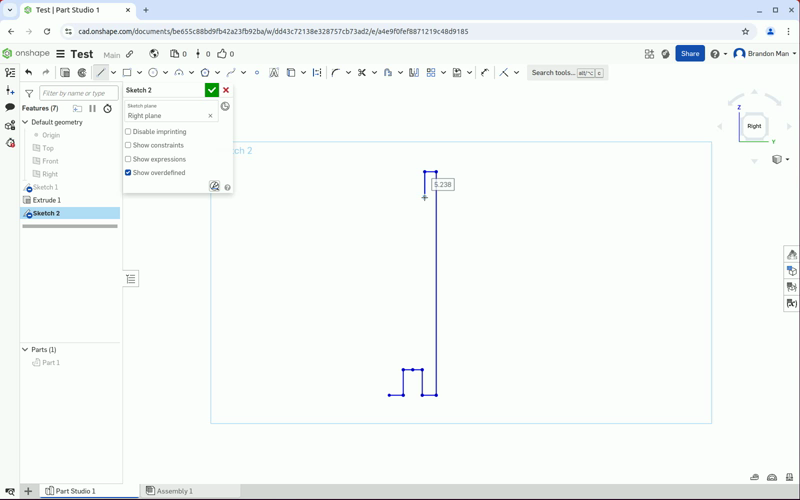
mouse_move(454, 197)
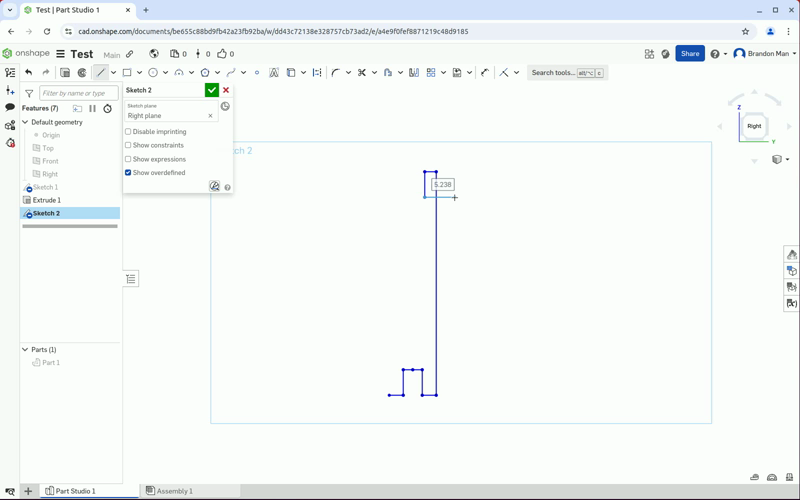
mouse_move(412, 197)
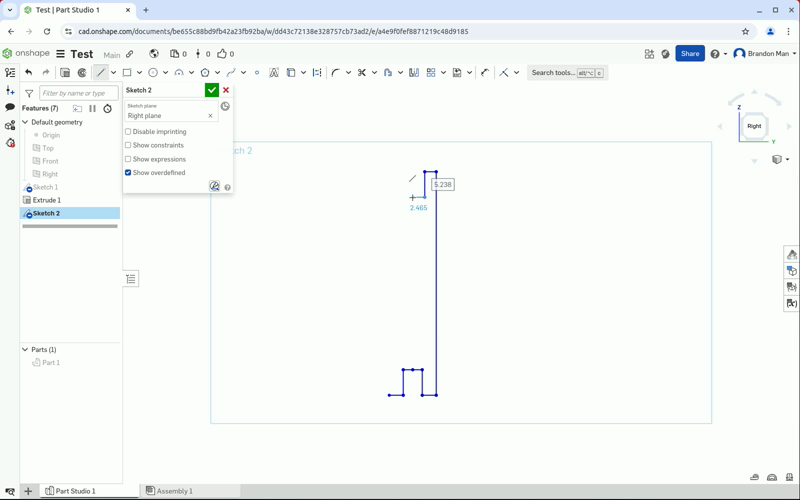
click(412, 197)
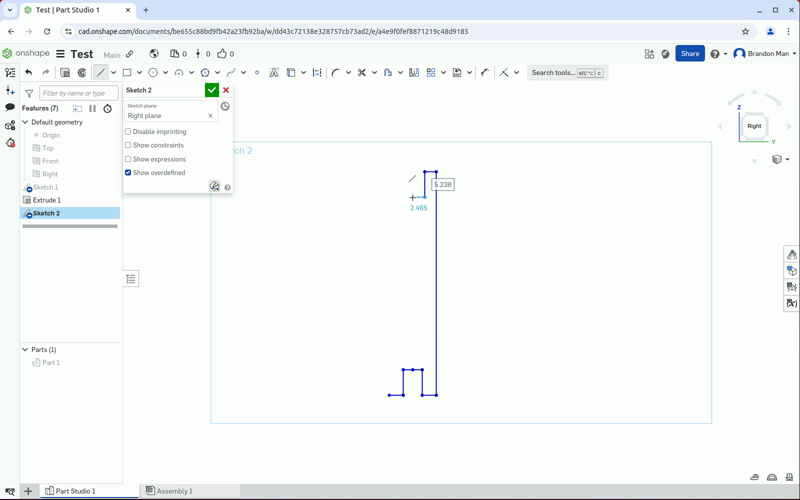
key_up(shift)
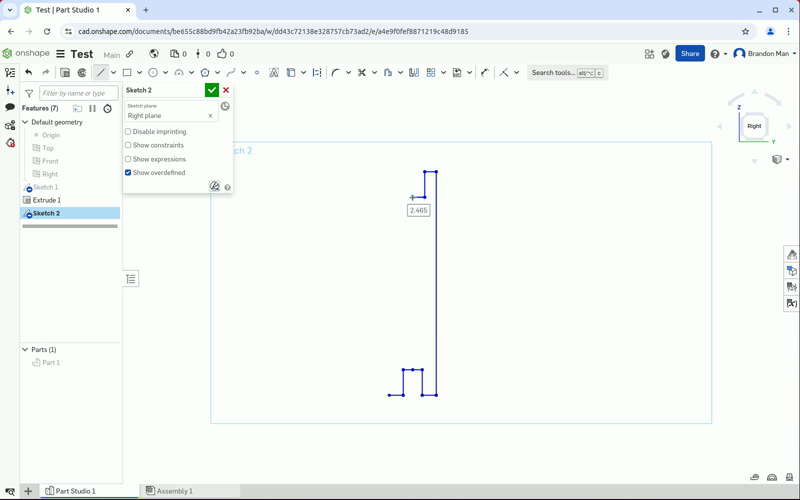
key_down(shift)
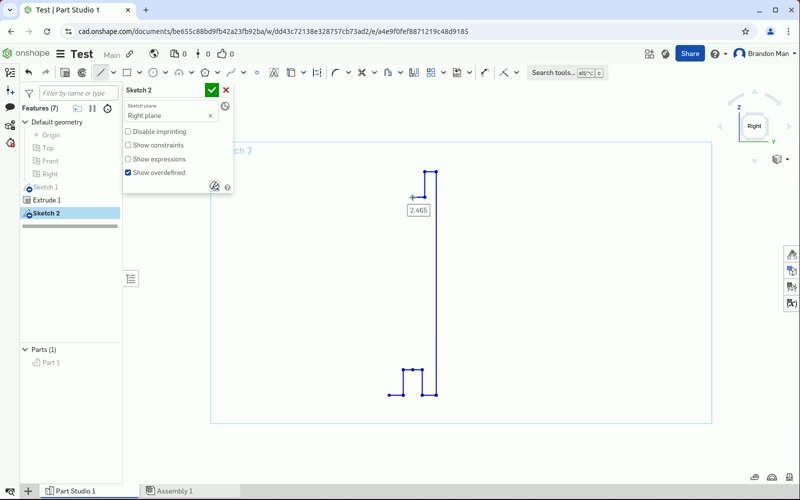
mouse_move(442, 197)
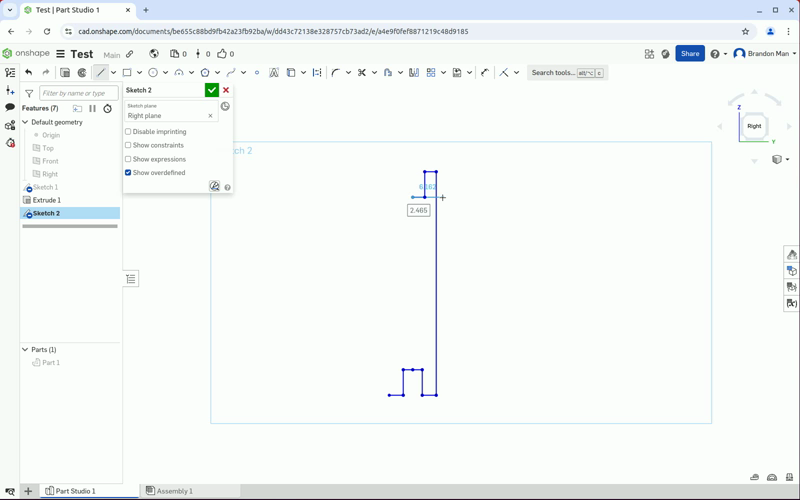
mouse_move(401, 197)
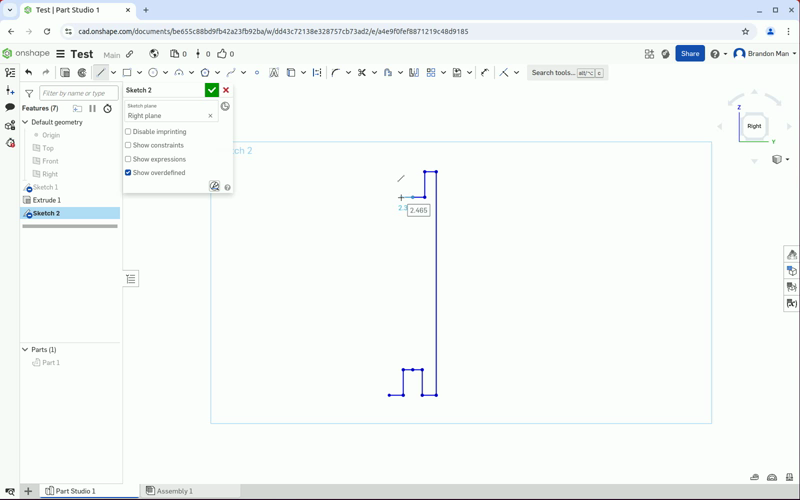
click(401, 197)
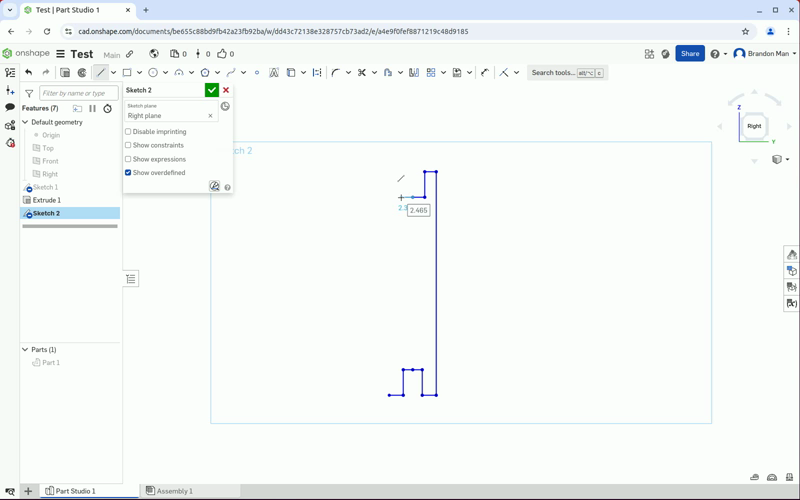
key_up(shift)
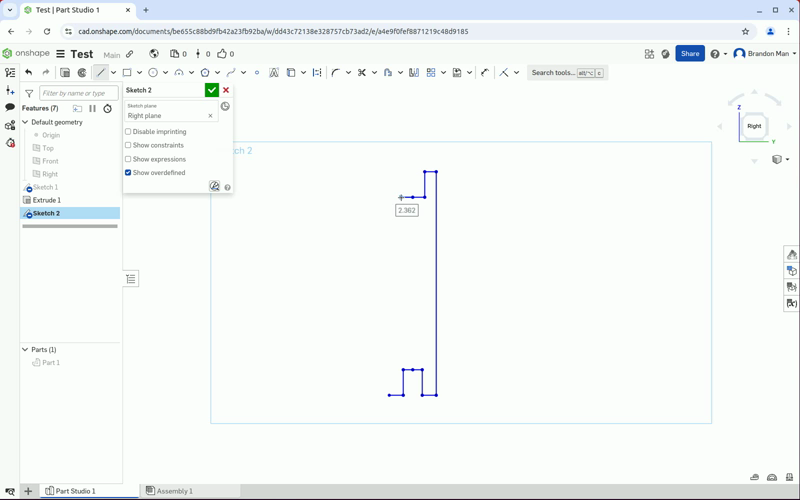
key_down(shift)
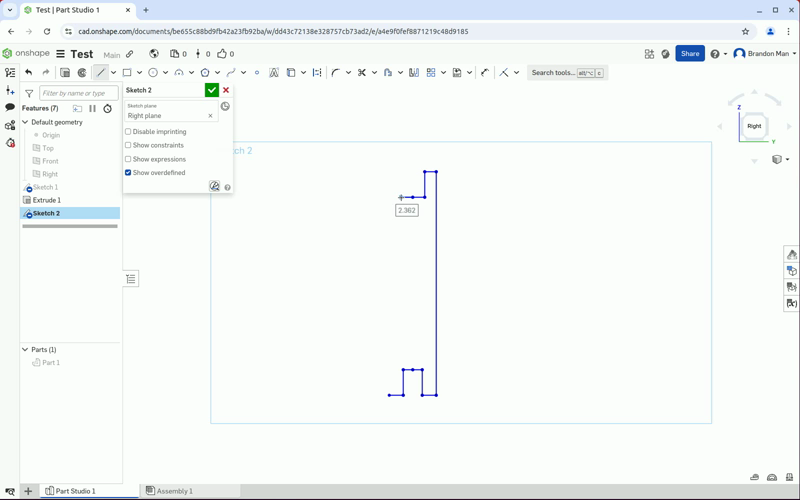
mouse_move(431, 197)
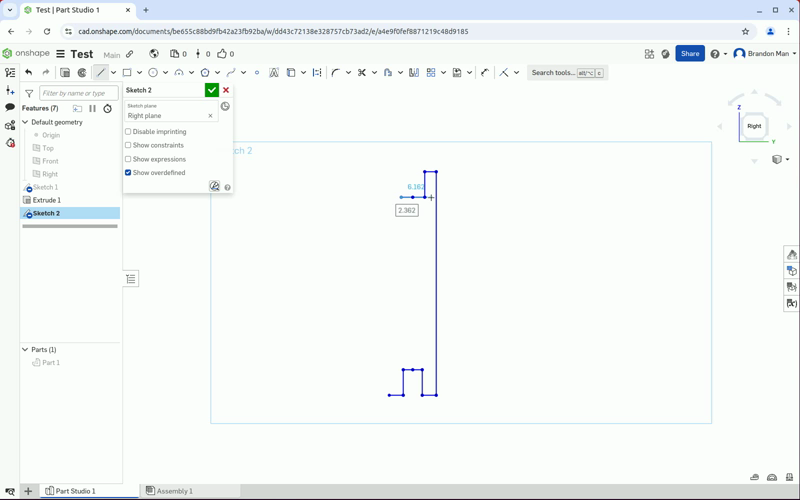
mouse_move(401, 171)
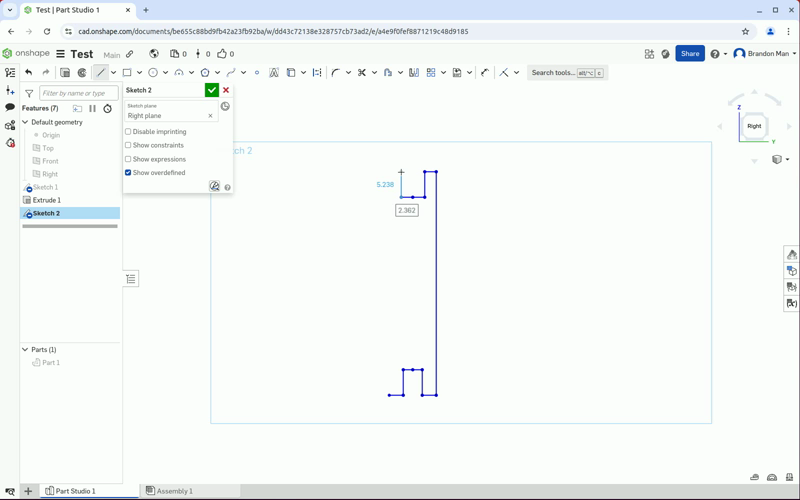
click(401, 171)
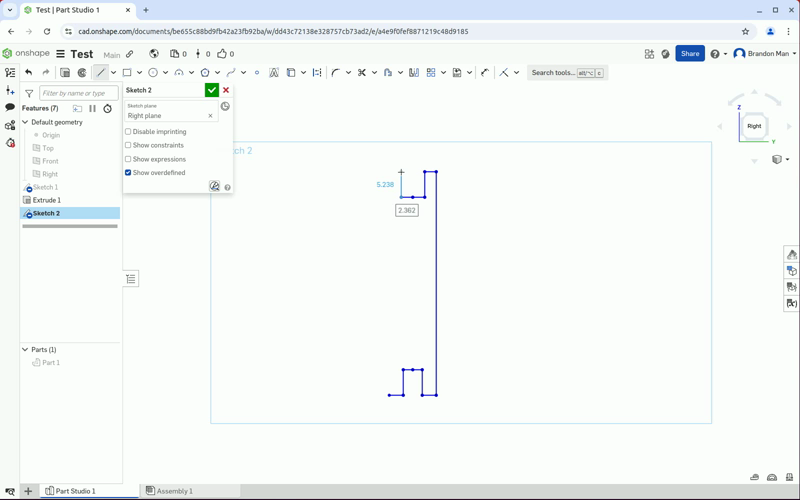
key_up(shift)
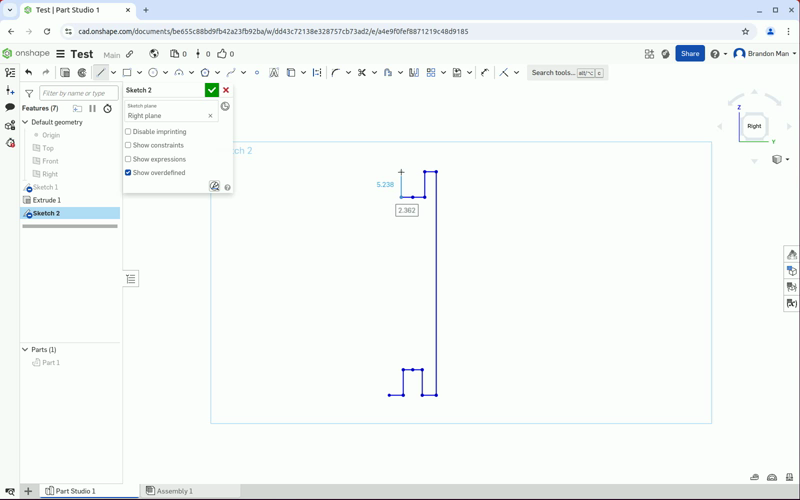
key_down(shift)
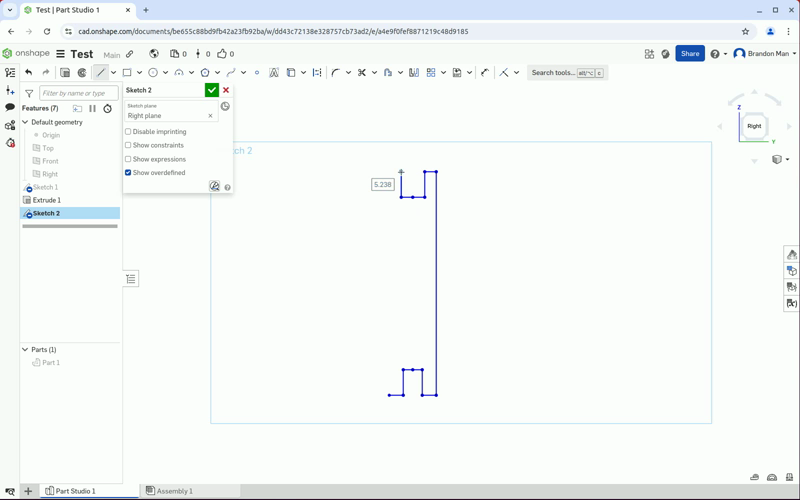
mouse_move(431, 171)
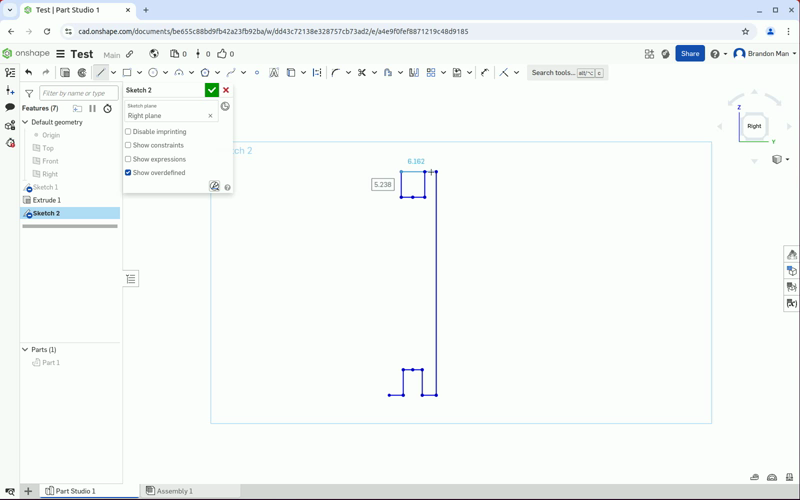
mouse_move(389, 171)
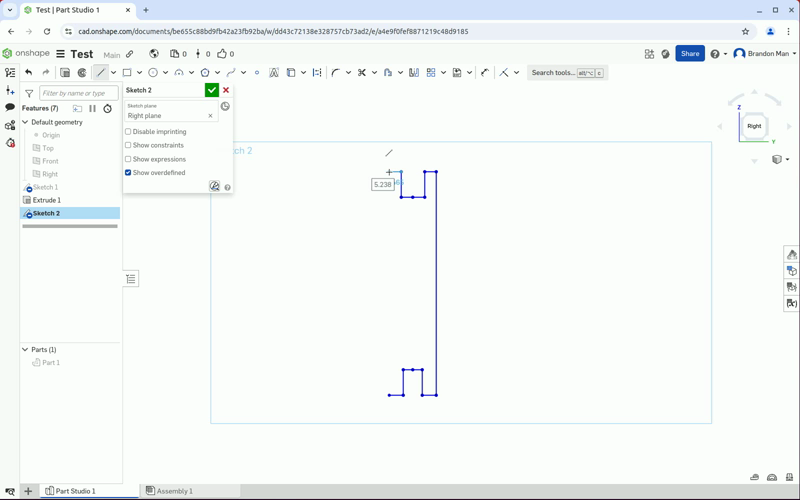
click(389, 171)
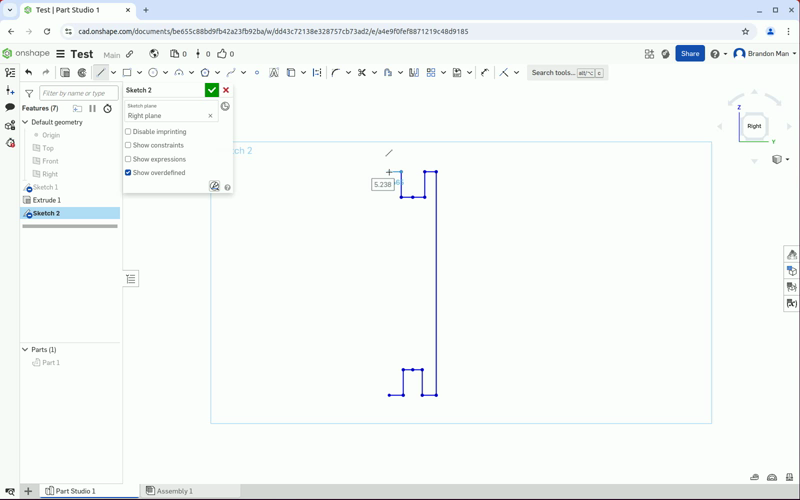
key_up(shift)
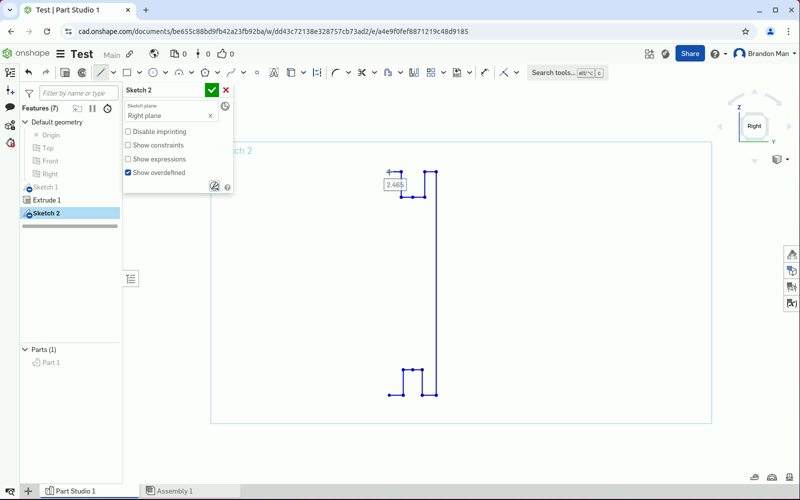
key_down(shift)
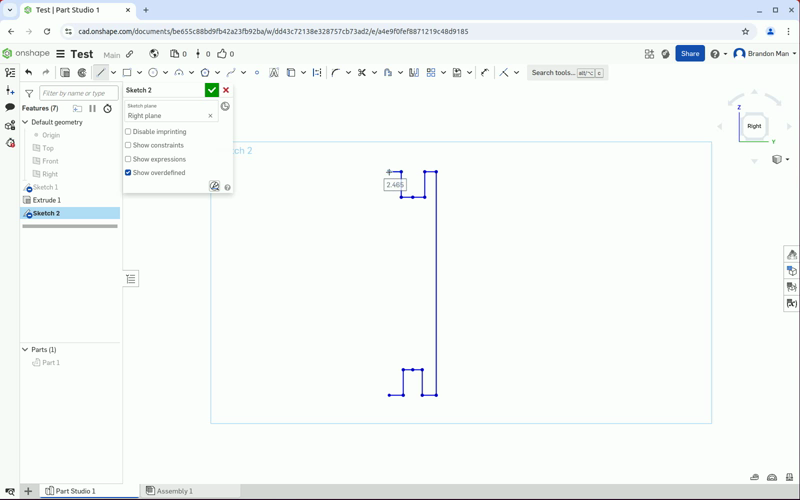
mouse_move(389, 395)
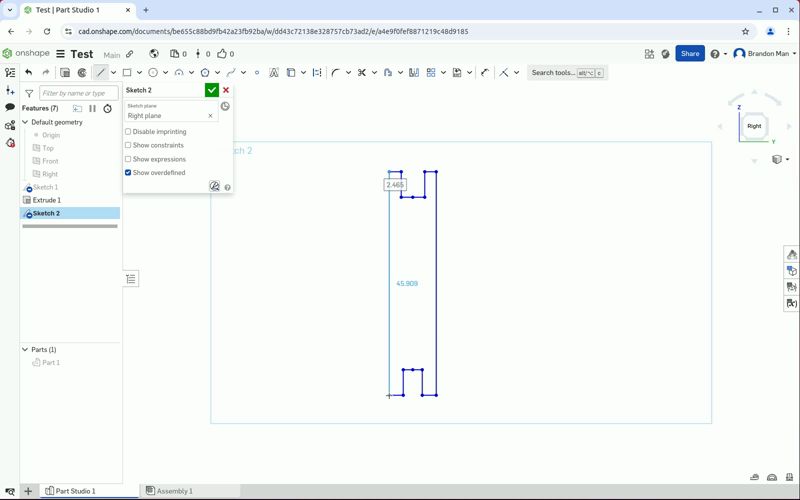
key_up(shift)
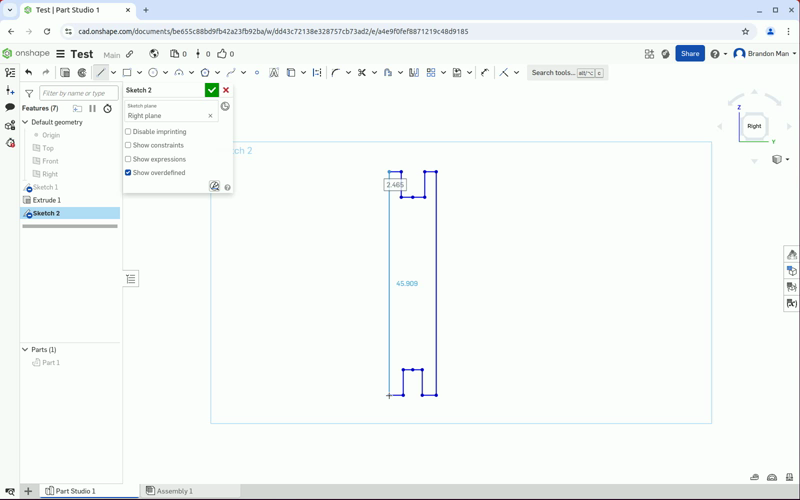
click(389, 395)
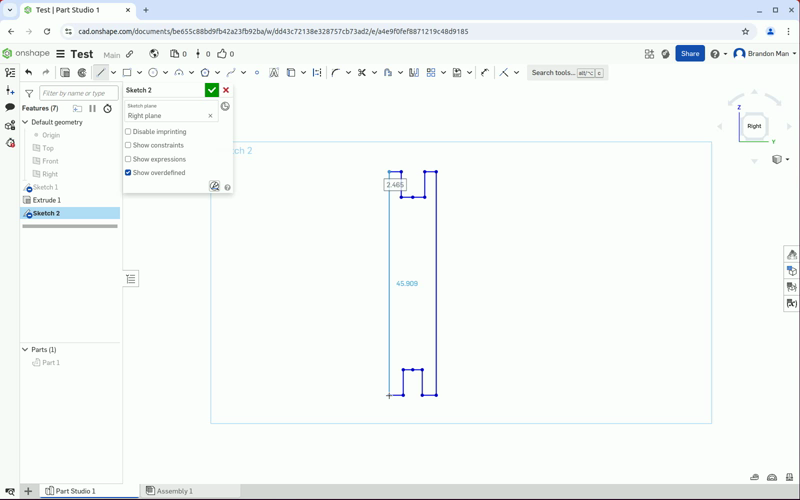
key(esc)
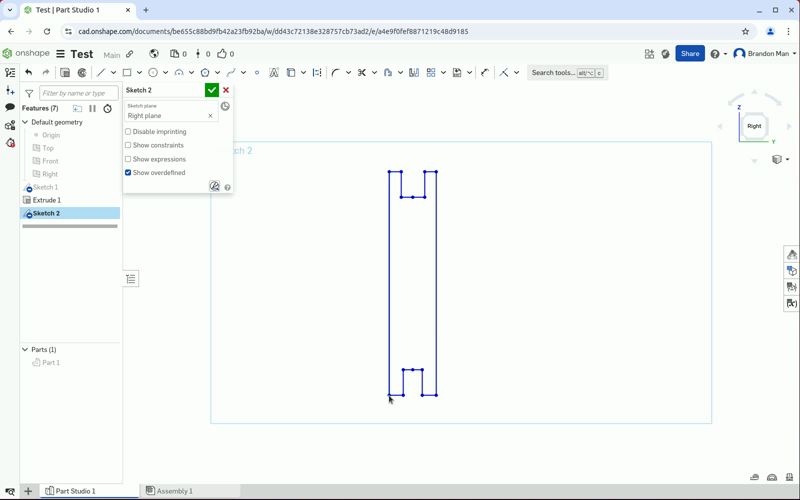
mouse_move(423, 244)
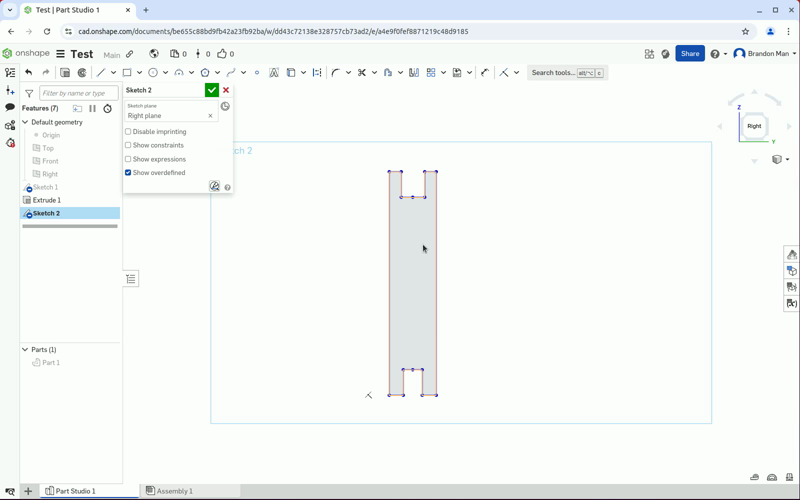
click(423, 244)
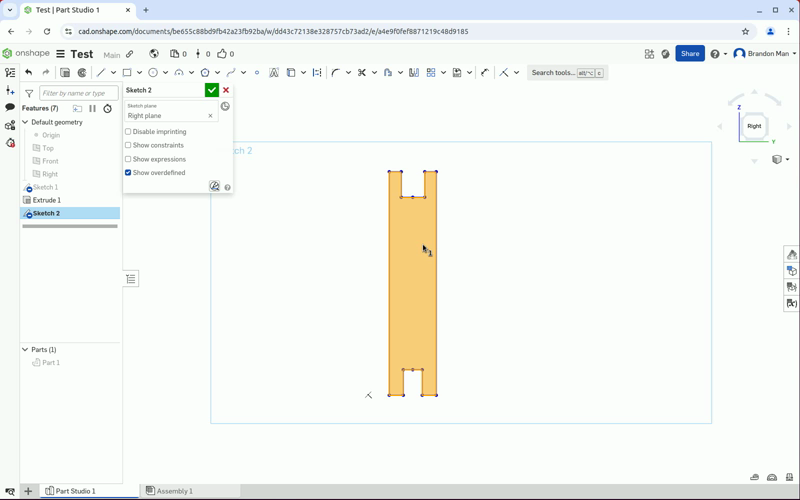
mouse_move(73, 352)
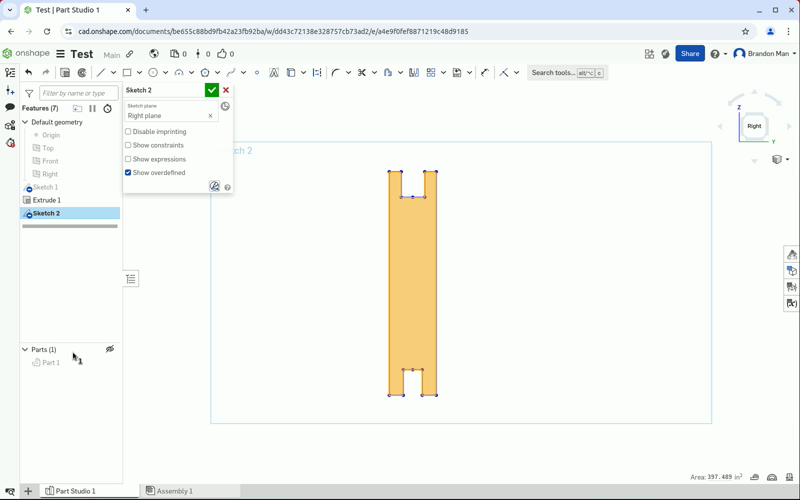
key(shift+y)
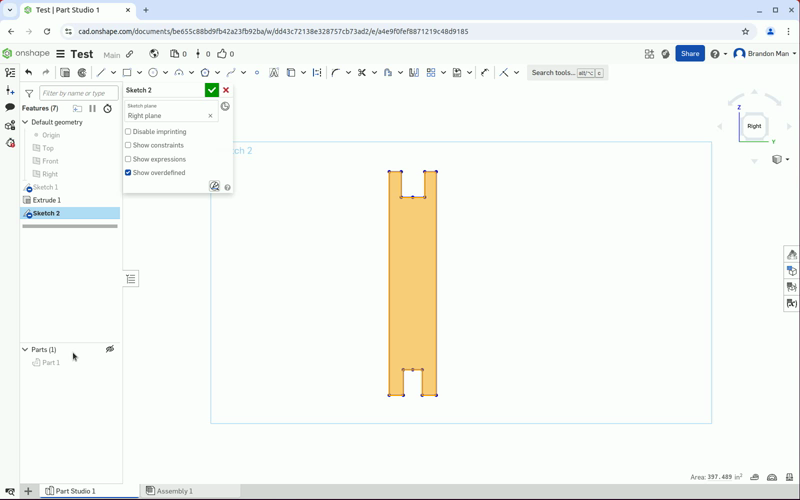
key(shift+e)
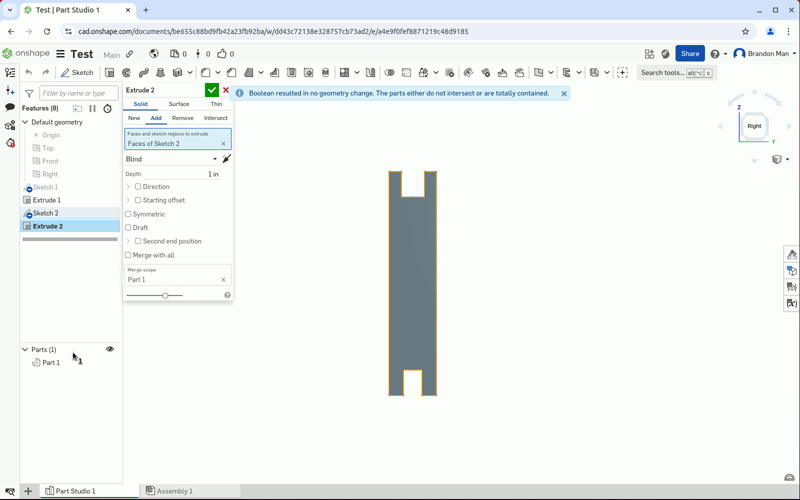
mouse_move(143, 106)
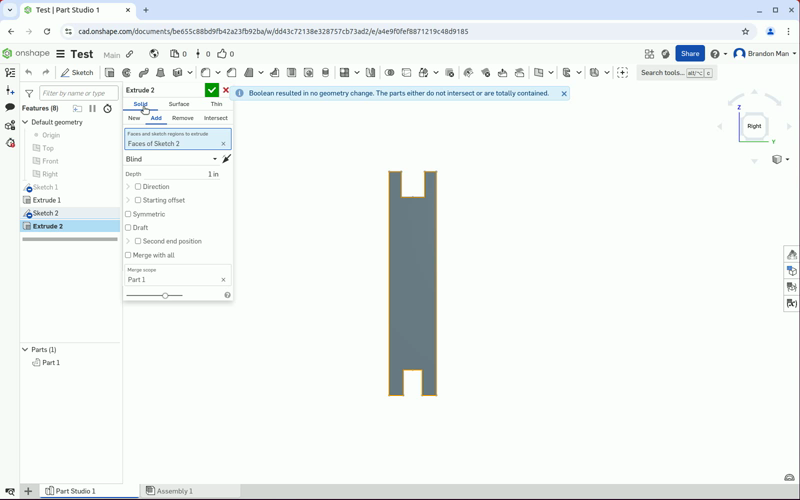
click(143, 106)
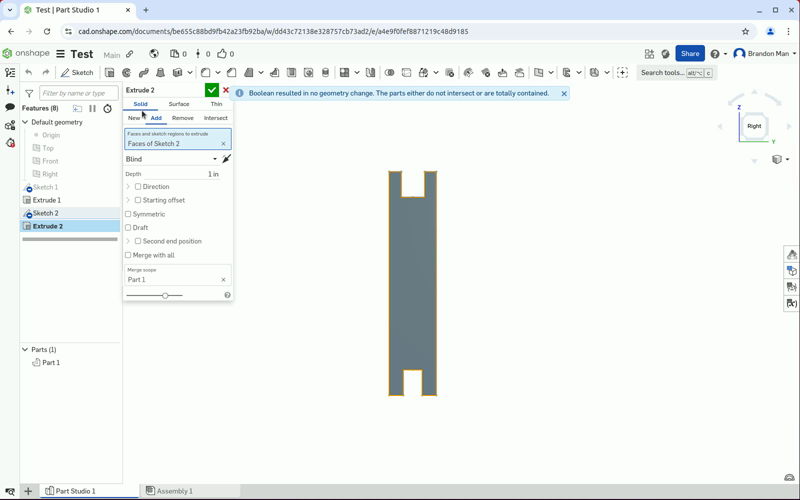
mouse_move(137, 120)
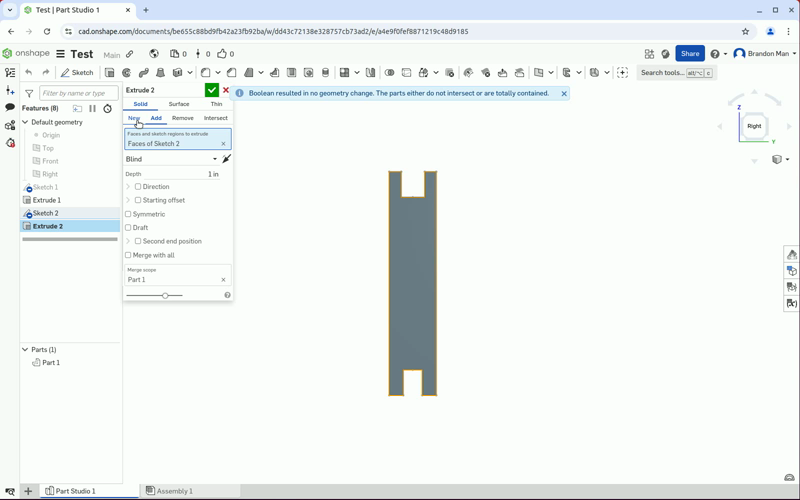
click(137, 120)
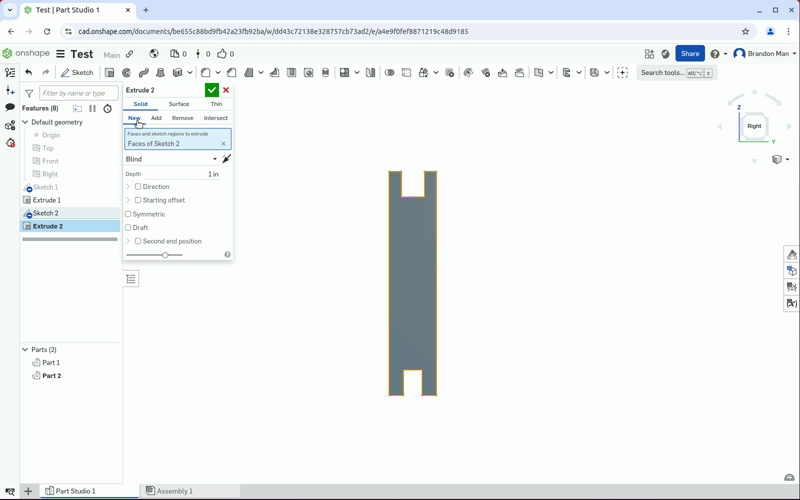
key(tab, 4)
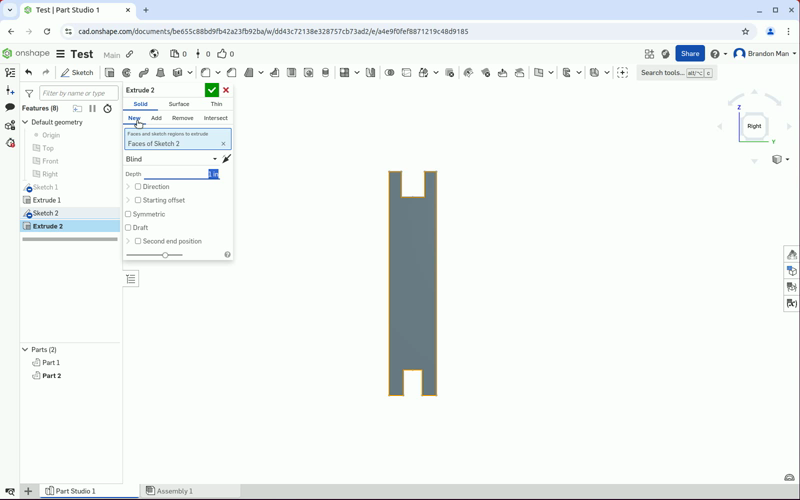
text(2.648)
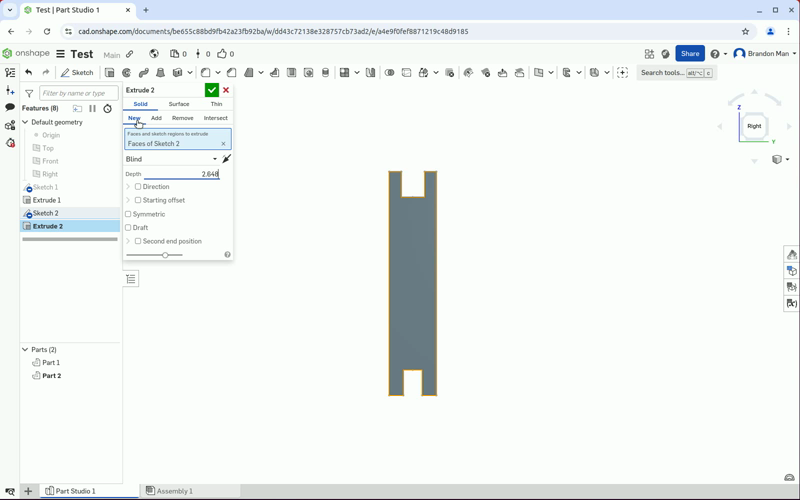
key(enter)
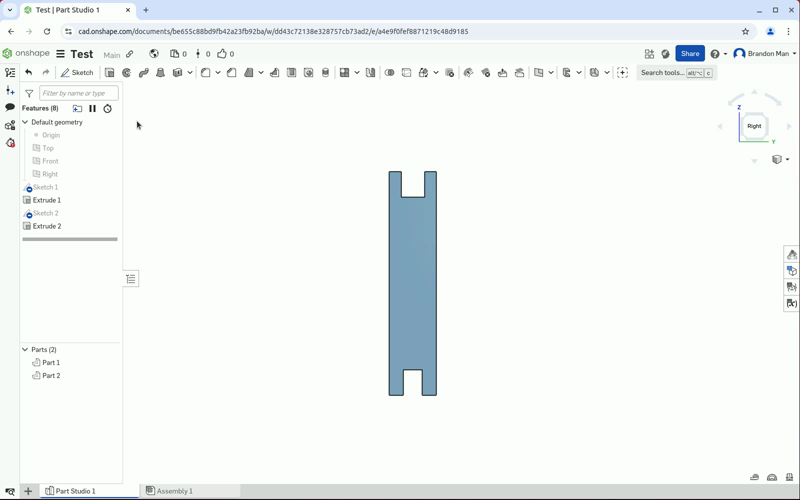
key(shift+h)
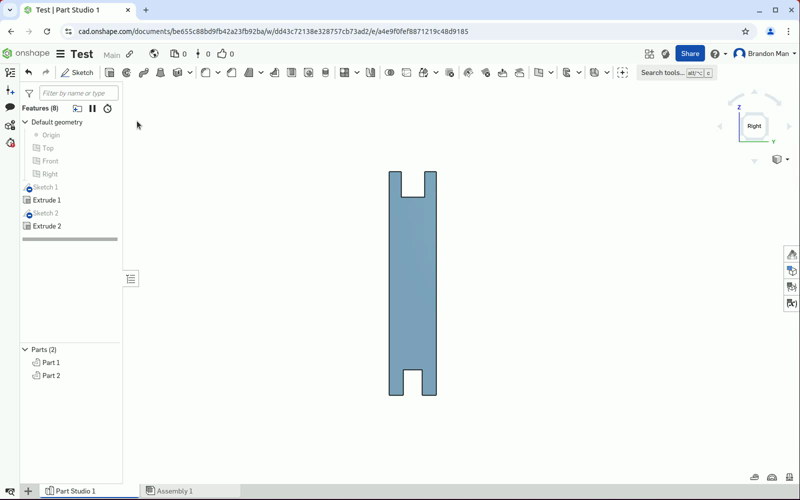
key(shift+h)
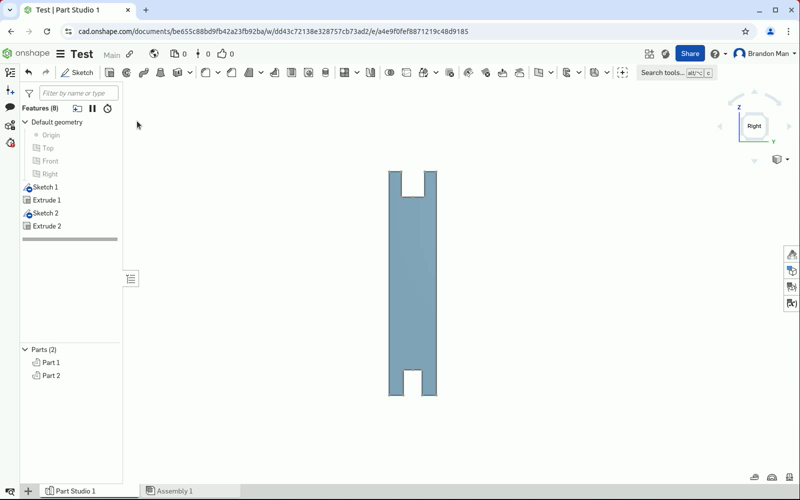
key(shift+7)
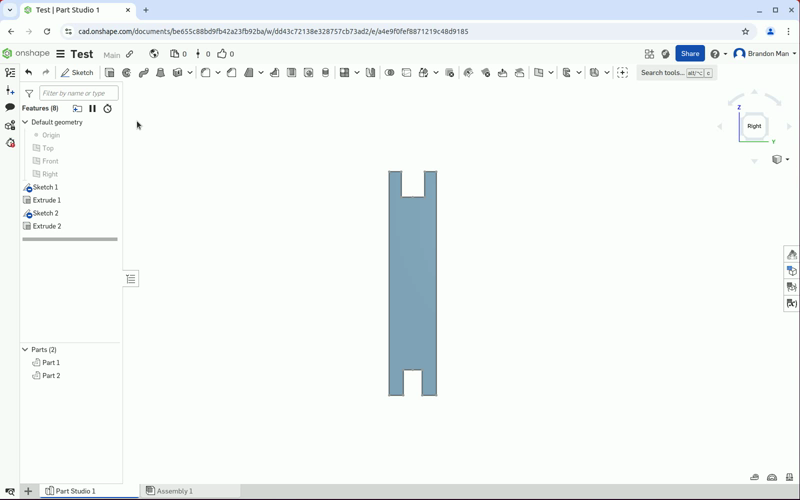
key(right, 2)
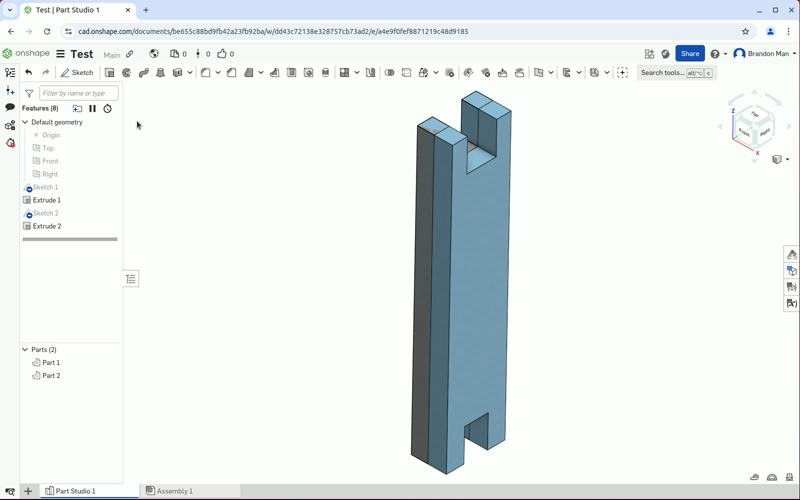
key(down, 2)
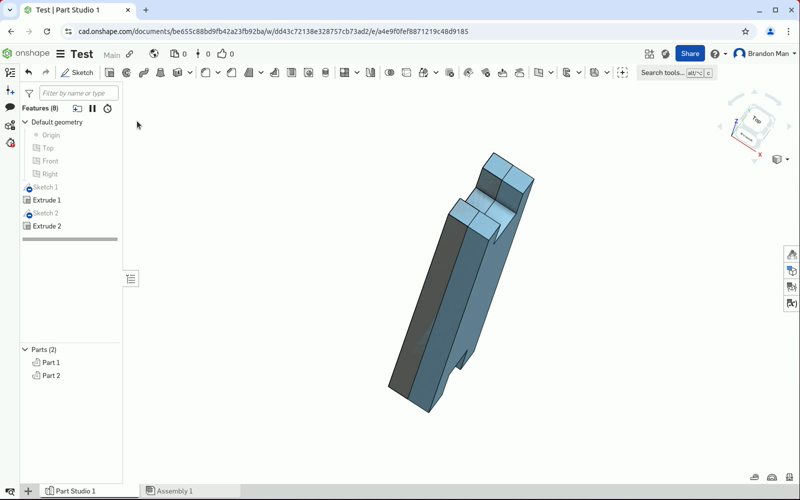
key(up, 2)
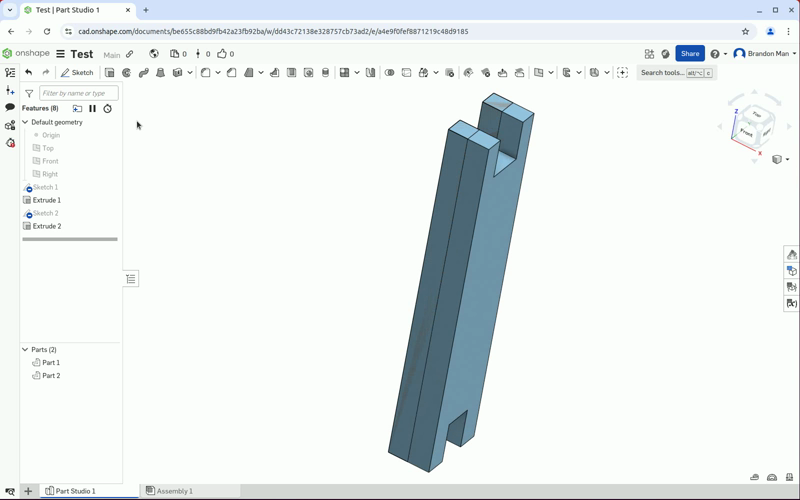
key(left, 2)
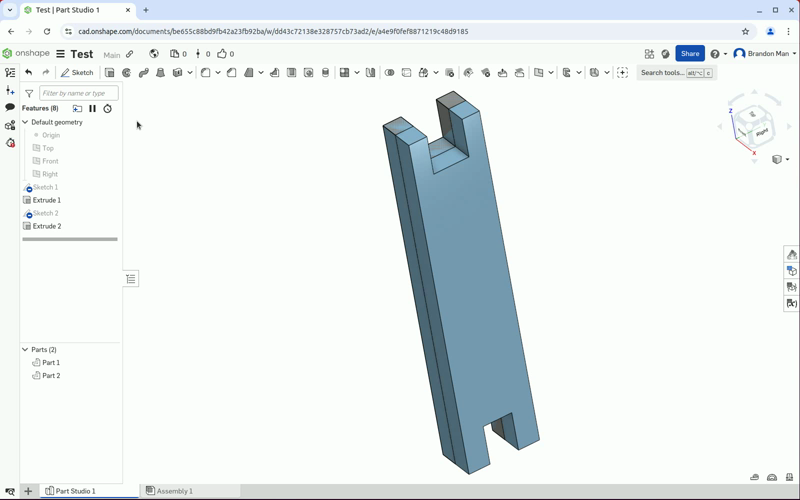
mouse_move(73, 189)
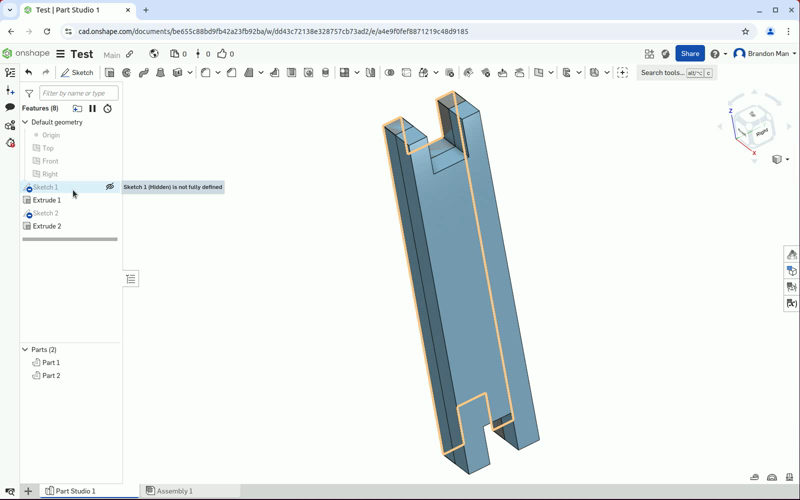
click(73, 189)